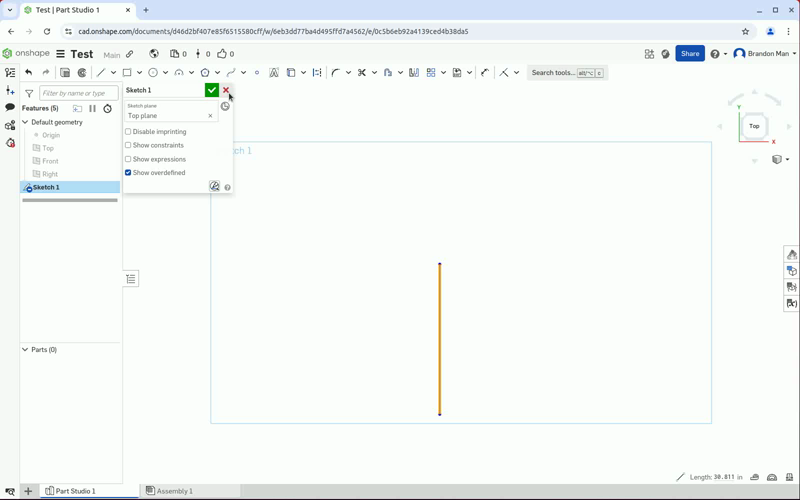
key(shift+h)
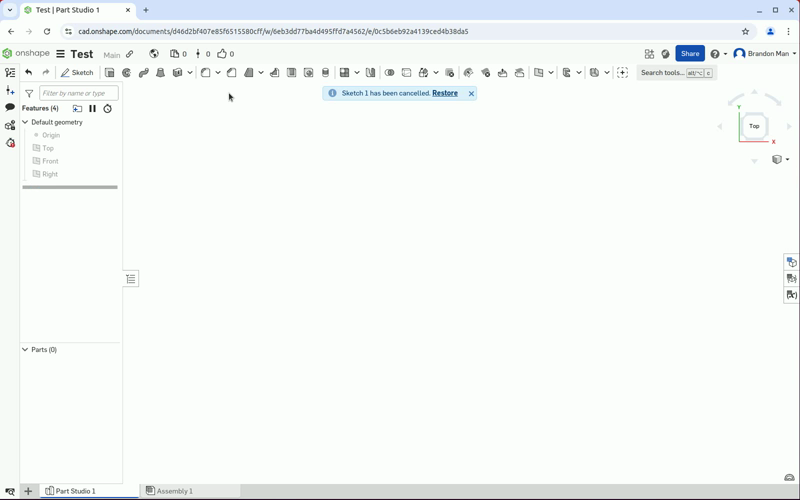
mouse_move(73, 352)
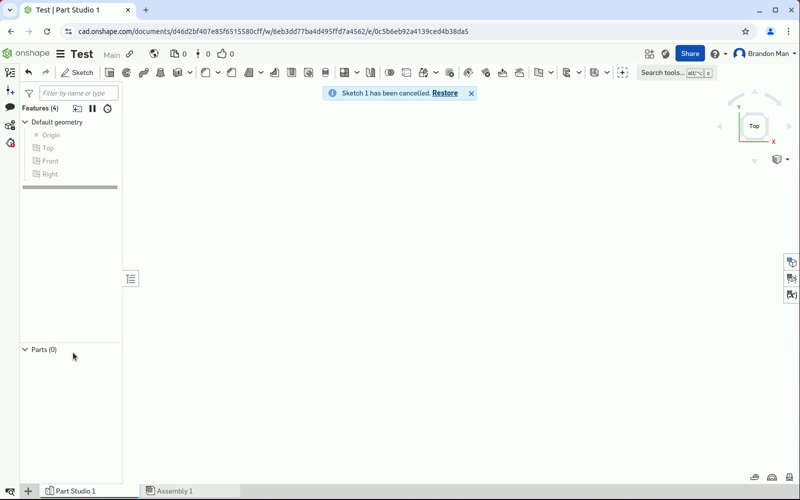
key(y)
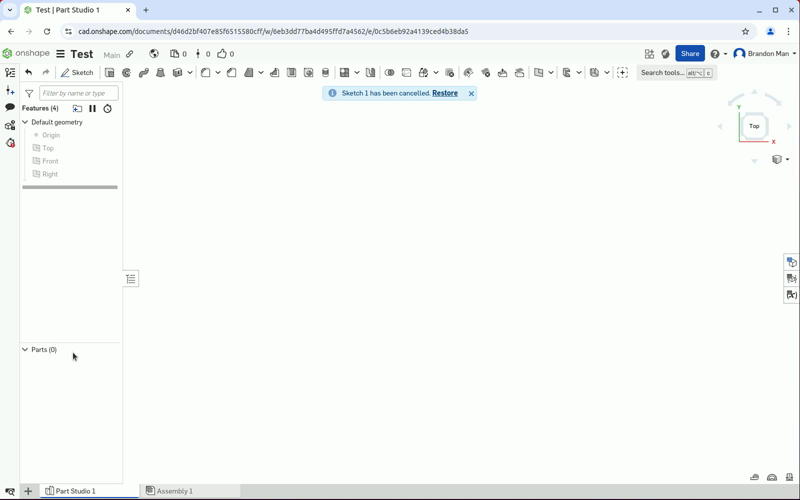
key(shift+p)
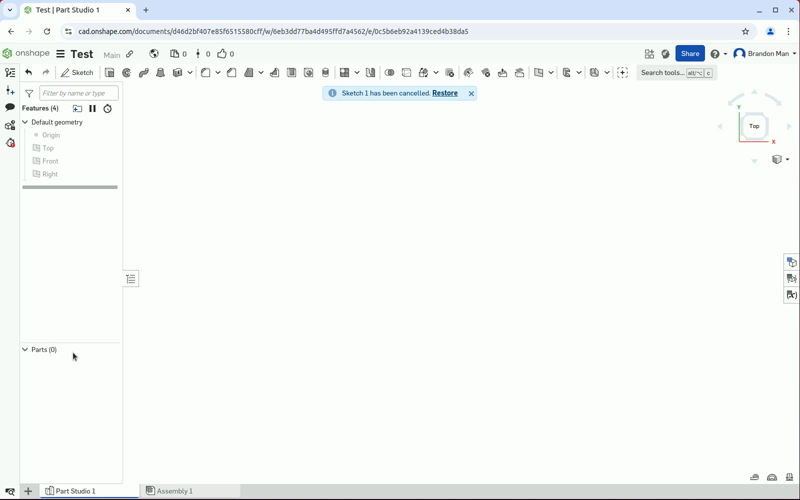
key(space)
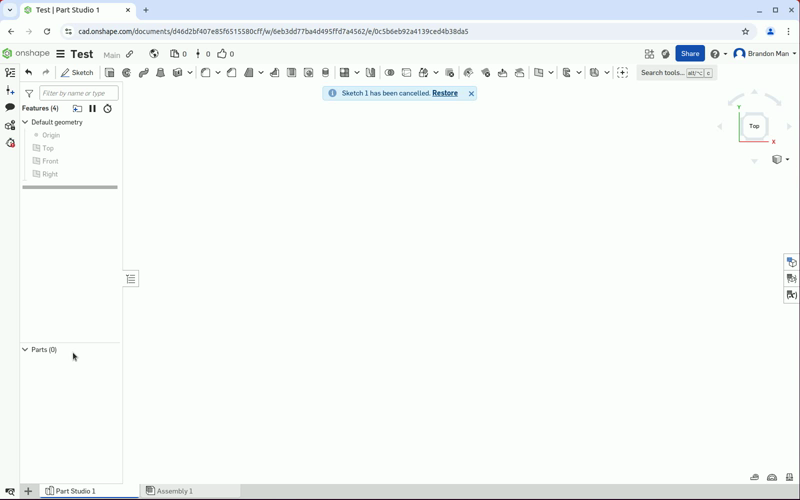
key_down(shift)
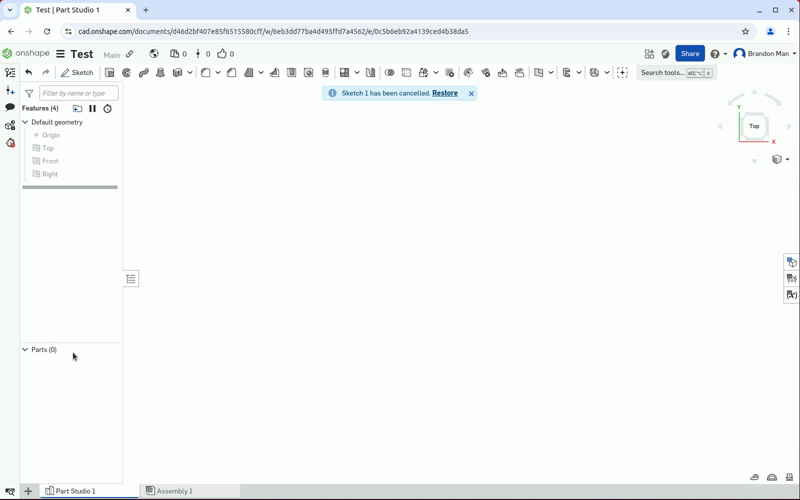
key(up)
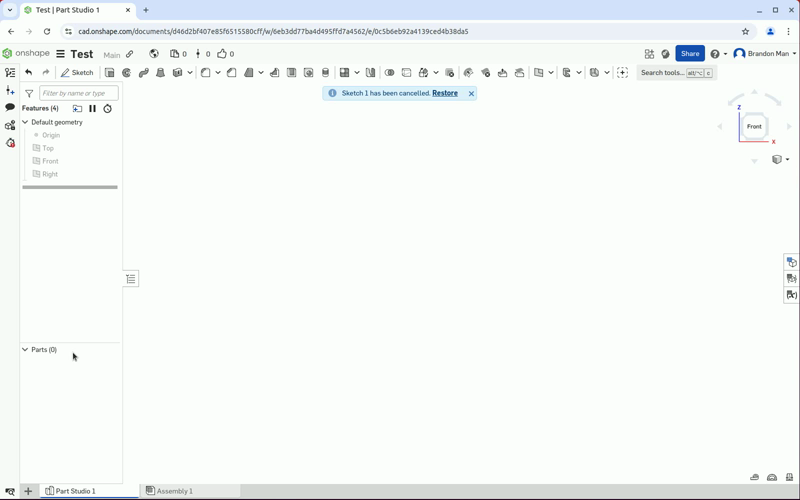
key_up(shift)
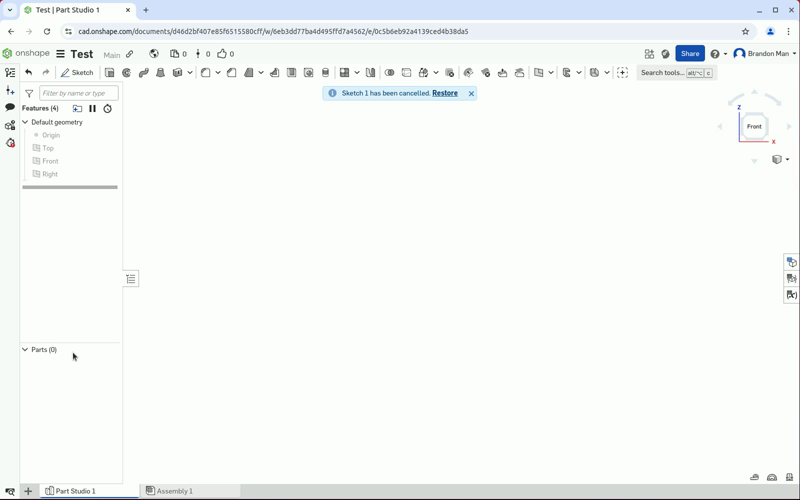
mouse_move(73, 352)
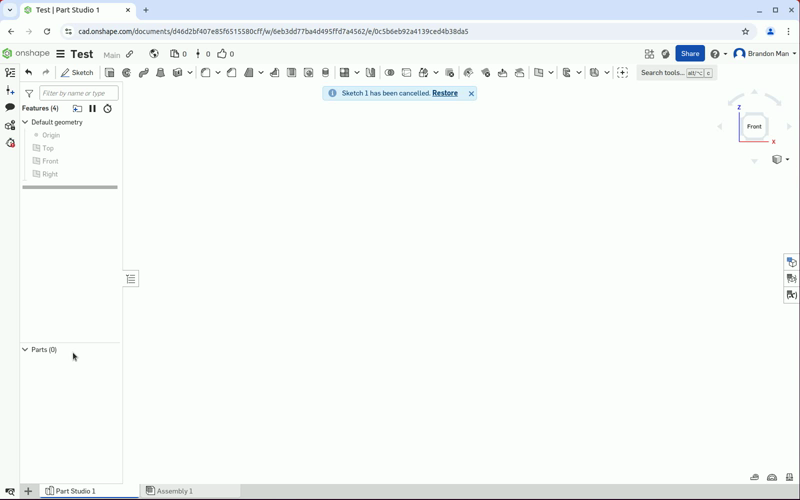
key(shift+y)
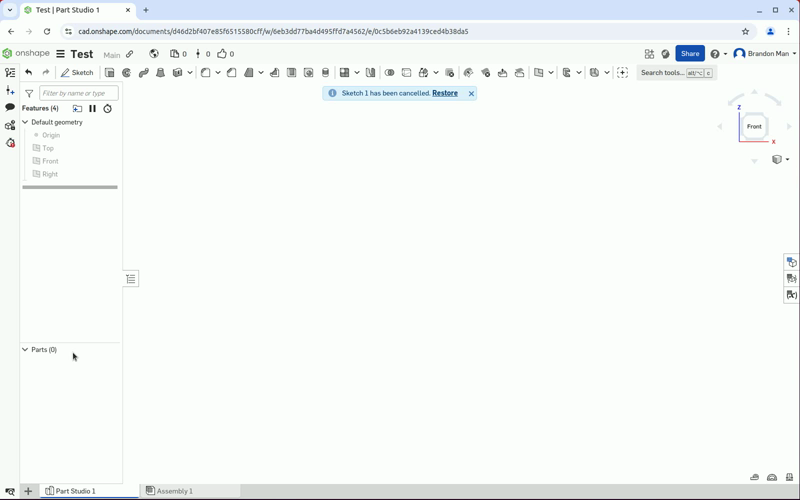
key(shift+s)
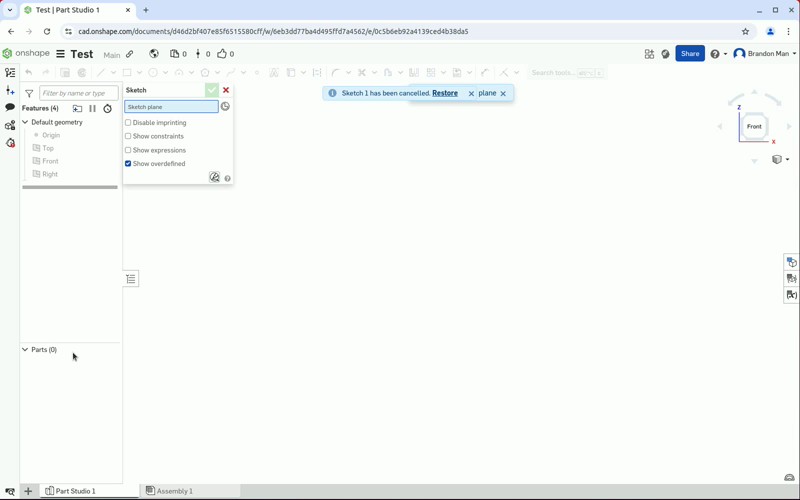
mouse_move(73, 163)
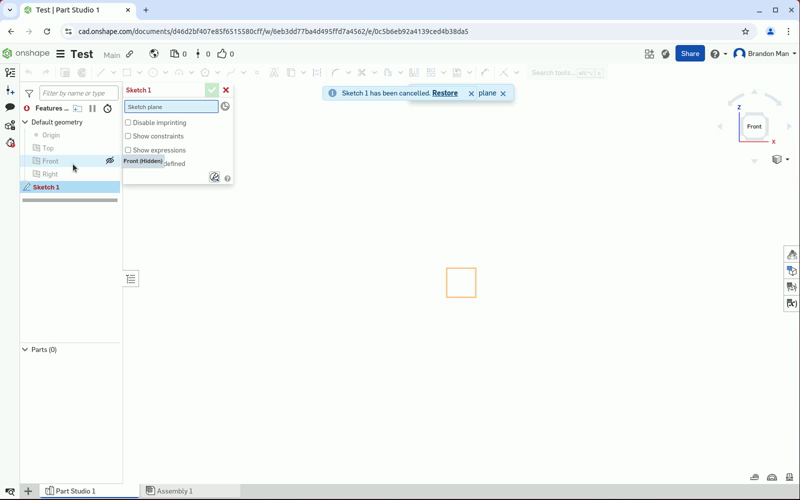
click(73, 163)
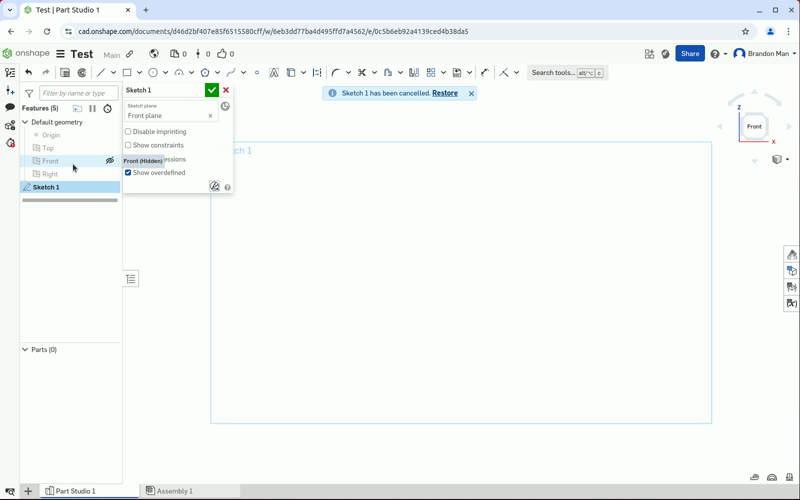
mouse_move(73, 352)
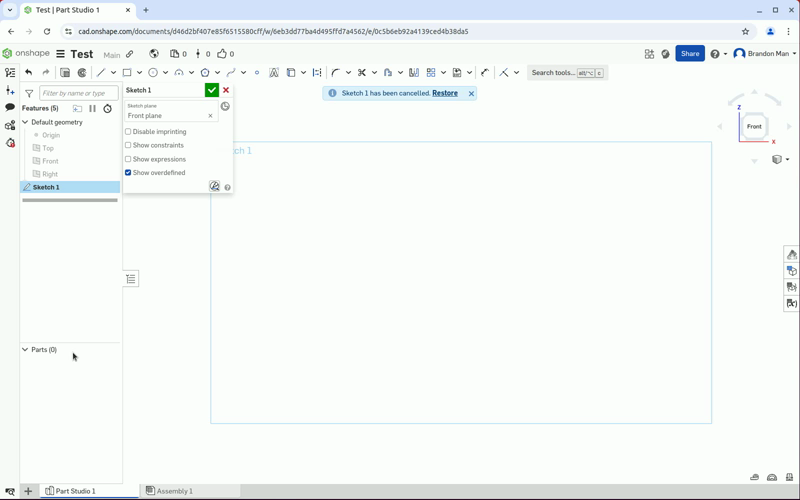
key(y)
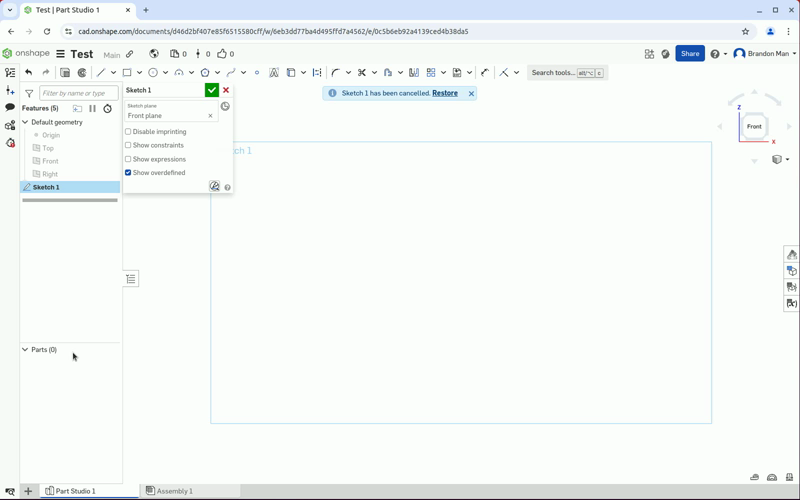
key(l)
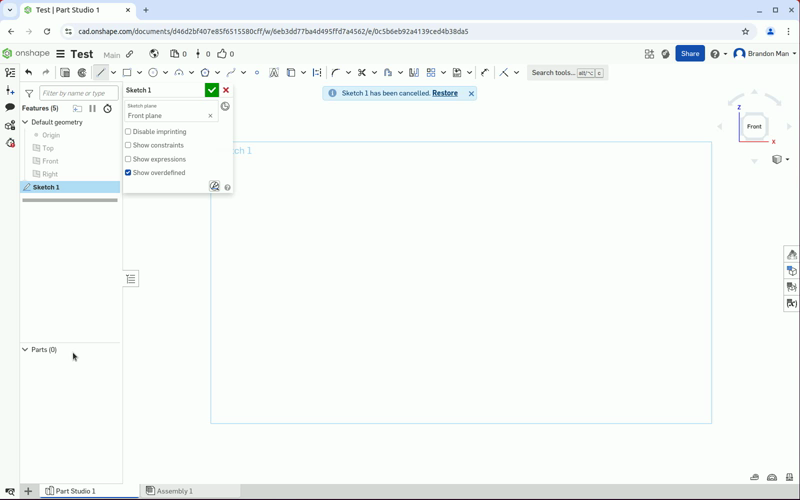
key_down(shift)
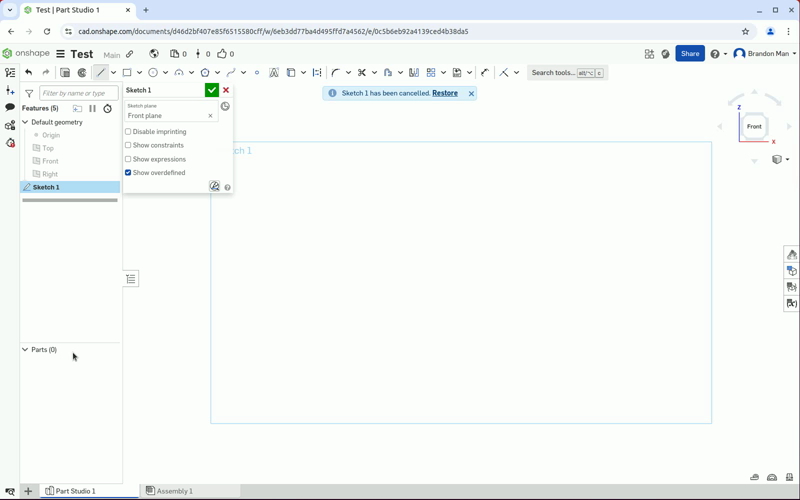
mouse_move(416, 294)
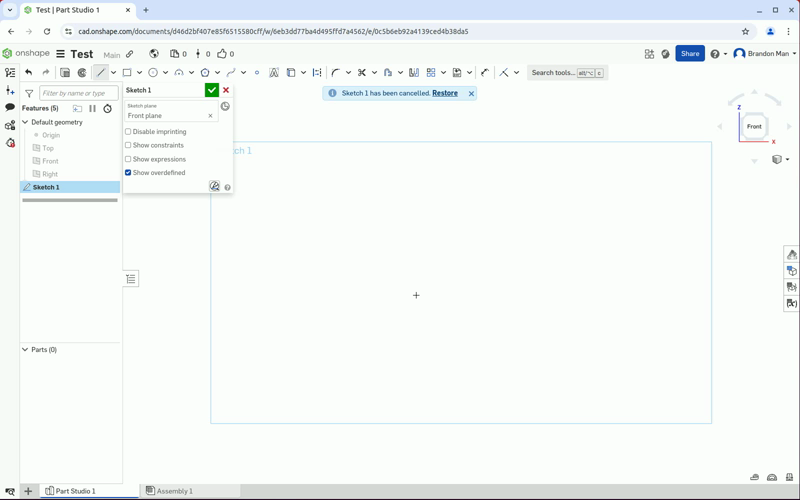
click(416, 294)
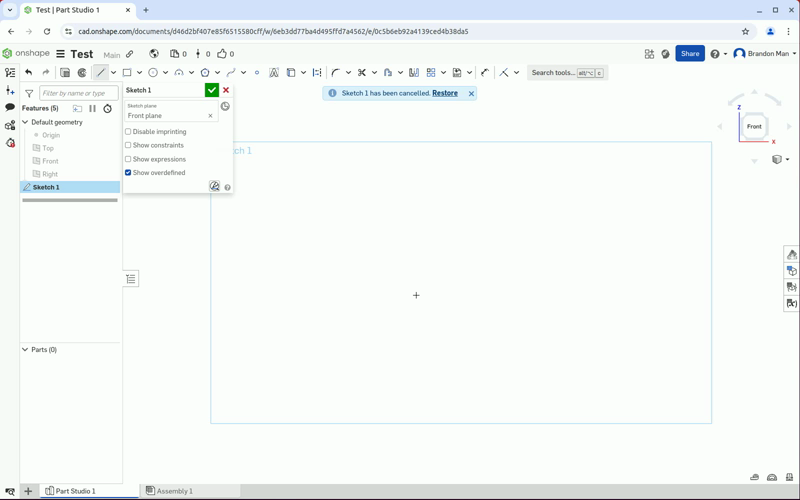
key_up(shift)
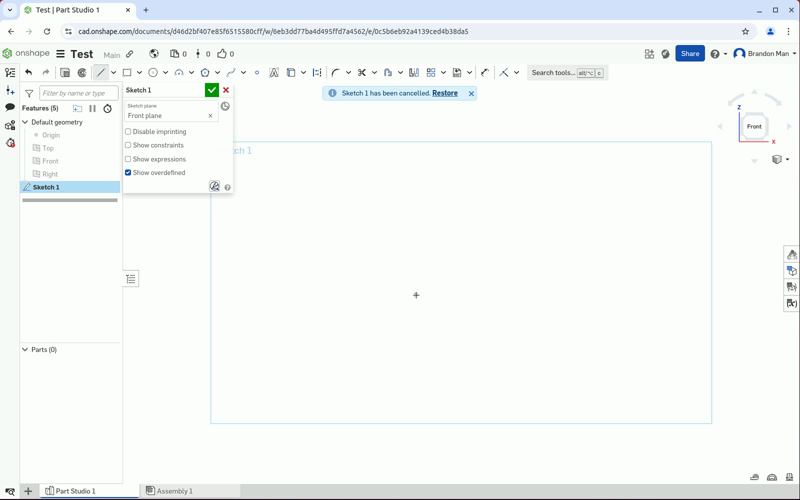
key_down(shift)
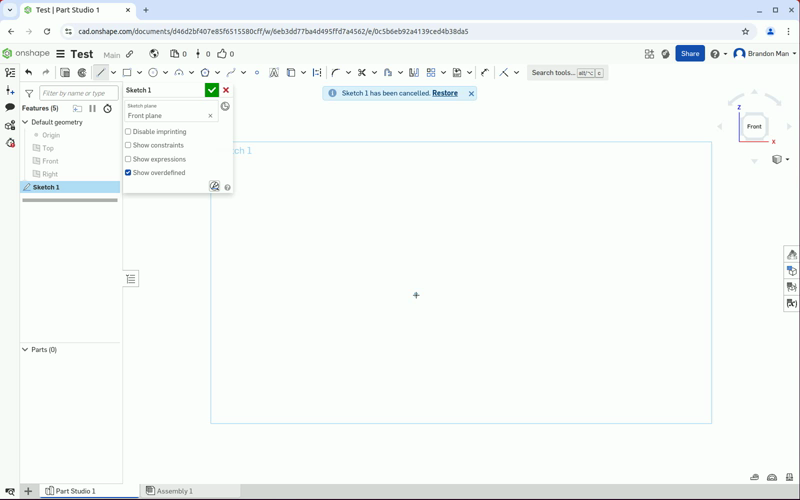
mouse_move(511, 294)
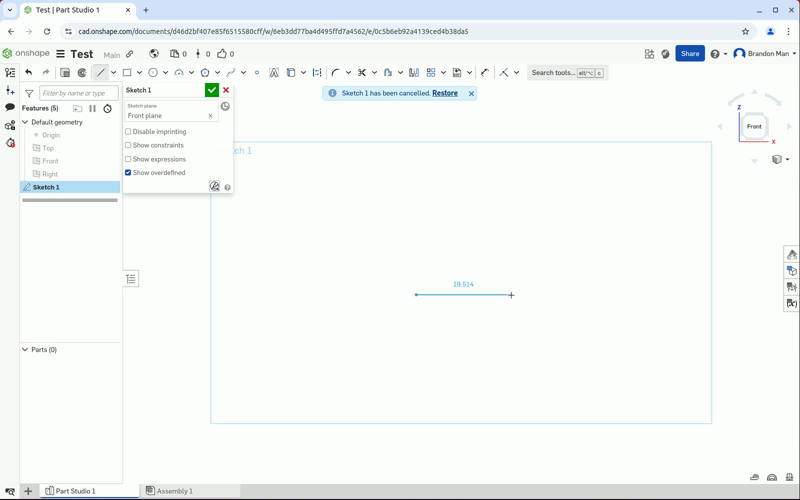
click(511, 294)
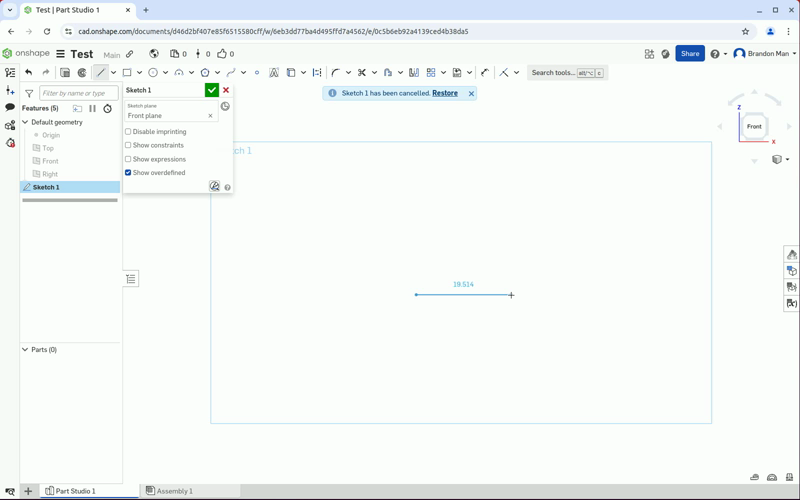
key_up(shift)
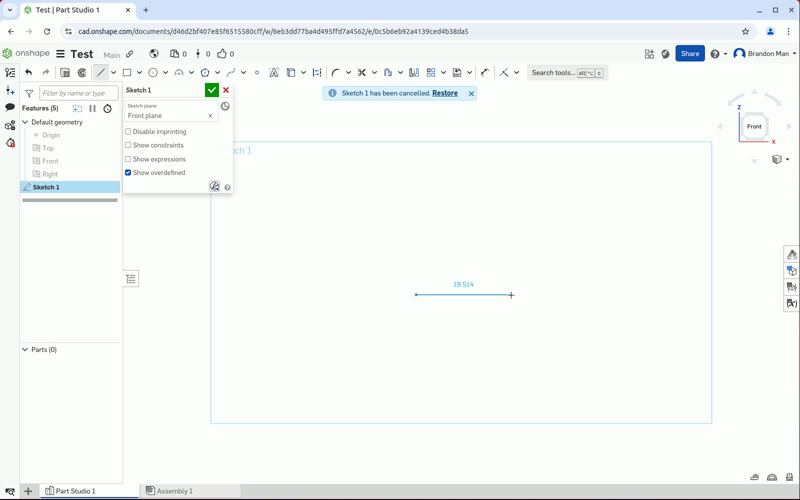
key_down(shift)
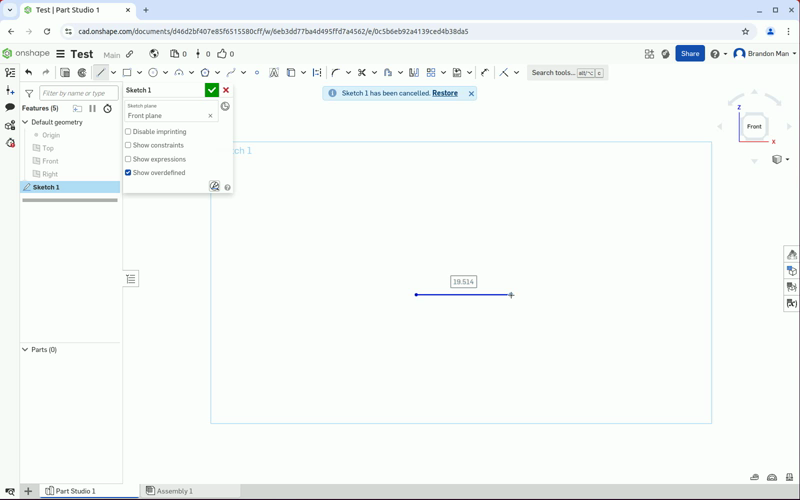
mouse_move(541, 294)
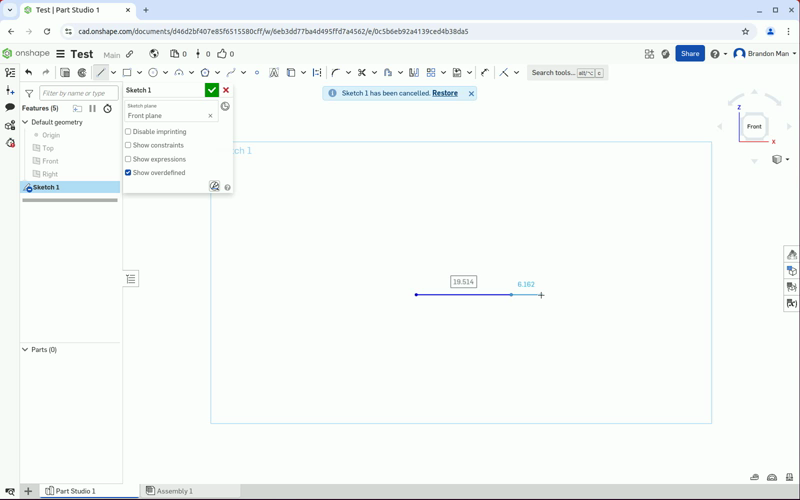
mouse_move(511, 267)
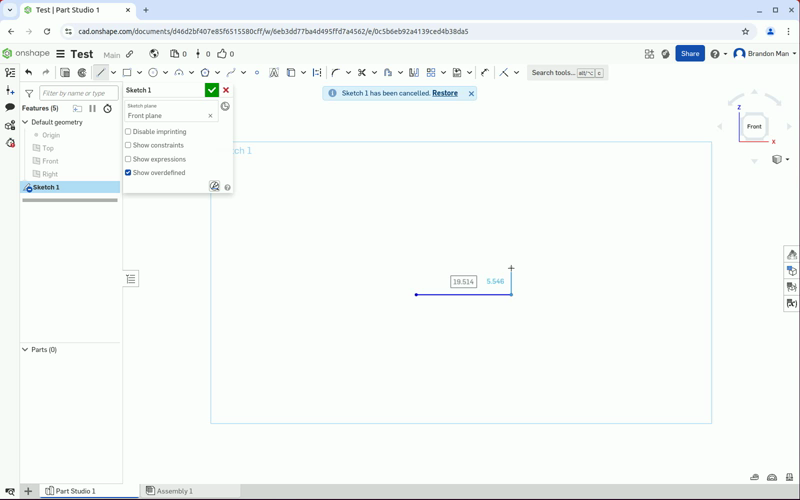
click(511, 267)
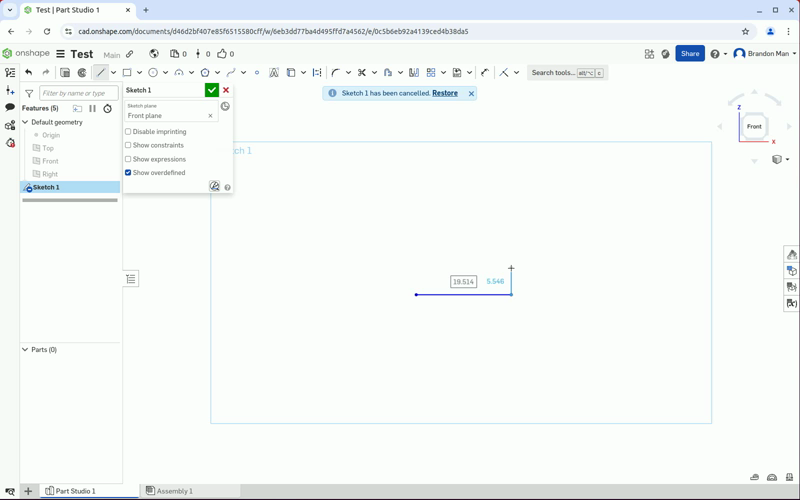
key_up(shift)
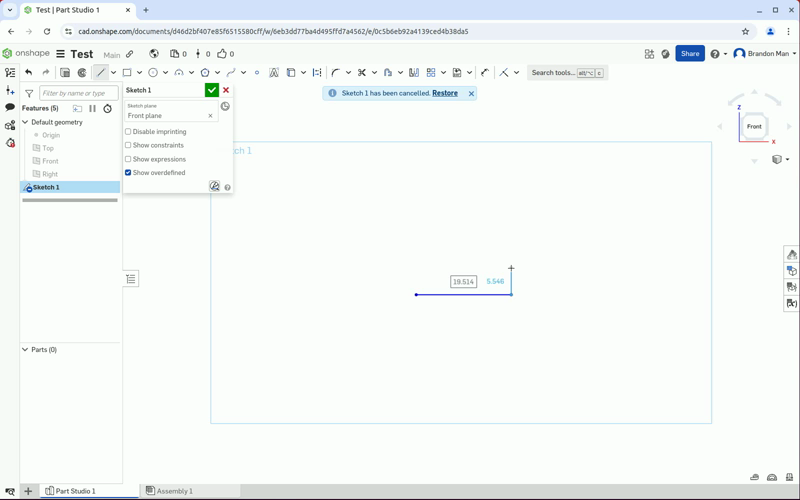
key_down(shift)
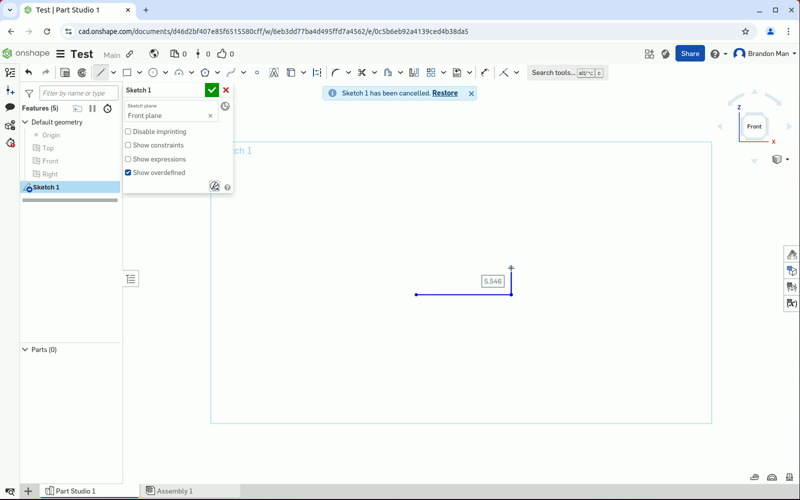
mouse_move(416, 267)
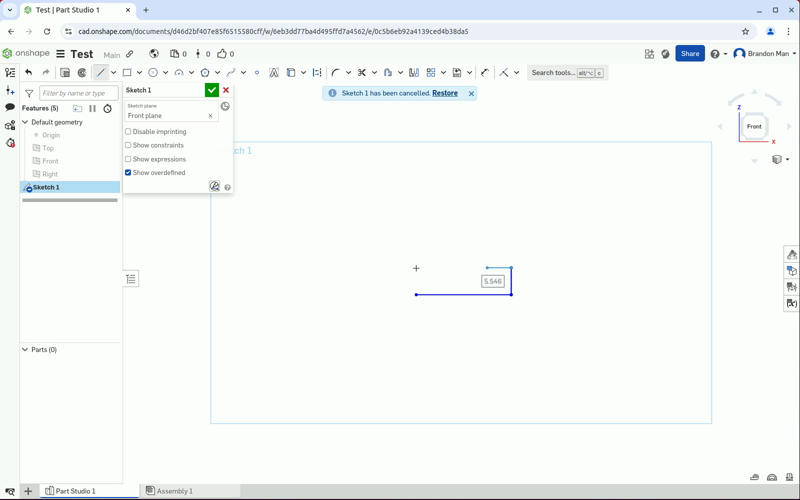
click(416, 267)
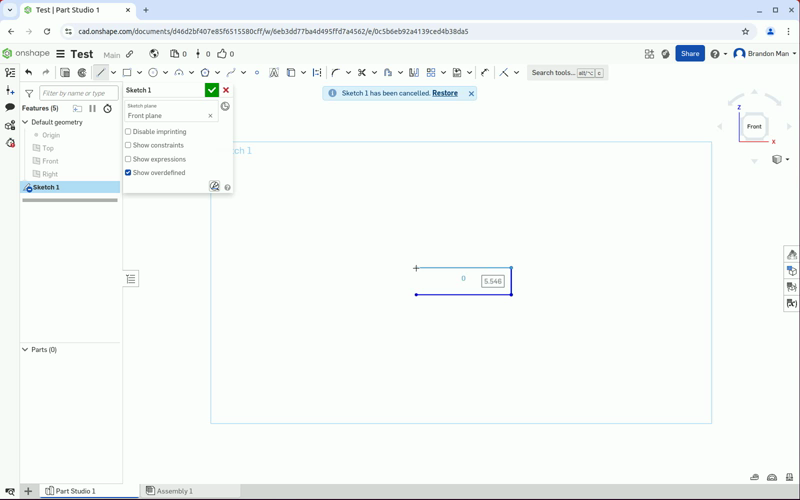
key_up(shift)
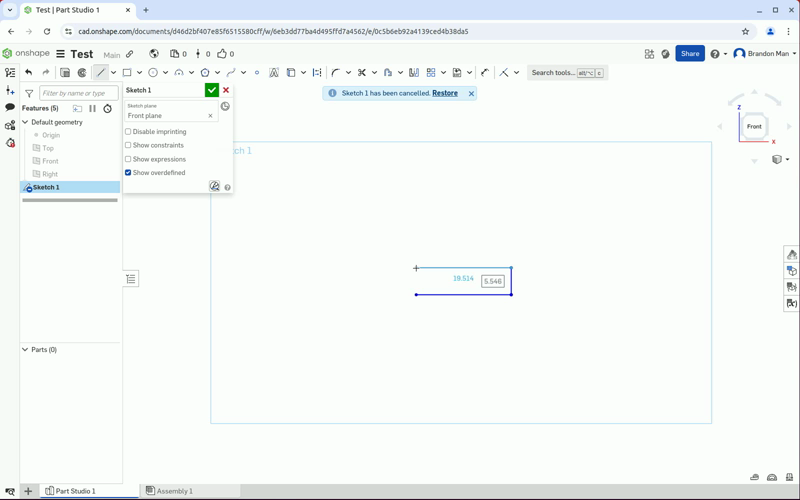
mouse_move(446, 267)
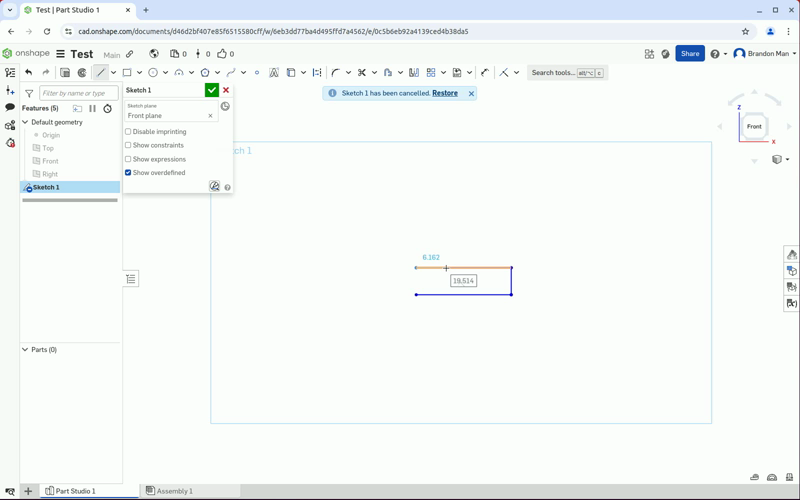
key_down(shift)
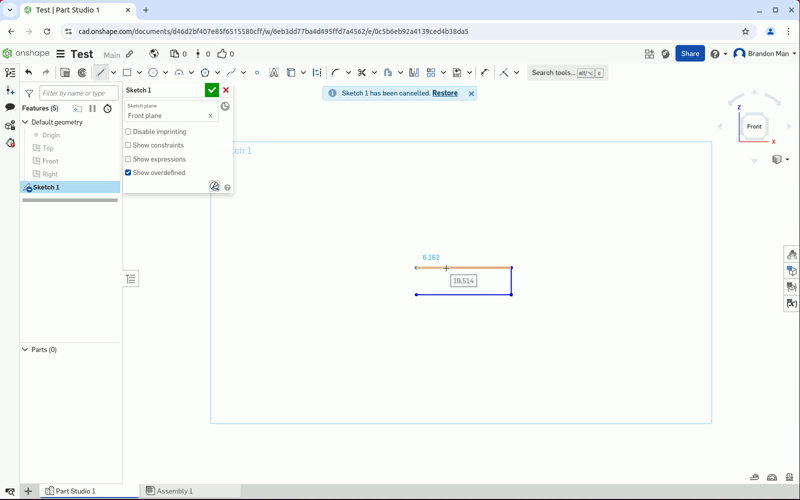
mouse_move(416, 294)
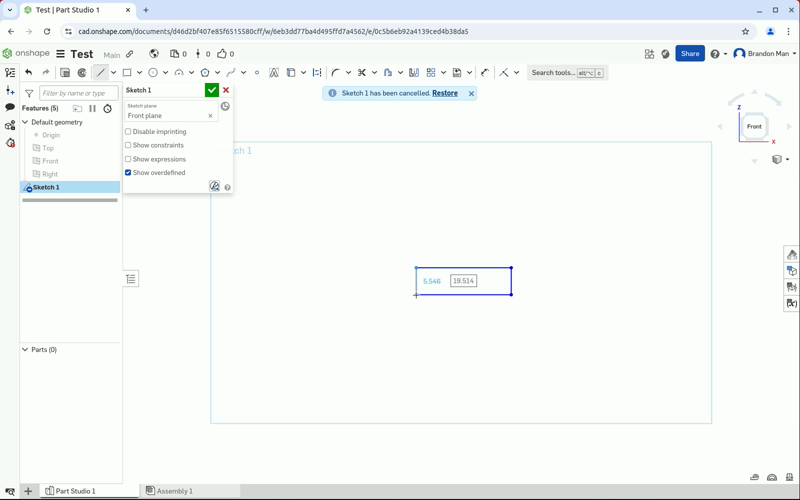
key_up(shift)
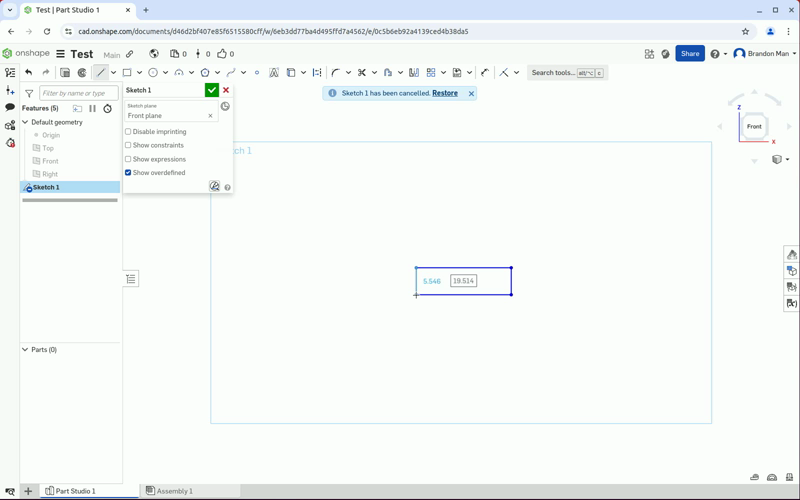
click(416, 294)
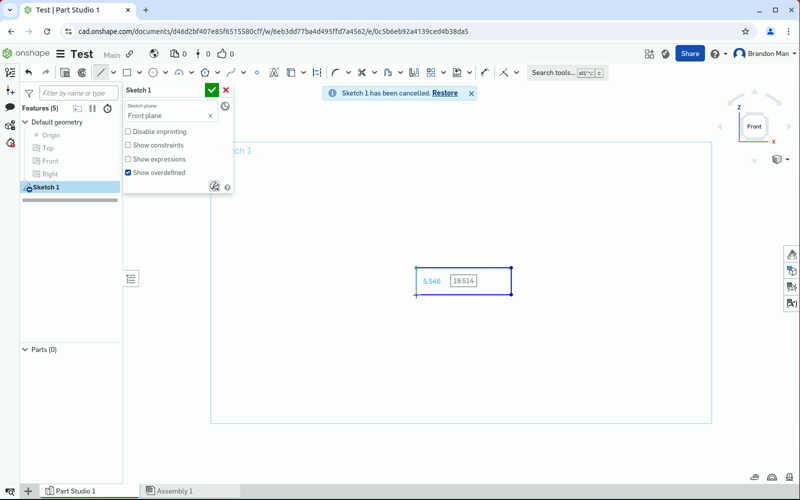
key(esc)
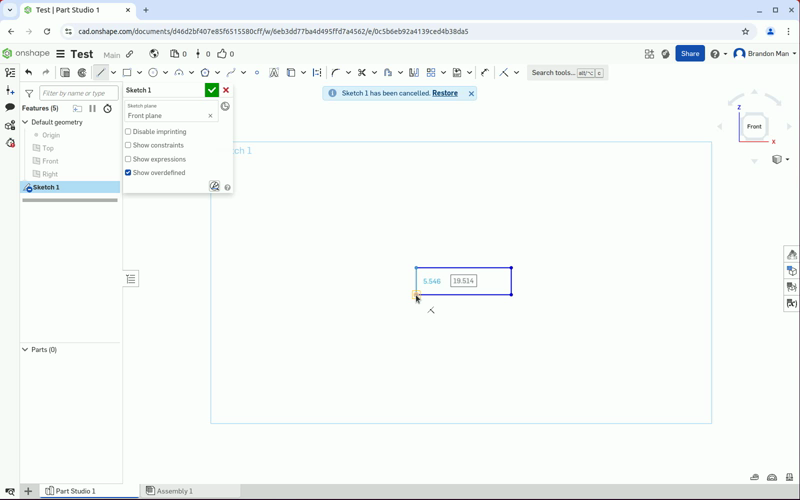
mouse_move(464, 291)
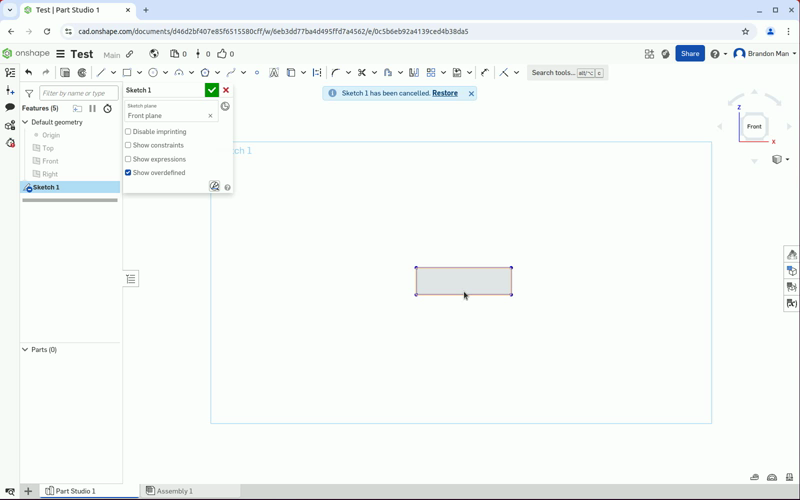
click(464, 291)
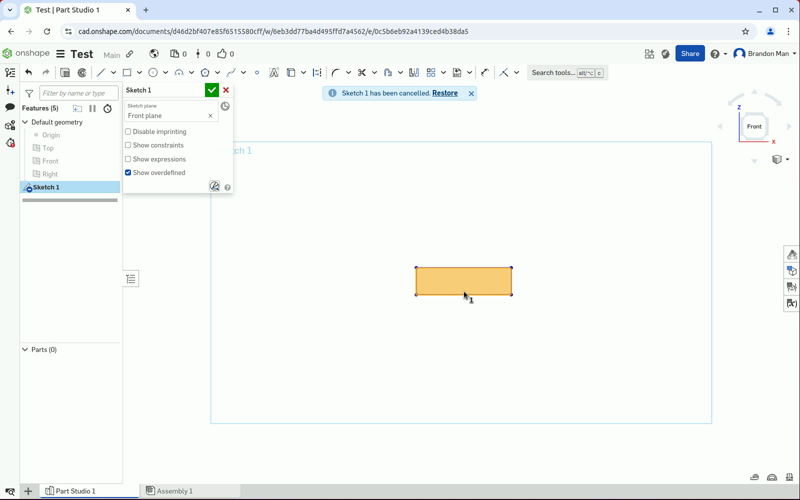
mouse_move(73, 352)
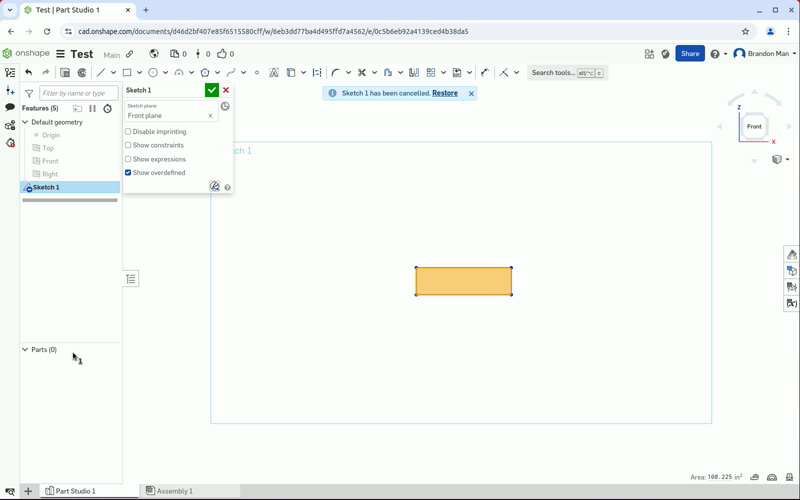
key(shift+y)
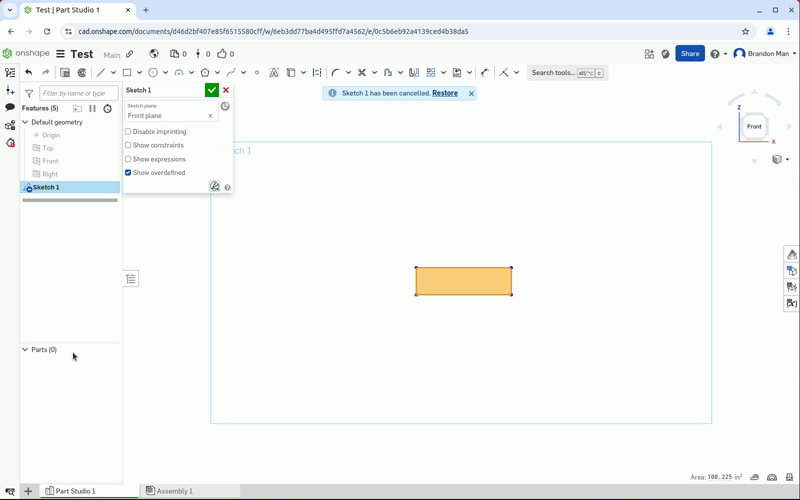
key(shift+e)
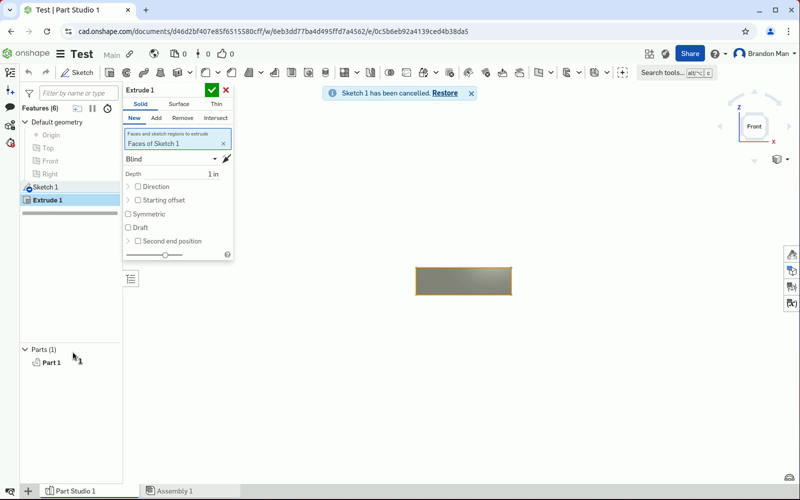
mouse_move(143, 106)
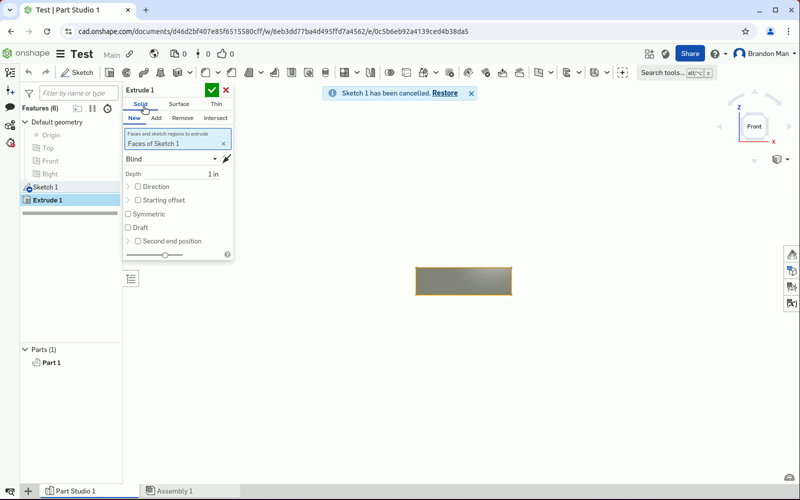
click(143, 106)
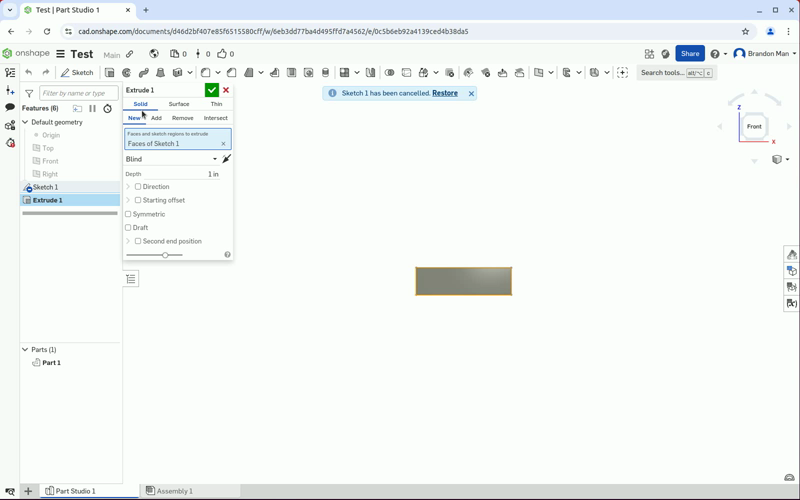
mouse_move(137, 120)
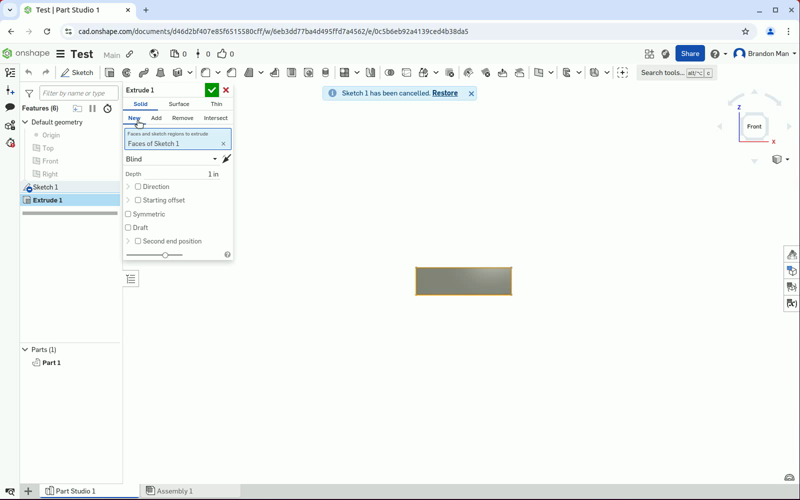
click(137, 120)
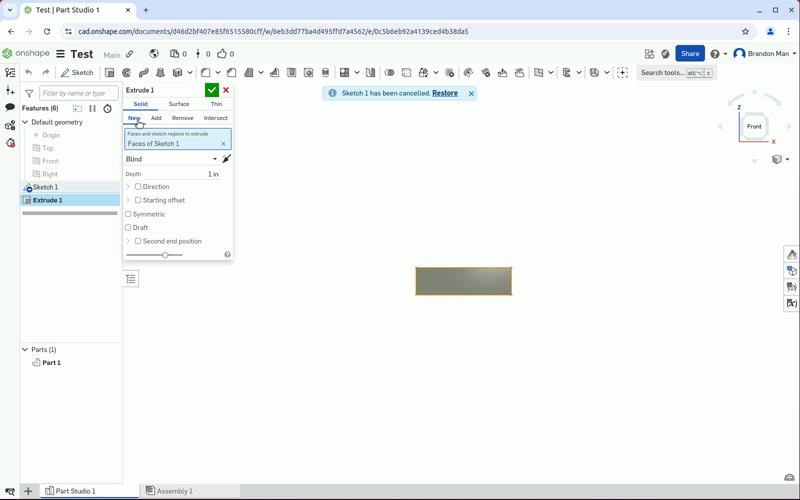
key(tab, 4)
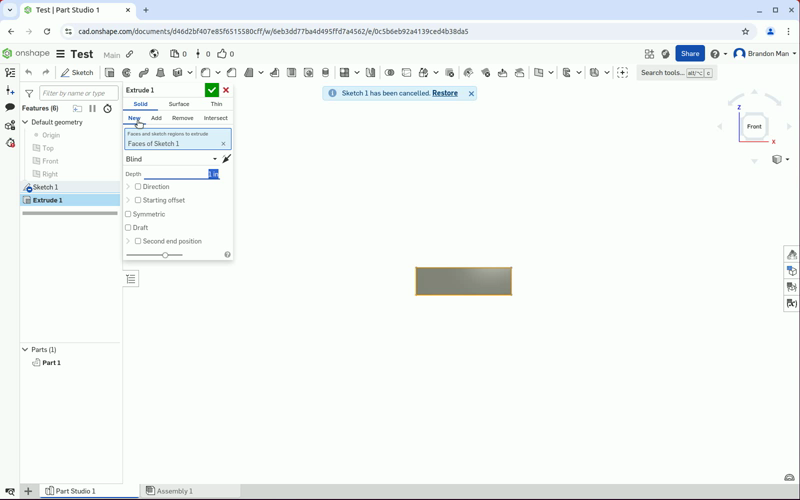
text(3.851)
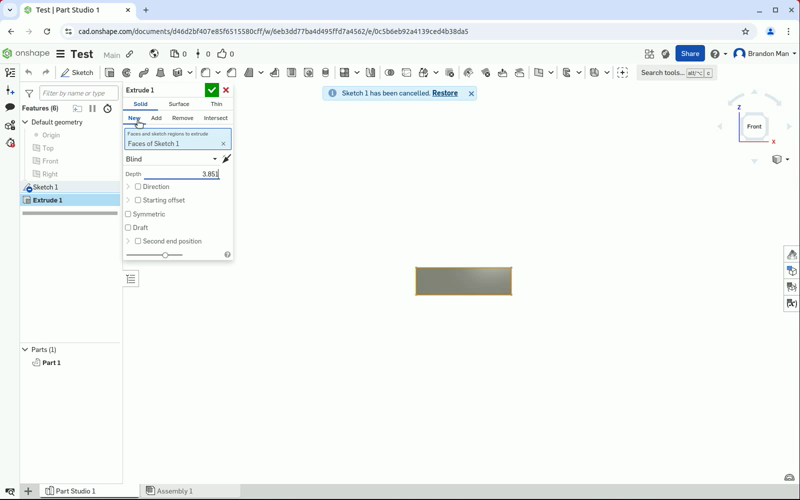
key(enter)
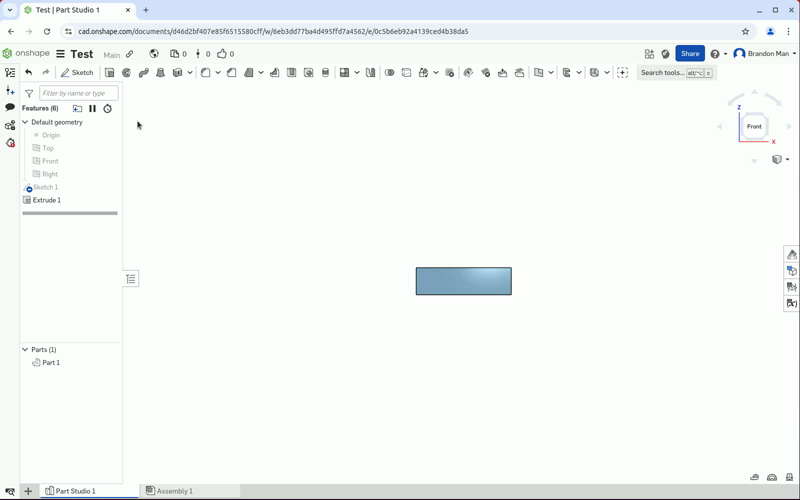
key(shift+h)
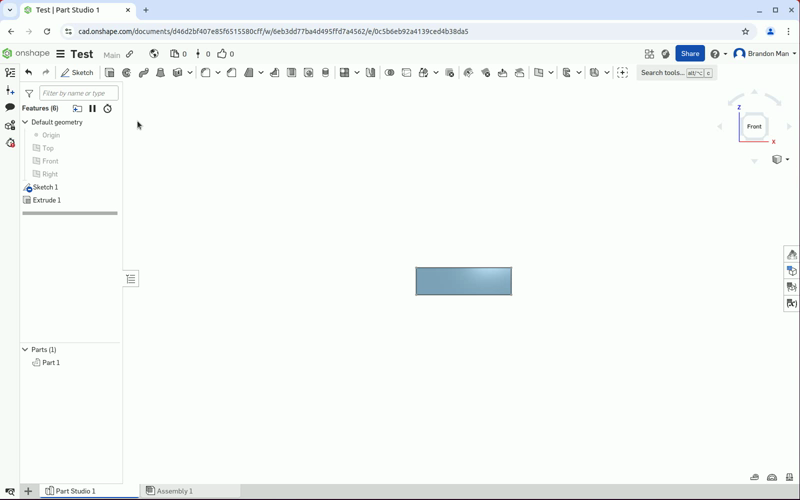
key(shift+h)
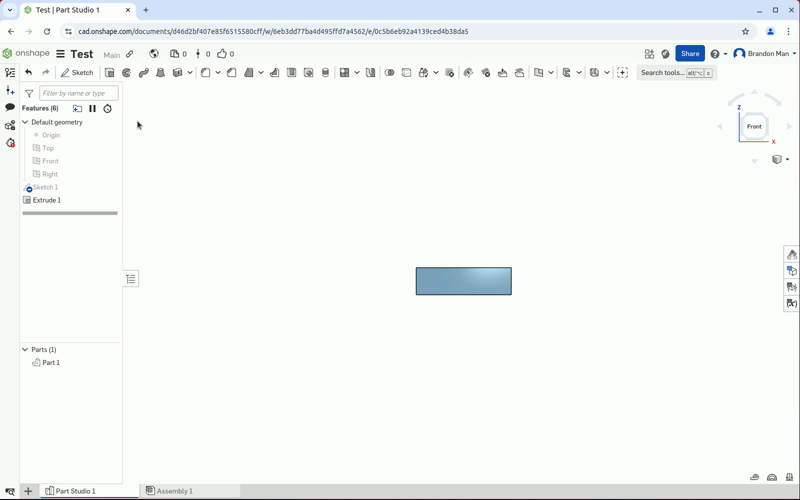
mouse_move(73, 189)
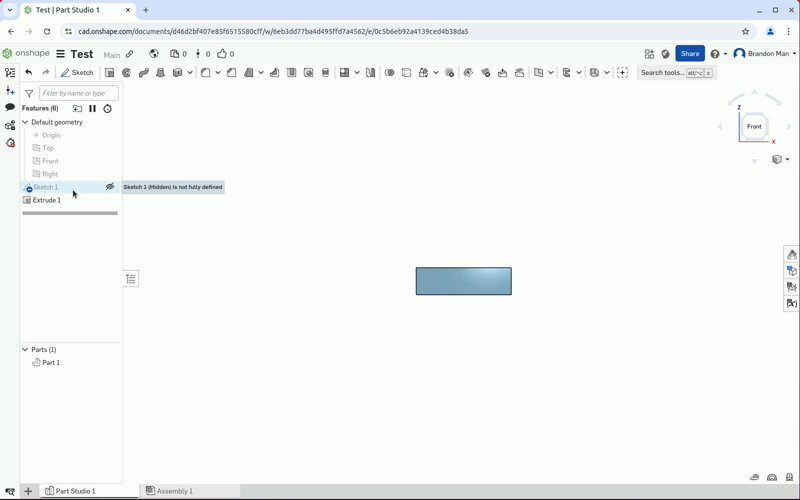
click(73, 189)
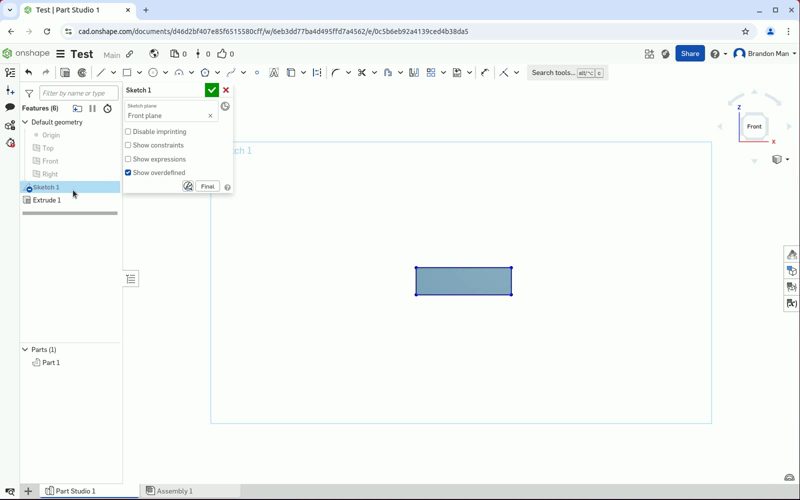
mouse_move(229, 92)
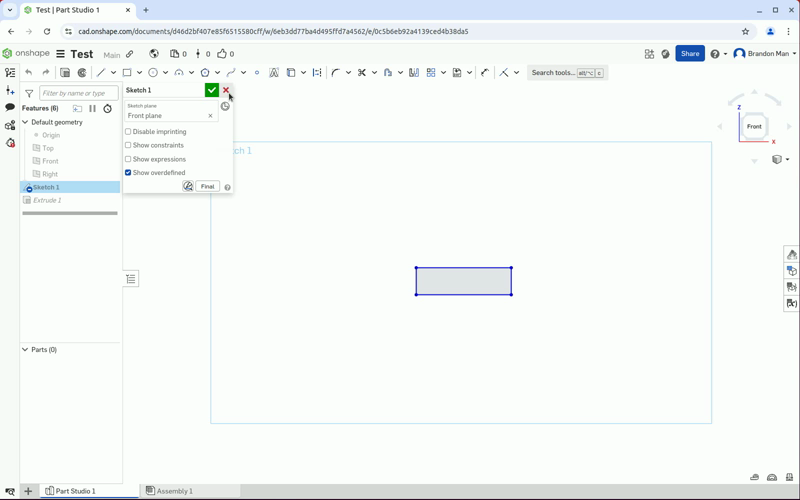
click(229, 92)
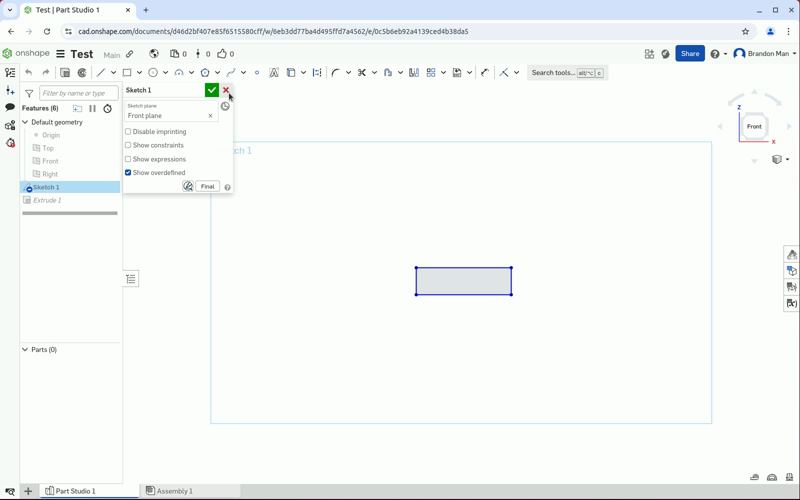
key(shift+s)
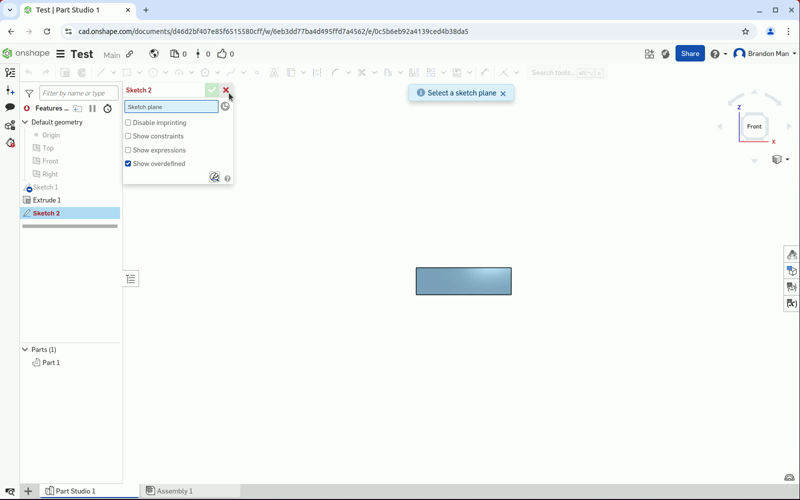
mouse_move(73, 163)
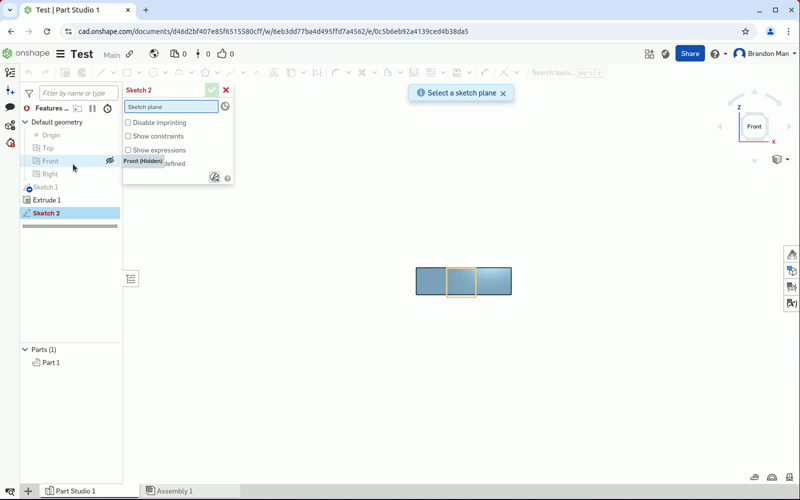
click(73, 163)
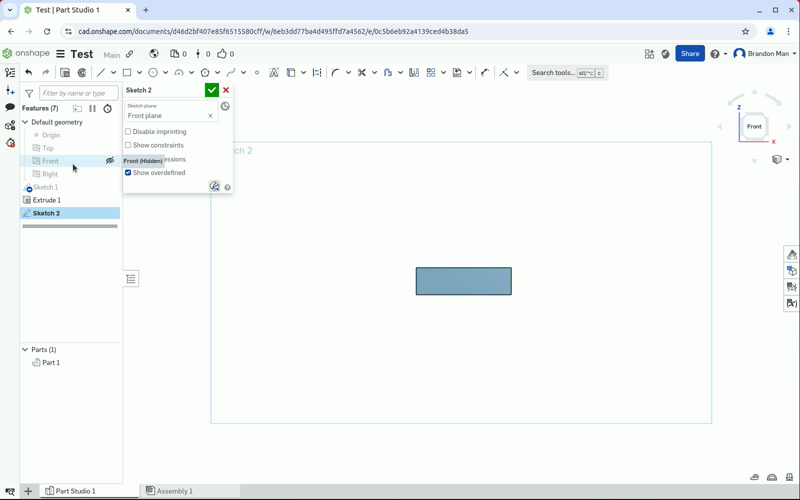
mouse_move(73, 352)
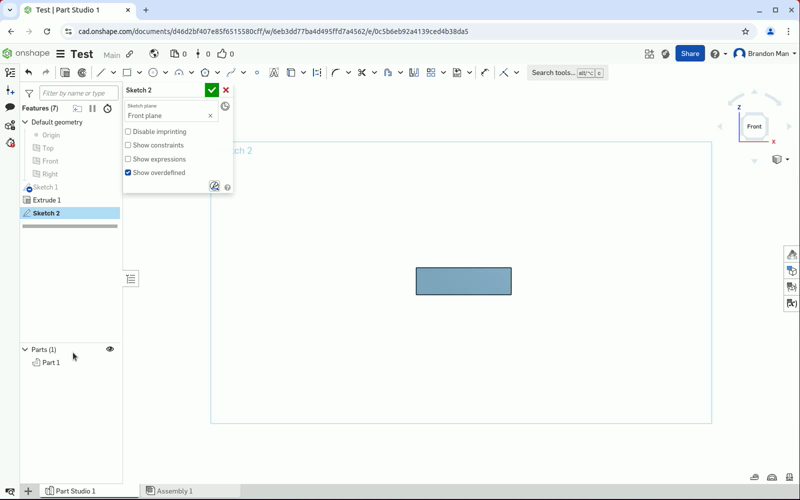
key(y)
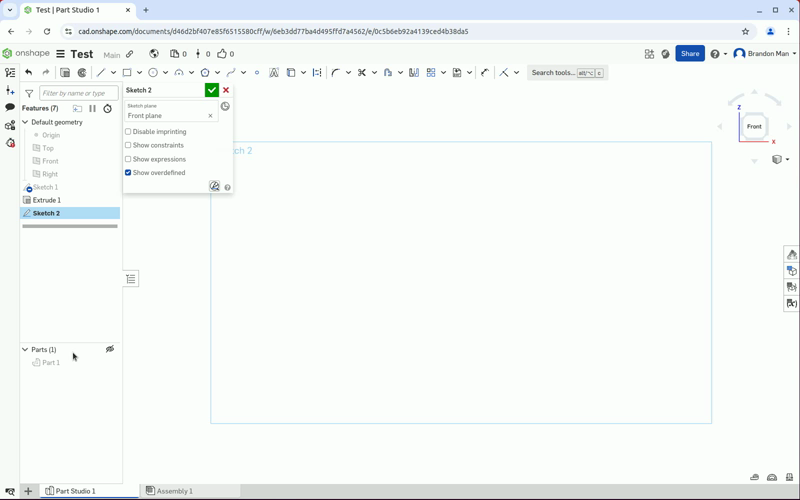
key(l)
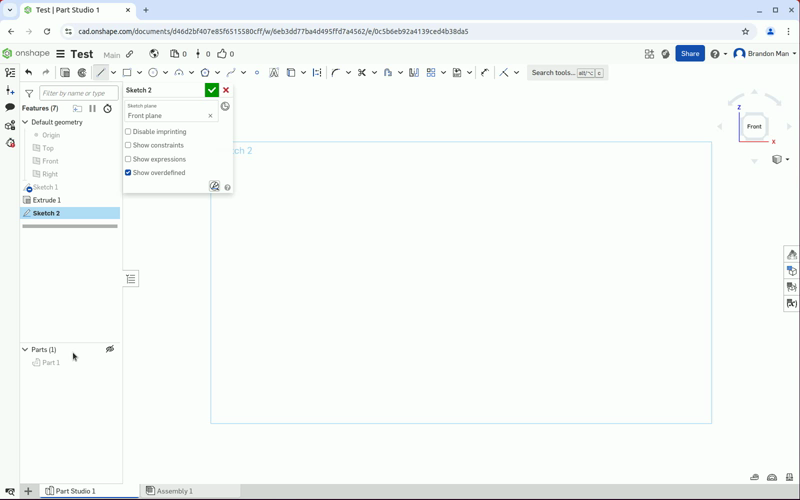
key_down(shift)
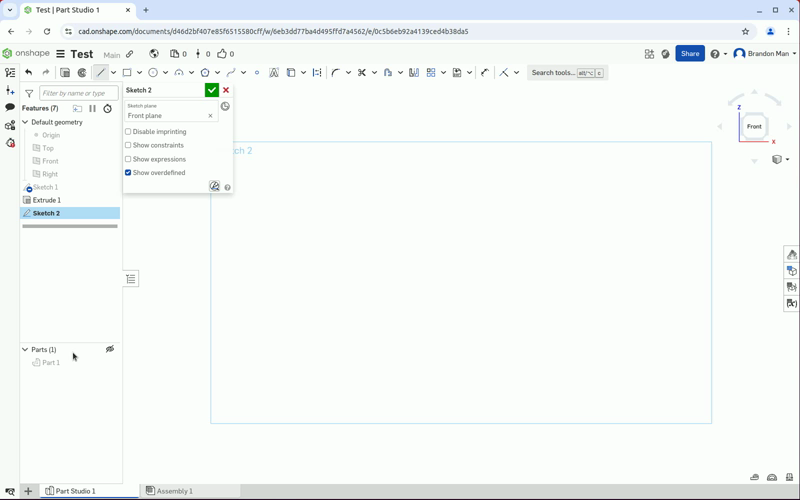
mouse_move(528, 251)
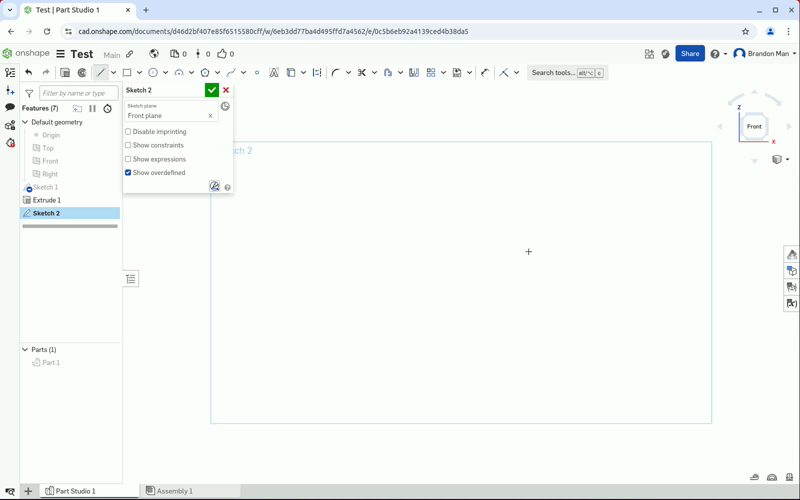
click(528, 251)
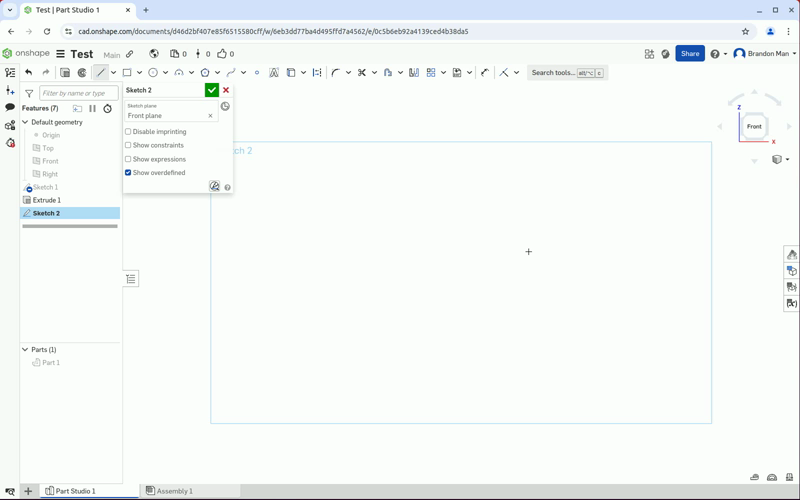
key_up(shift)
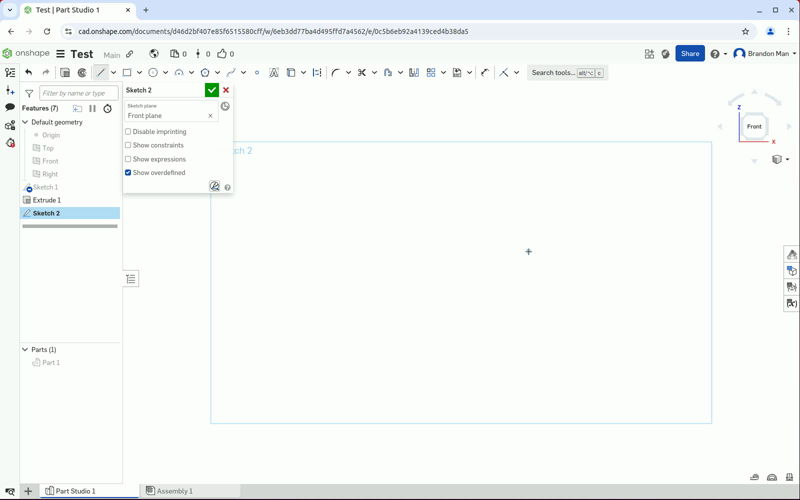
key_down(shift)
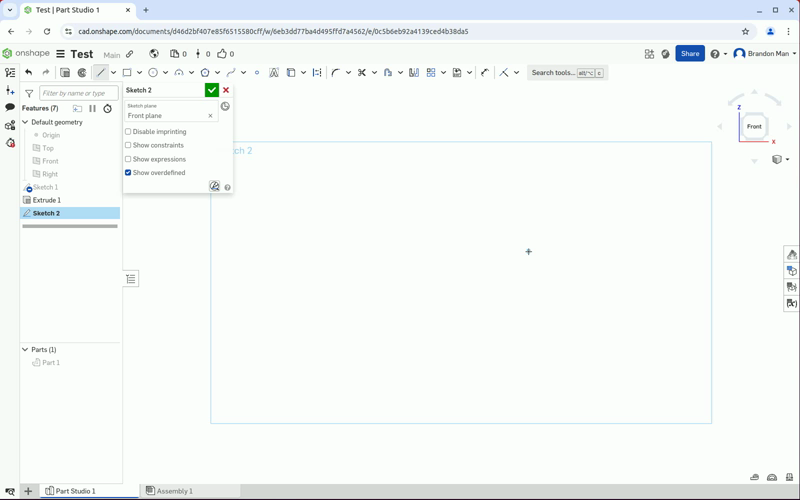
mouse_move(558, 251)
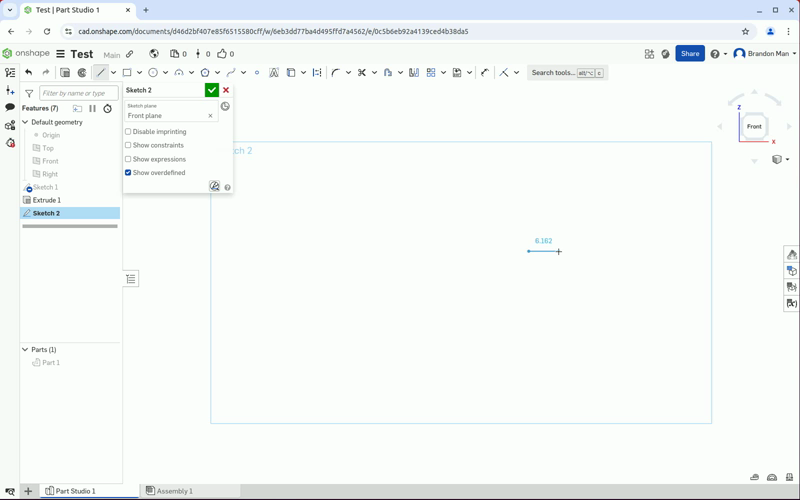
mouse_move(573, 251)
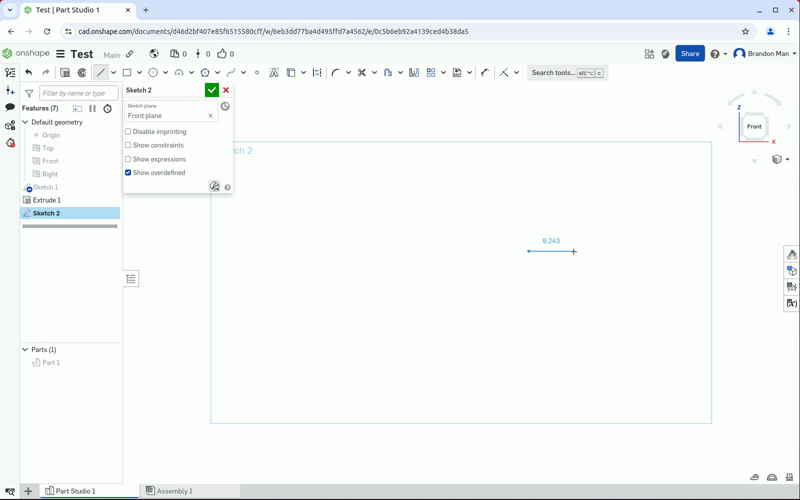
click(573, 251)
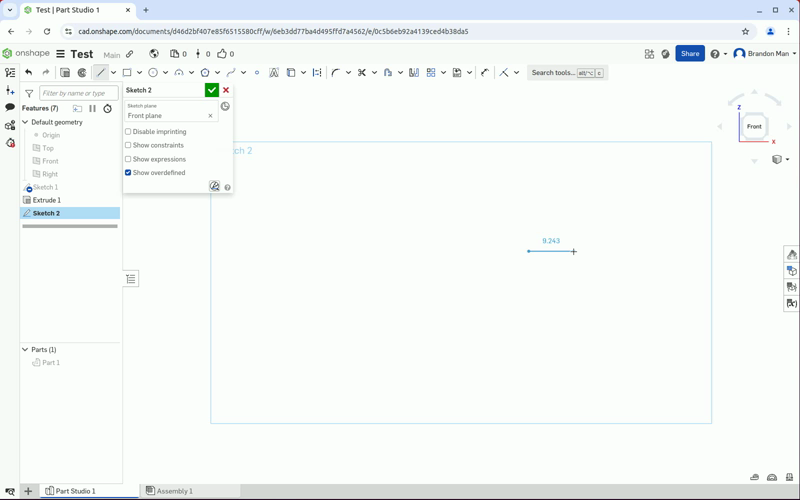
key_up(shift)
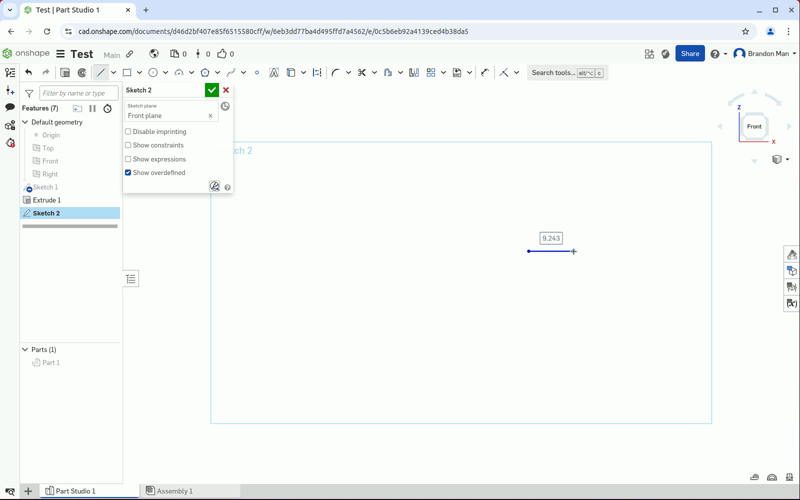
key_down(shift)
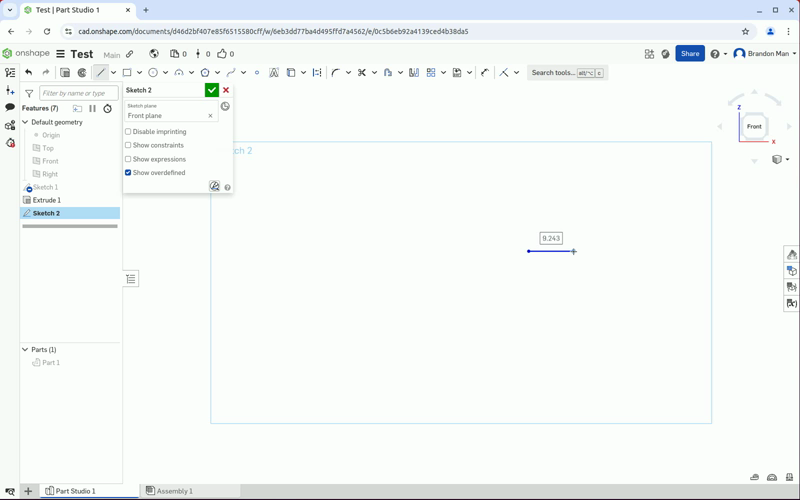
mouse_move(589, 251)
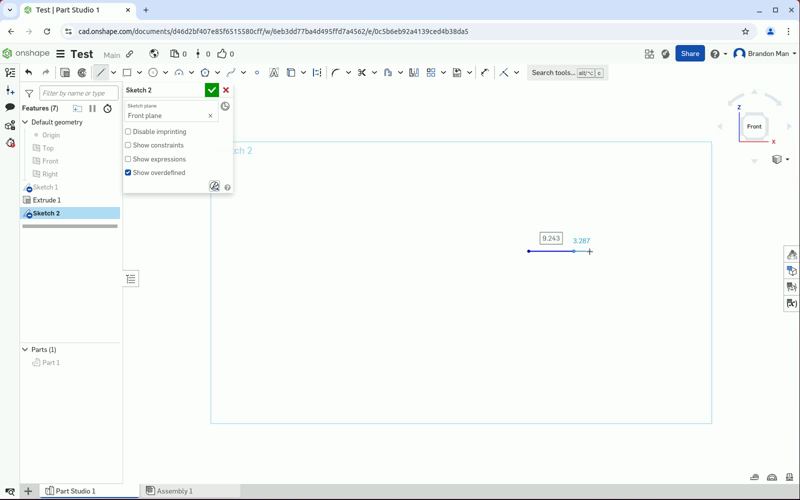
mouse_move(573, 226)
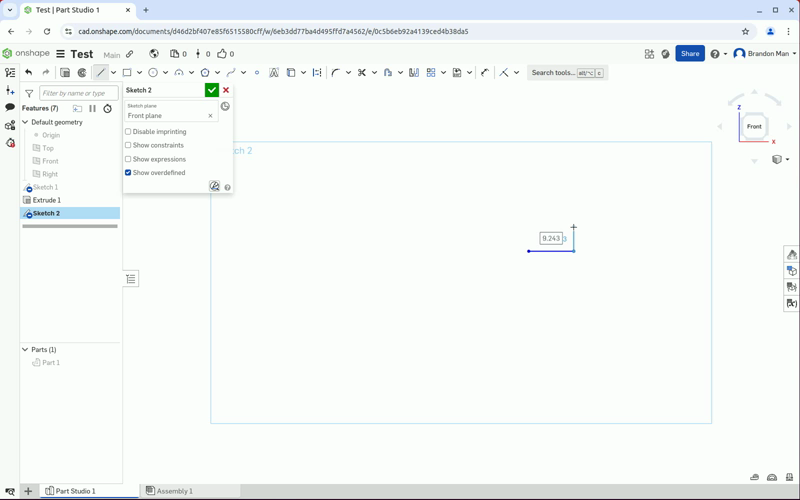
click(573, 226)
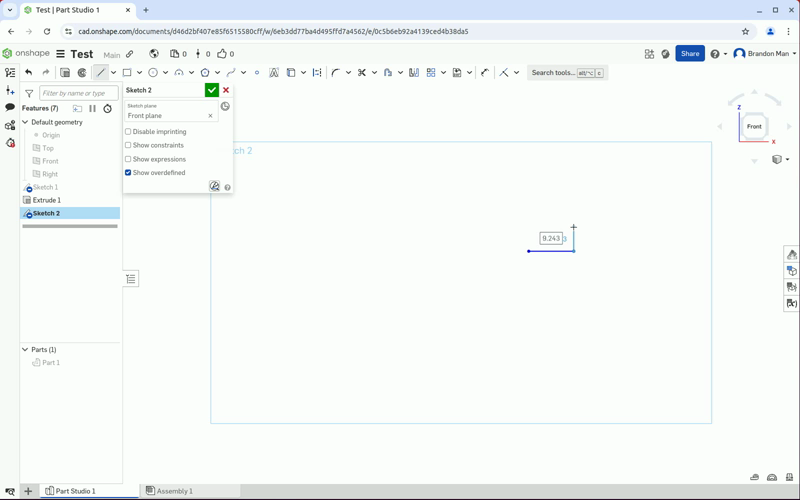
key_up(shift)
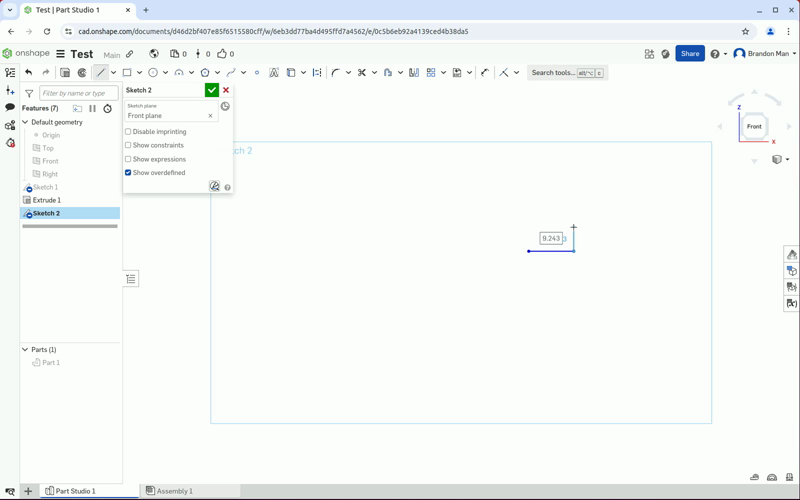
key_down(shift)
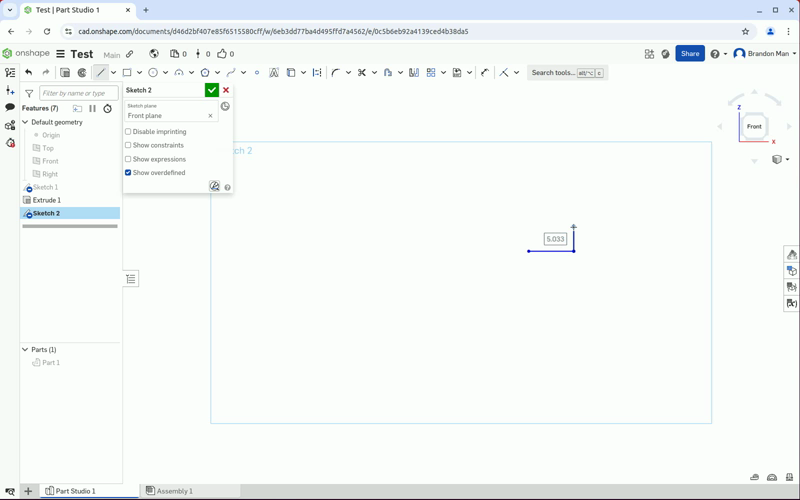
mouse_move(589, 226)
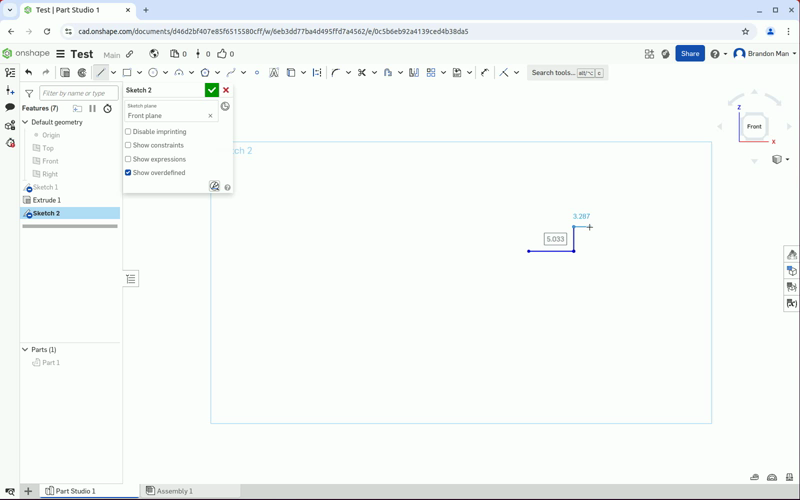
mouse_move(528, 226)
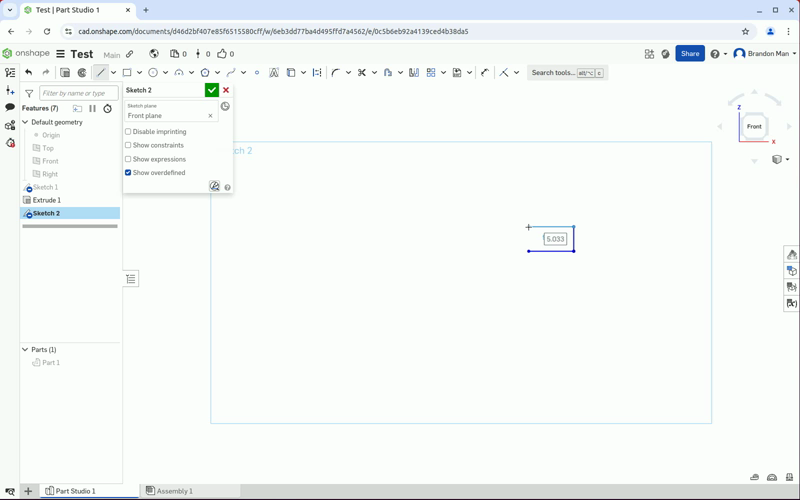
click(528, 226)
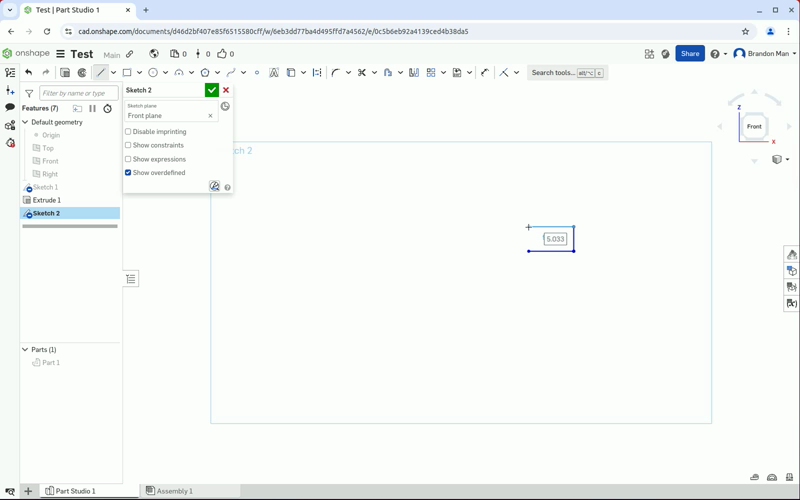
key_up(shift)
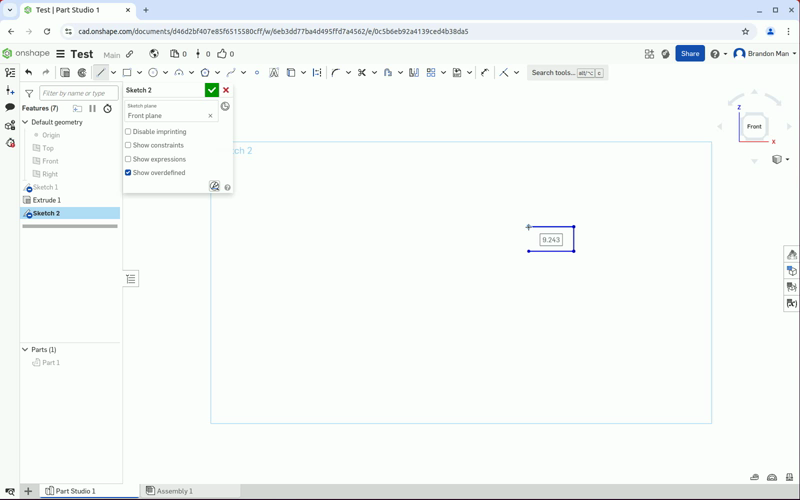
key_down(shift)
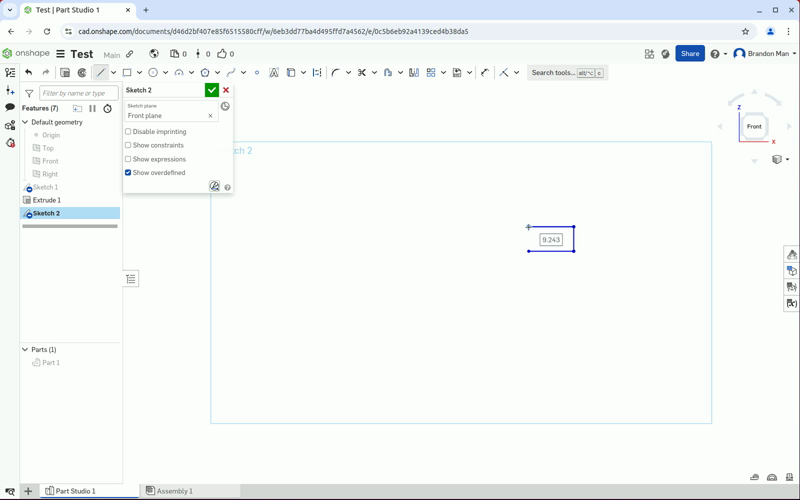
mouse_move(558, 226)
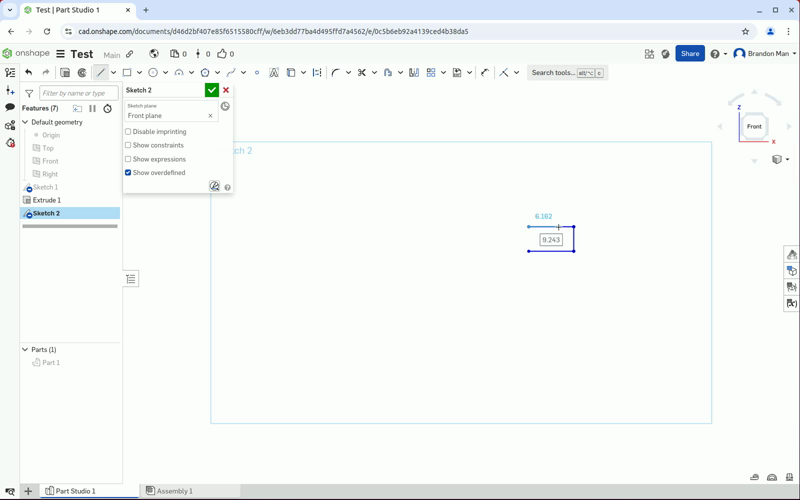
mouse_move(528, 246)
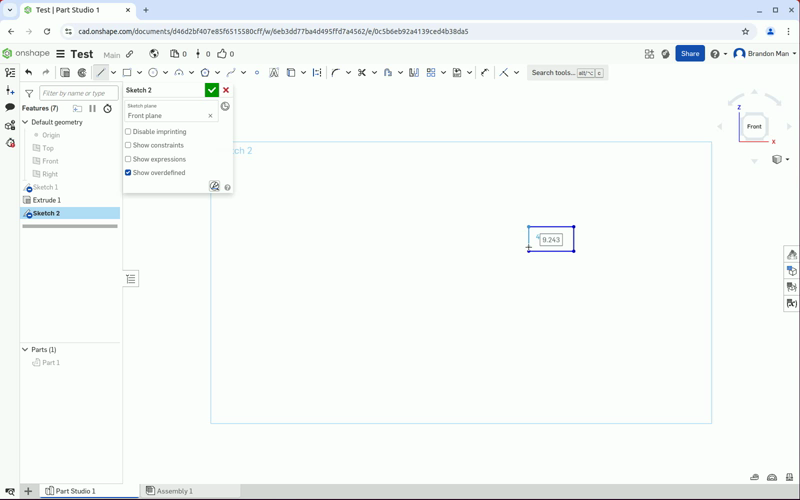
click(528, 246)
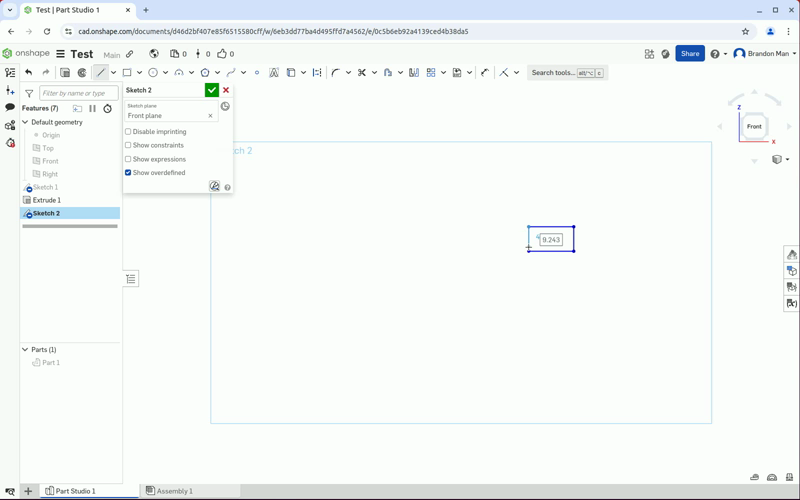
key_up(shift)
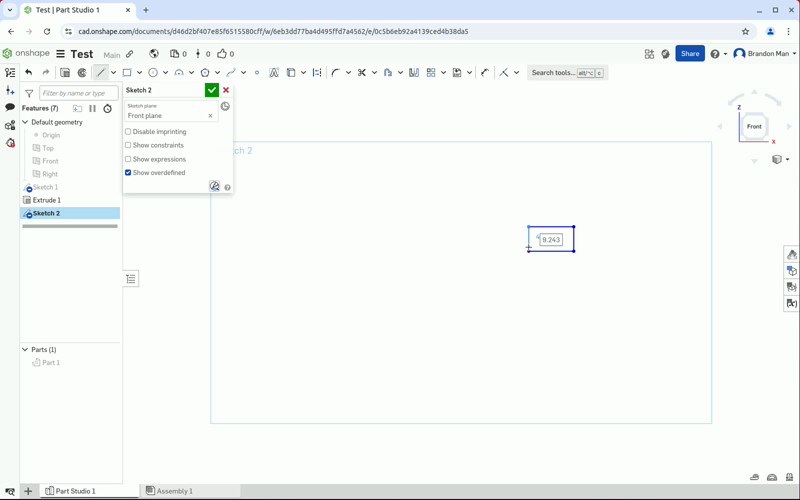
mouse_move(558, 246)
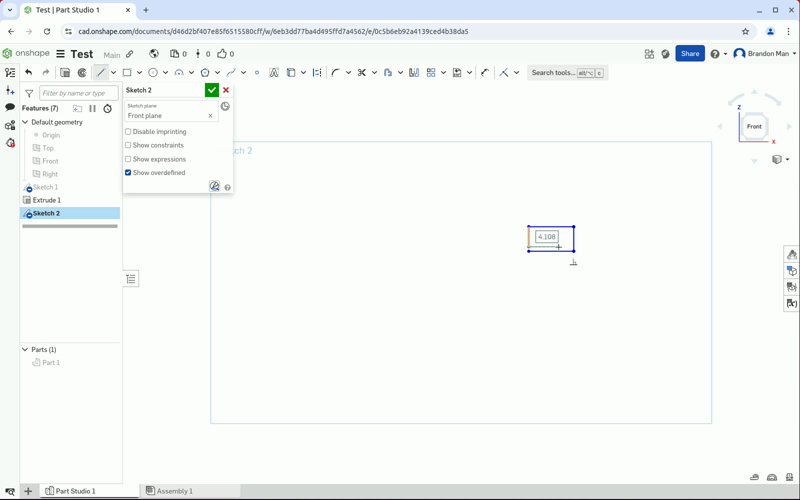
key_down(shift)
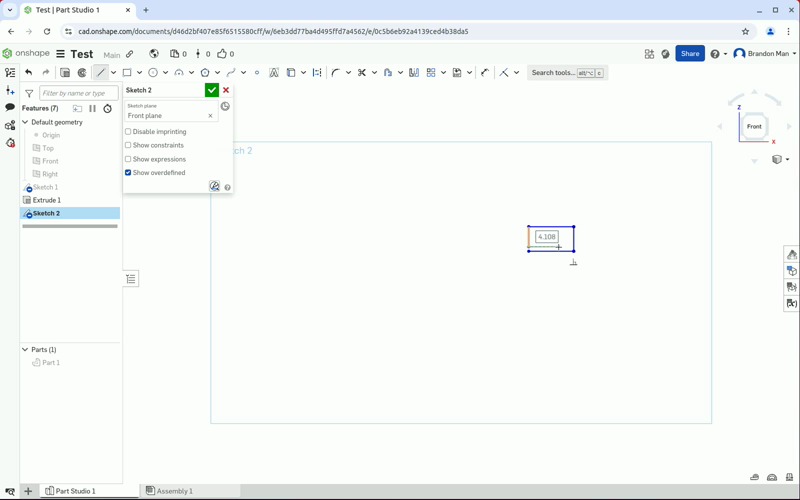
mouse_move(528, 251)
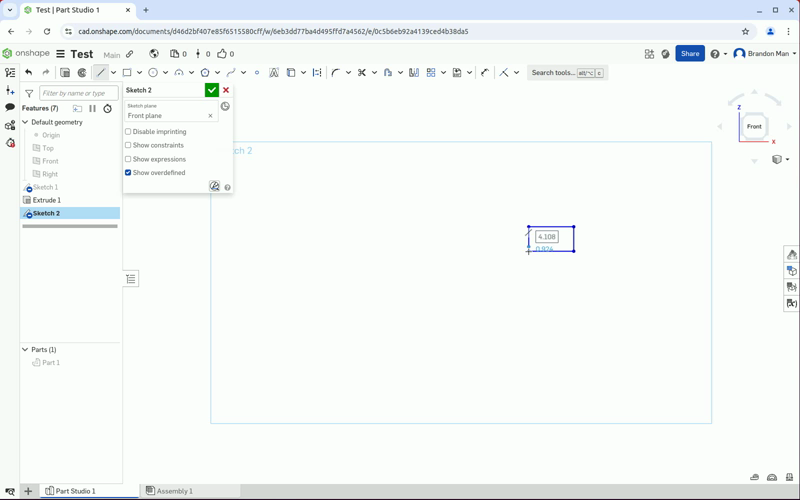
scroll(6)
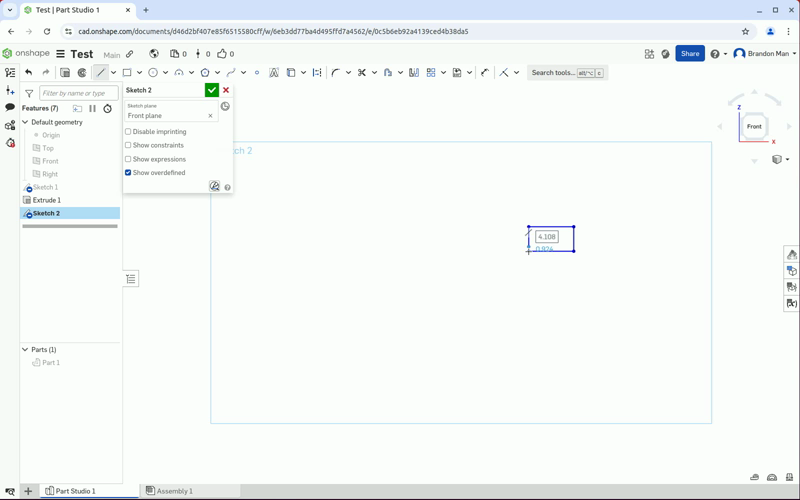
scroll(6)
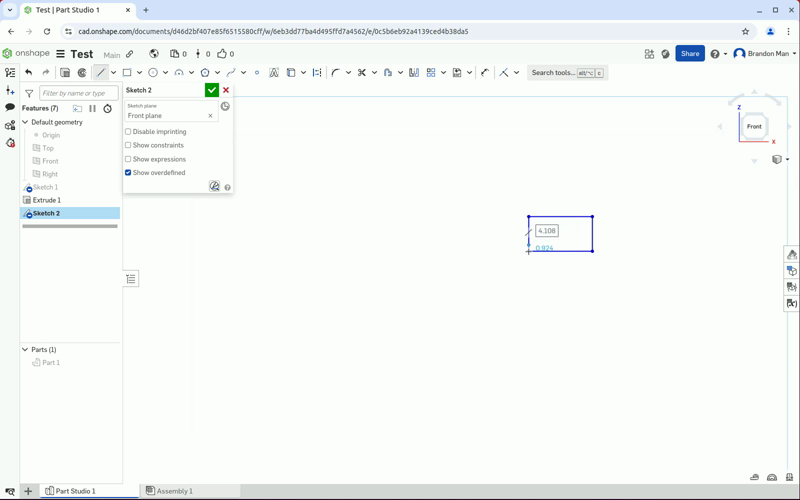
scroll(6)
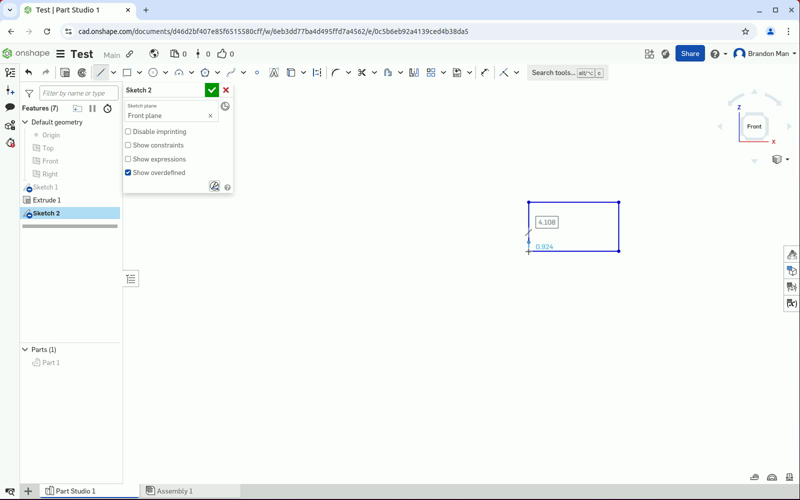
scroll(6)
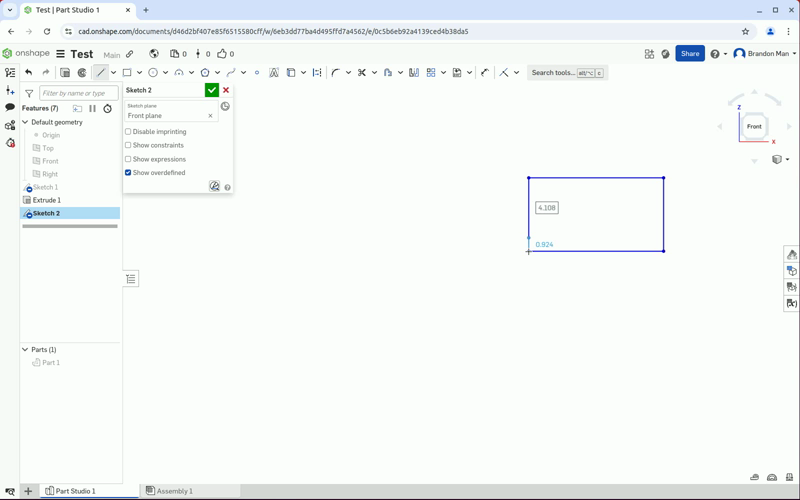
scroll(6)
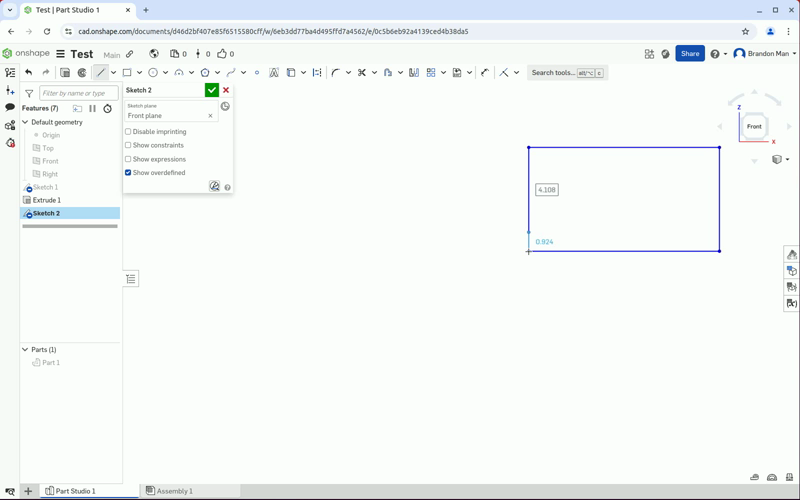
scroll(6)
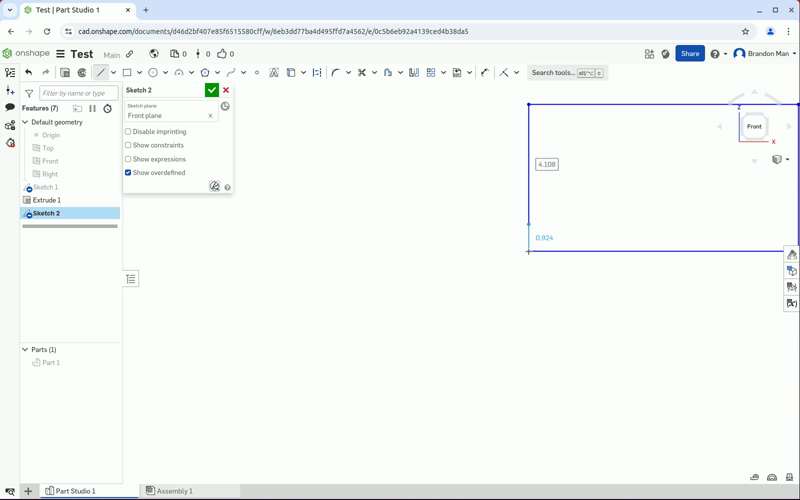
scroll(6)
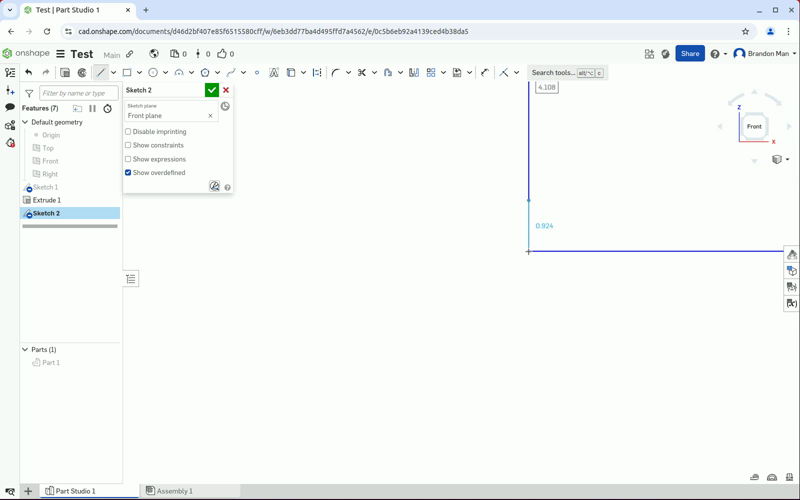
key_up(shift)
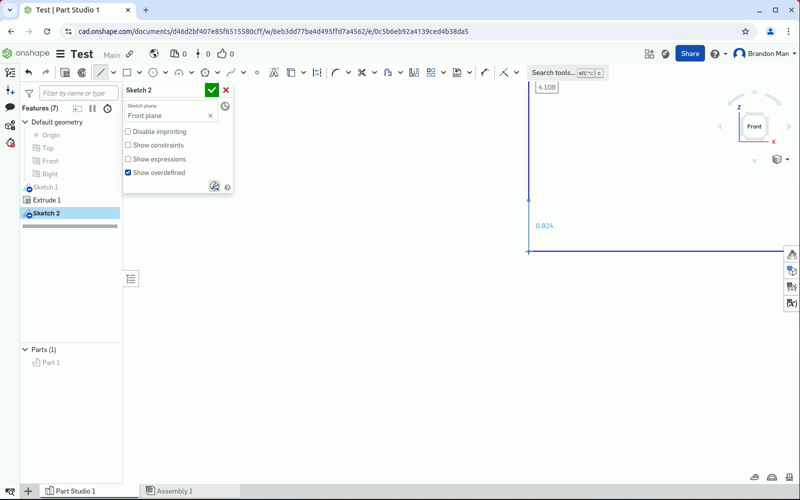
click(528, 251)
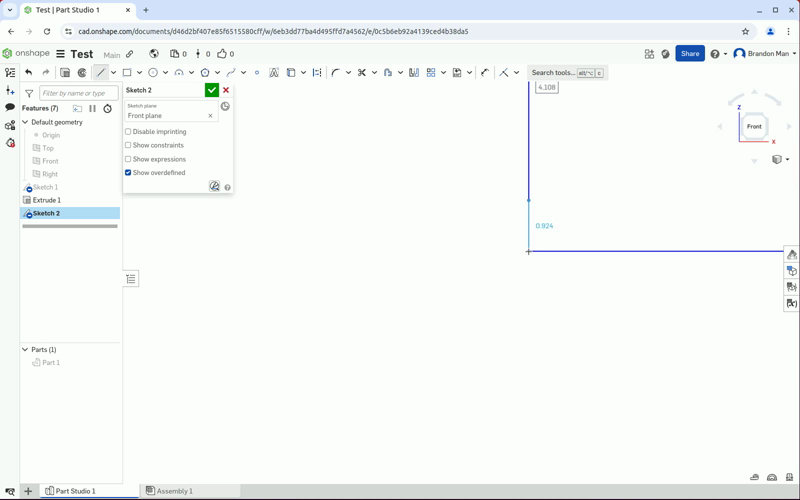
scroll(-6)
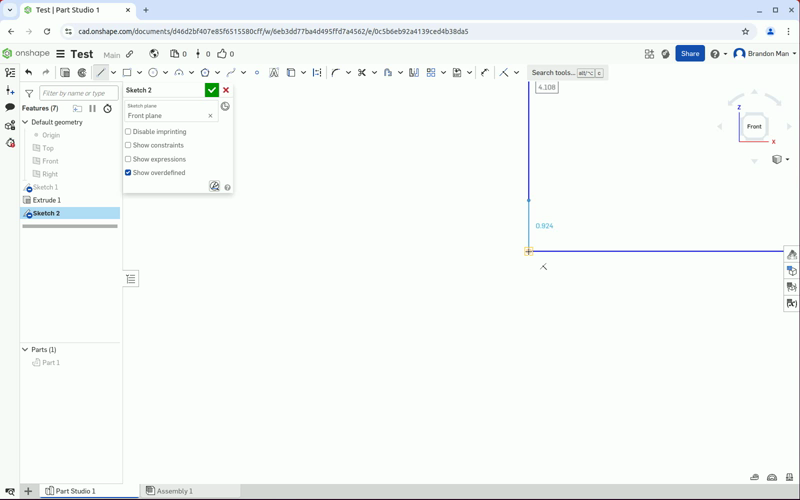
scroll(-6)
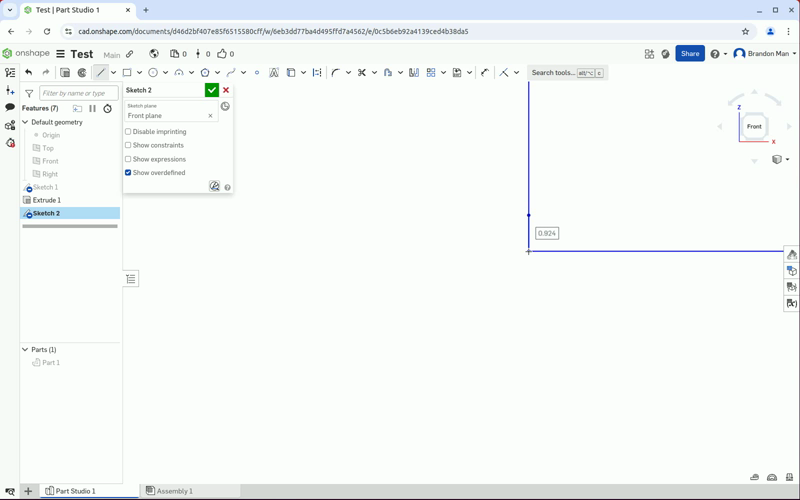
scroll(-6)
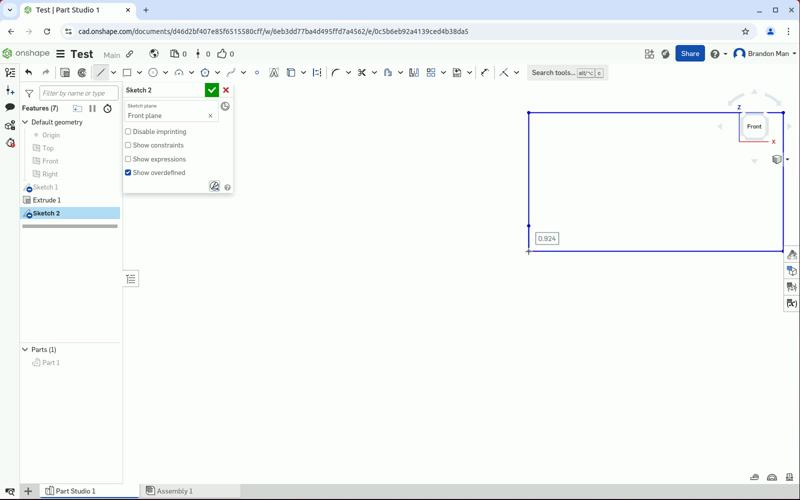
scroll(-6)
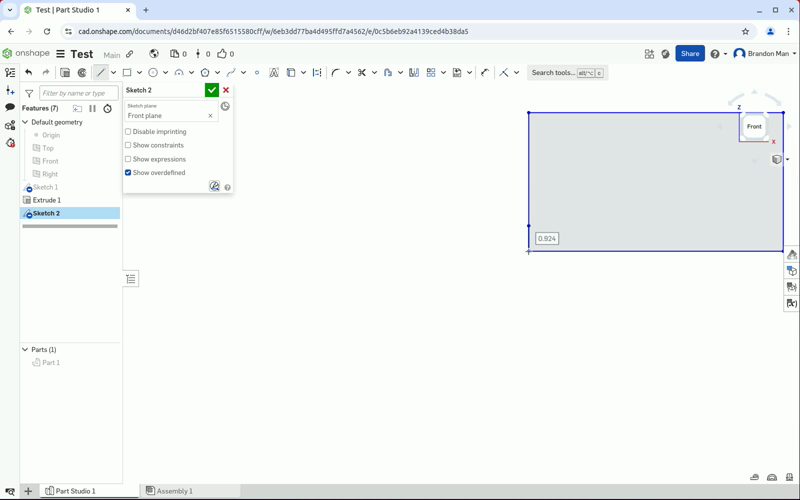
scroll(-6)
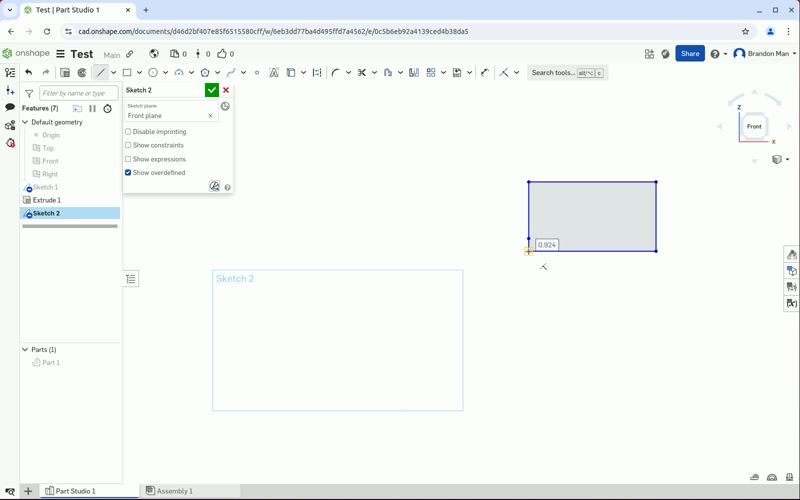
scroll(-6)
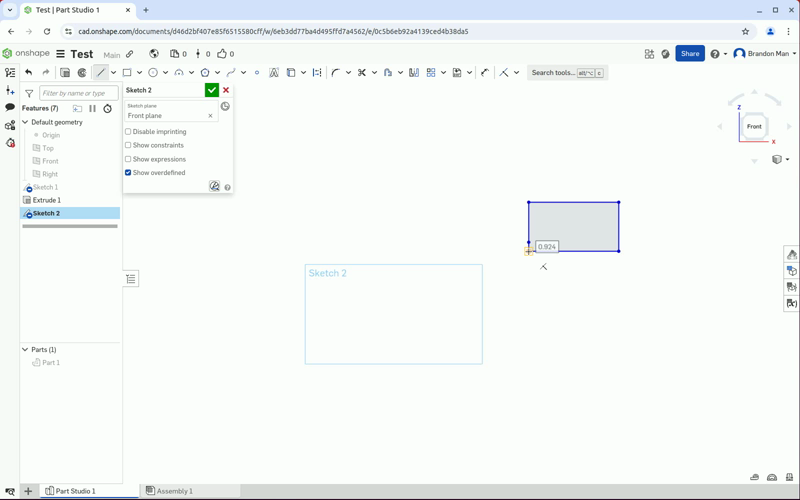
scroll(-6)
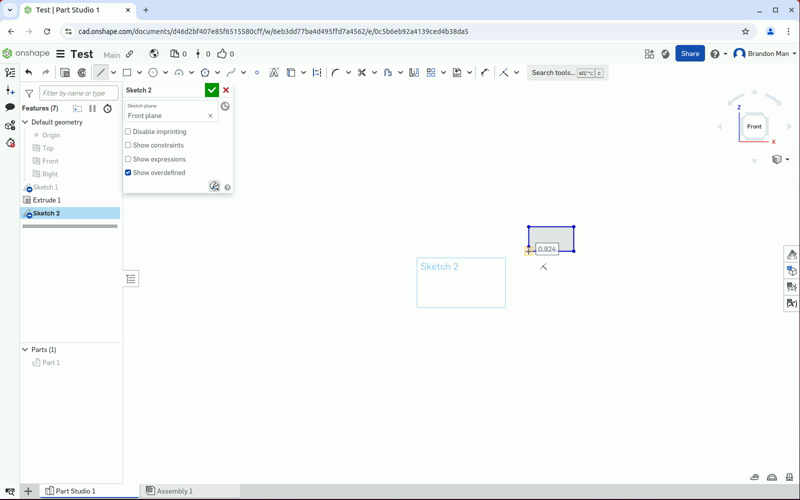
key(esc)
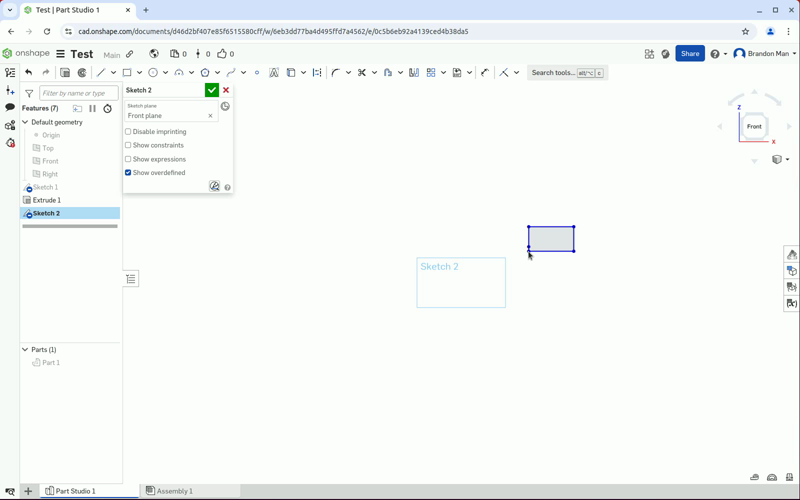
mouse_move(550, 248)
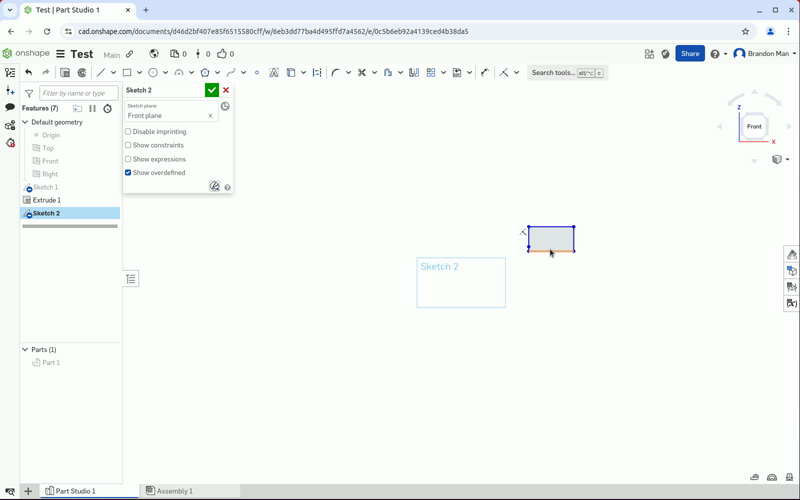
scroll(6)
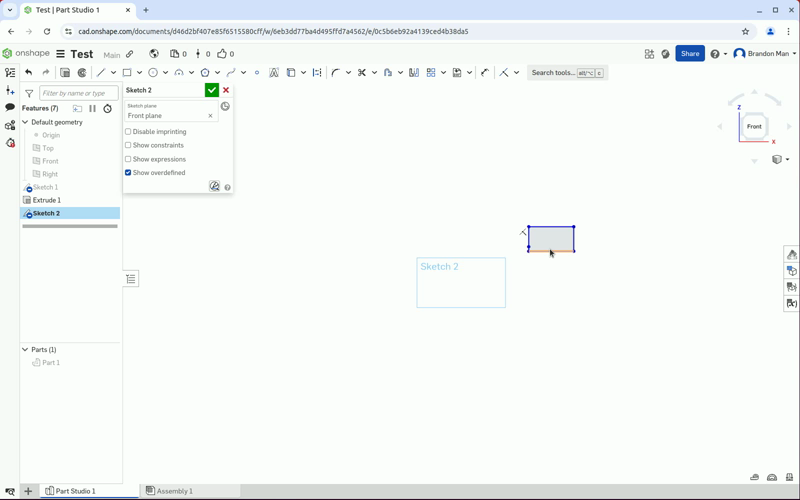
scroll(6)
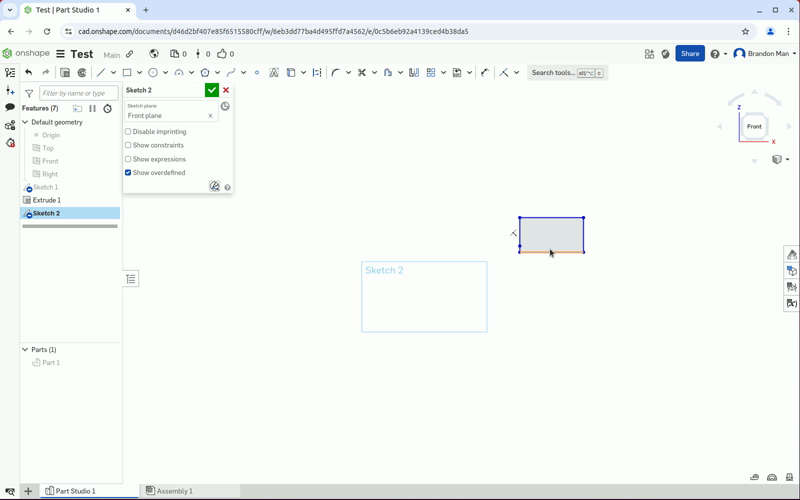
scroll(6)
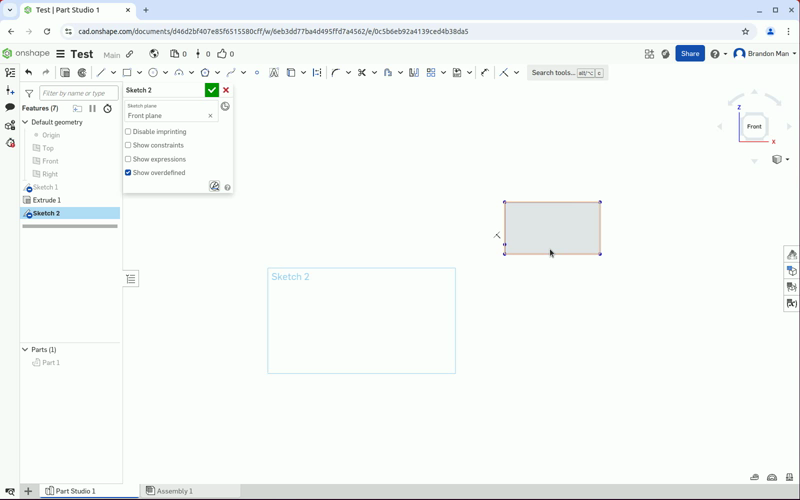
scroll(6)
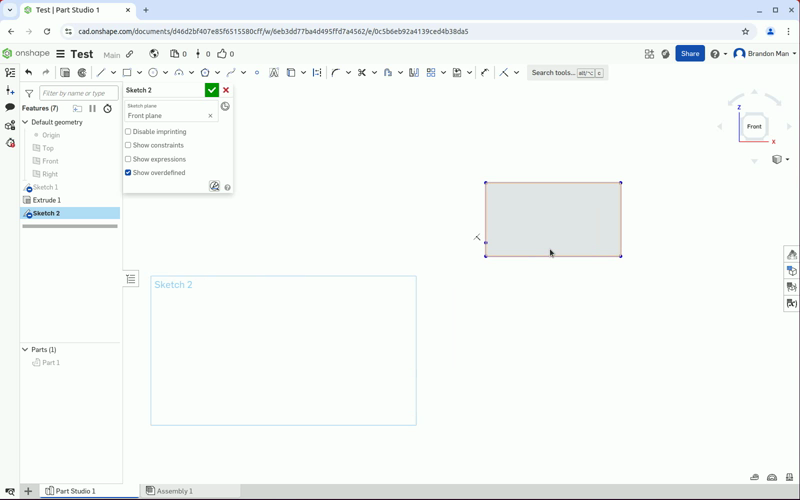
scroll(6)
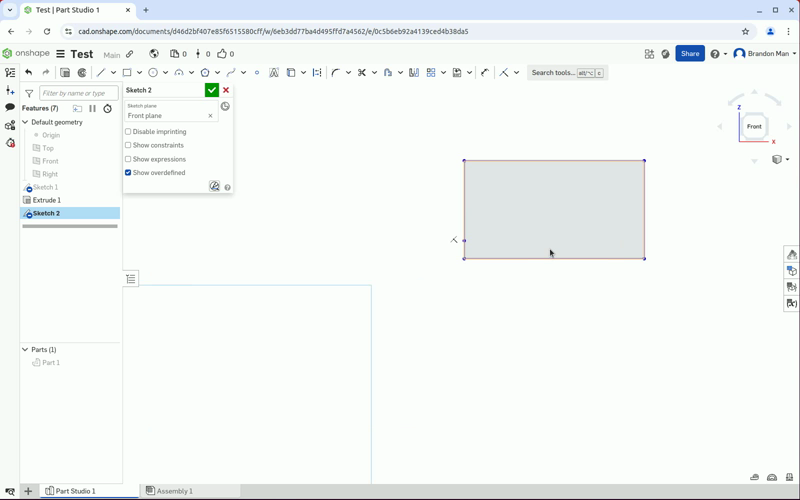
scroll(6)
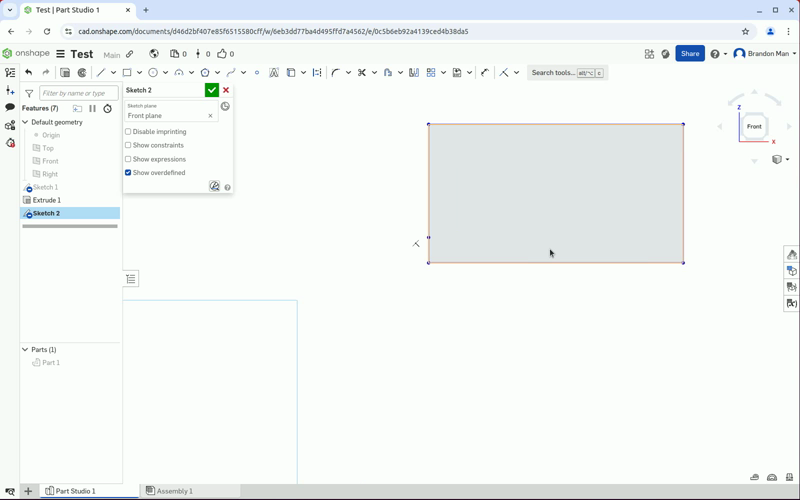
scroll(6)
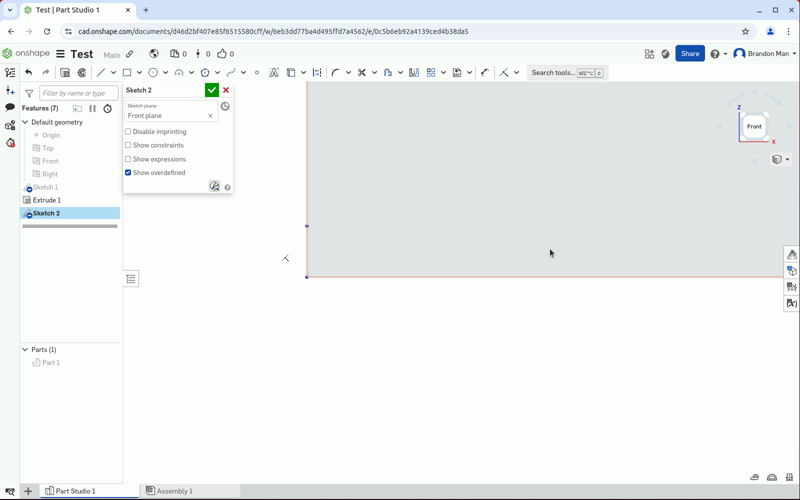
click(550, 248)
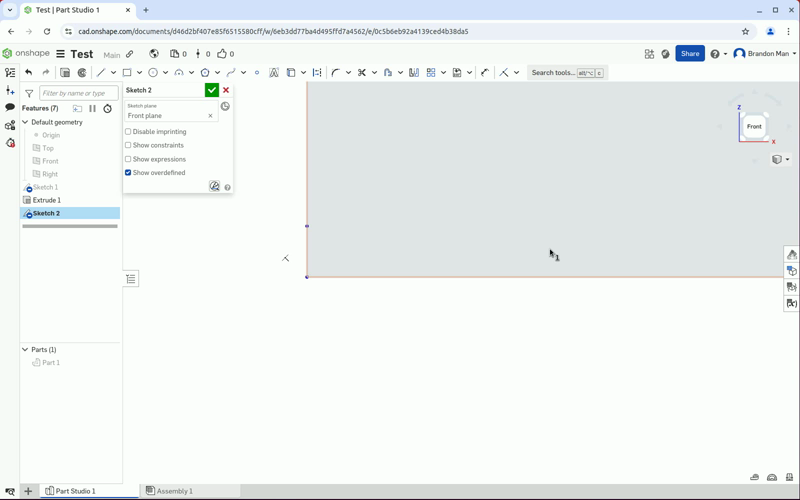
scroll(-6)
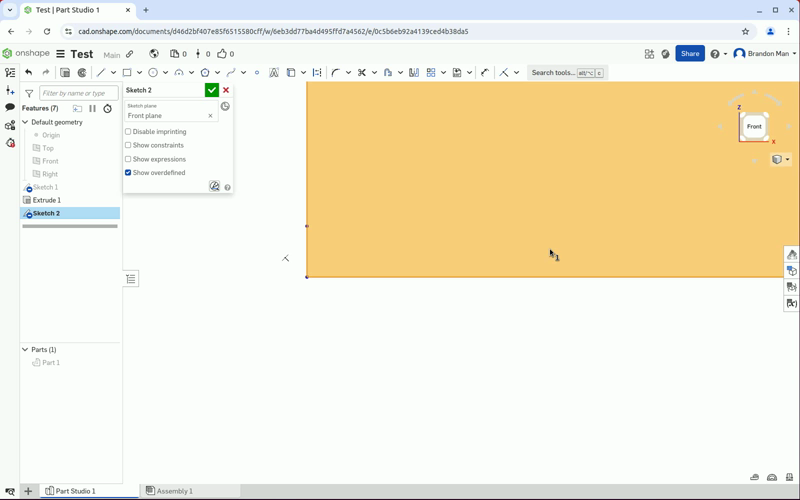
scroll(-6)
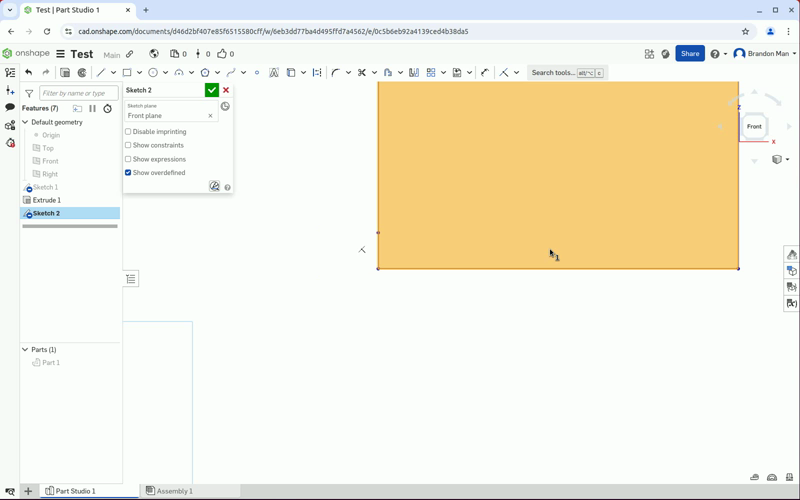
scroll(-6)
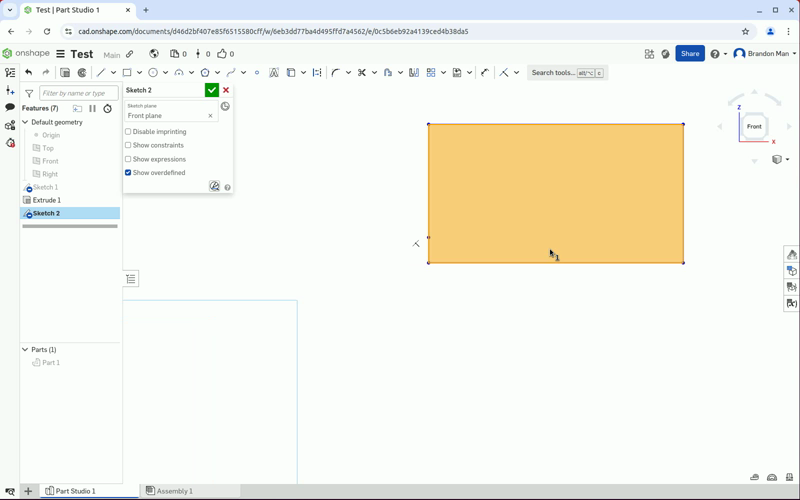
scroll(-6)
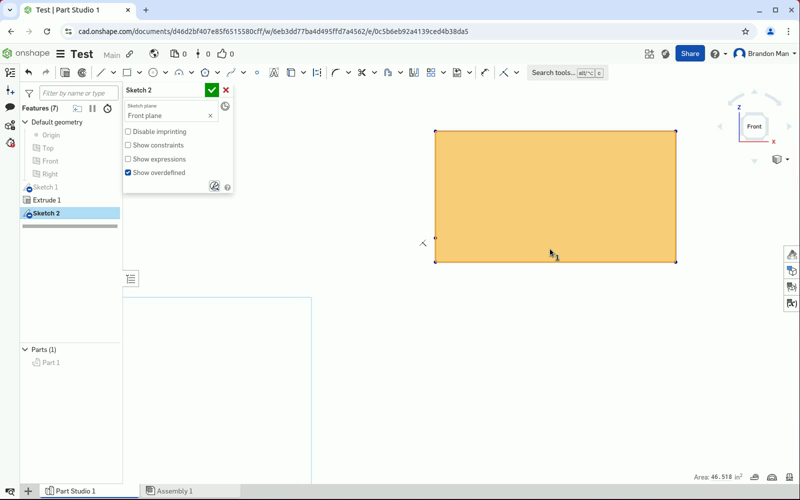
scroll(-6)
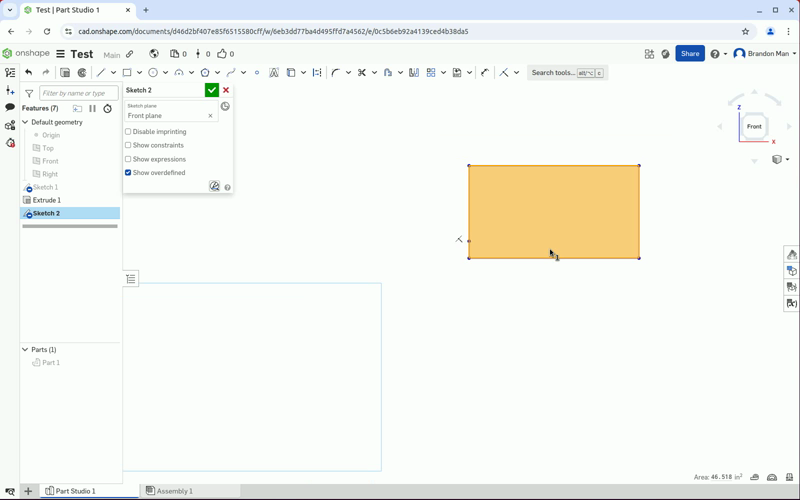
scroll(-6)
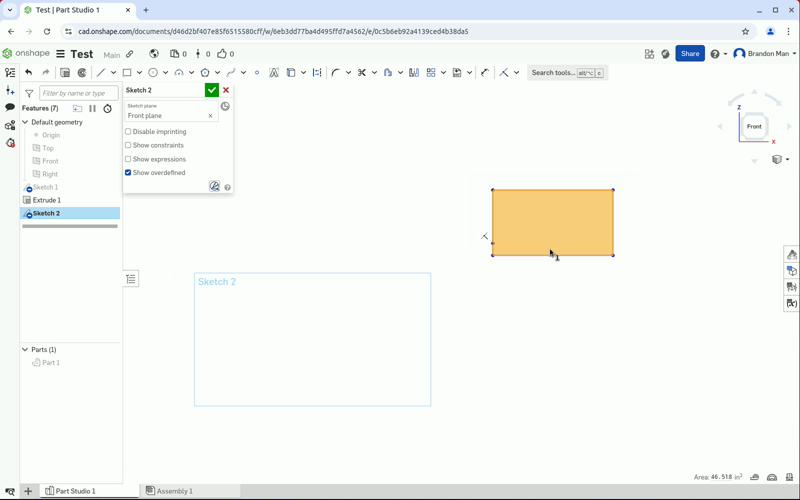
scroll(-6)
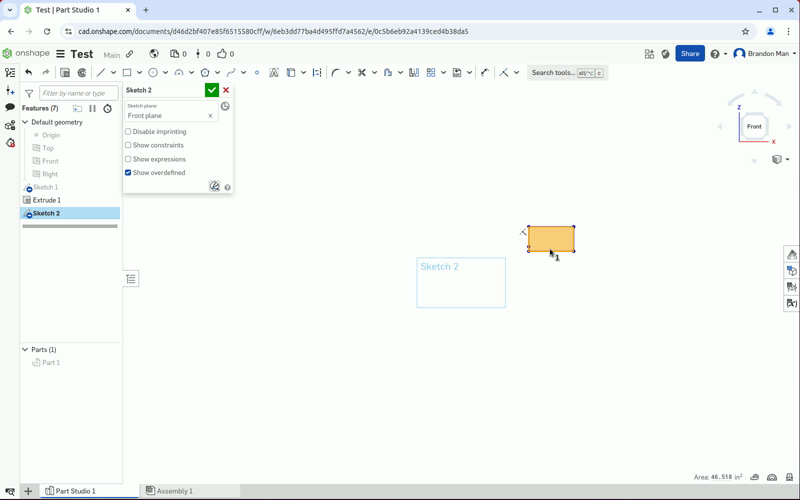
mouse_move(73, 352)
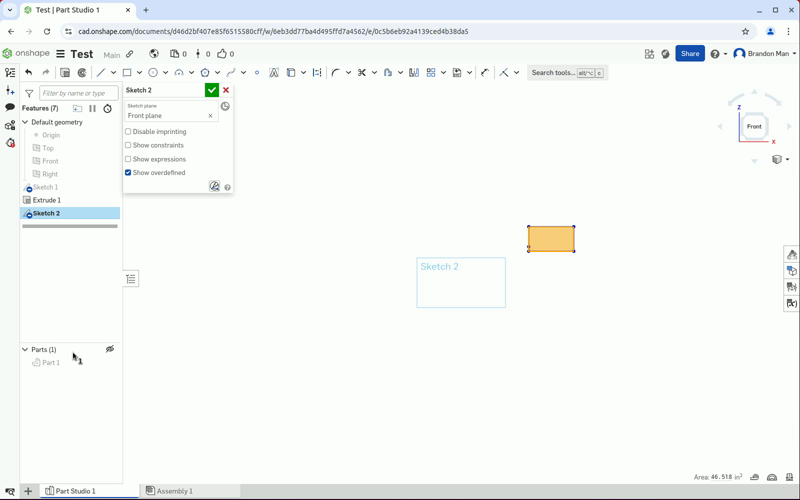
key(shift+y)
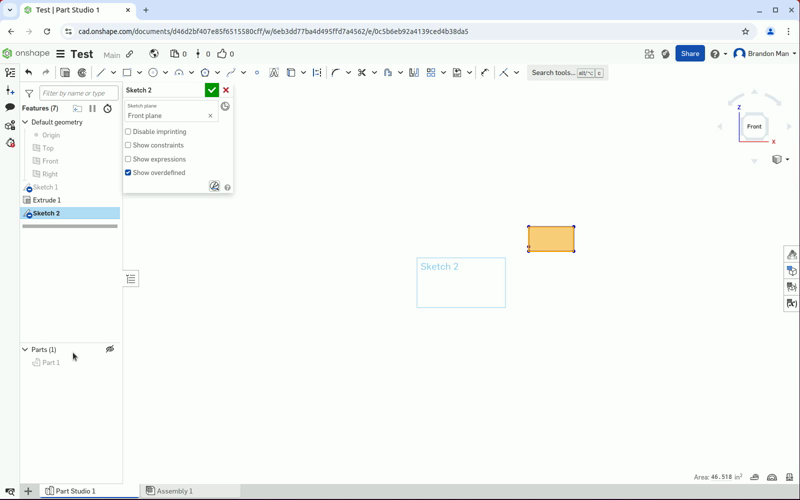
key(shift+e)
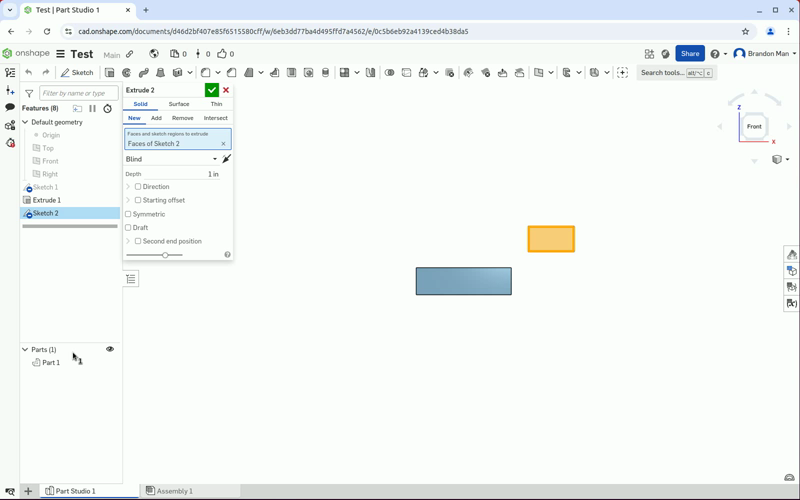
mouse_move(143, 106)
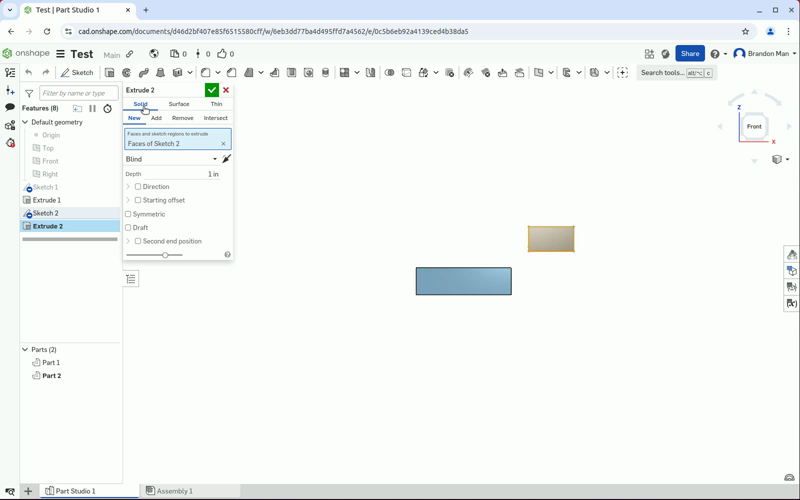
click(143, 106)
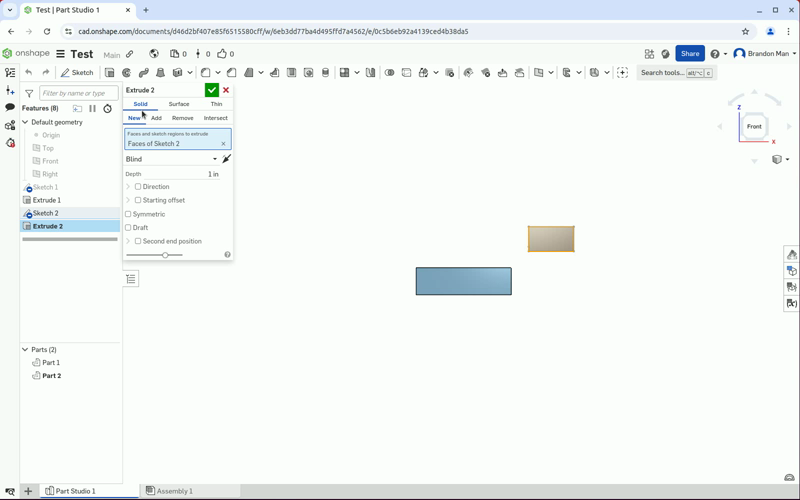
mouse_move(137, 120)
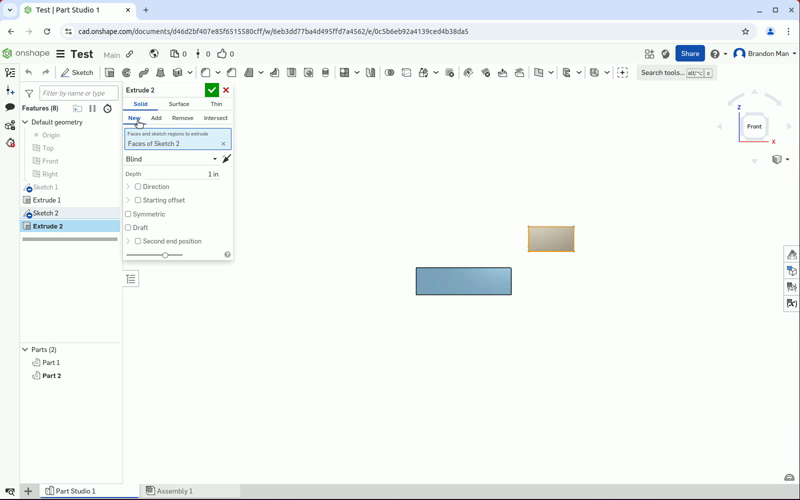
click(137, 120)
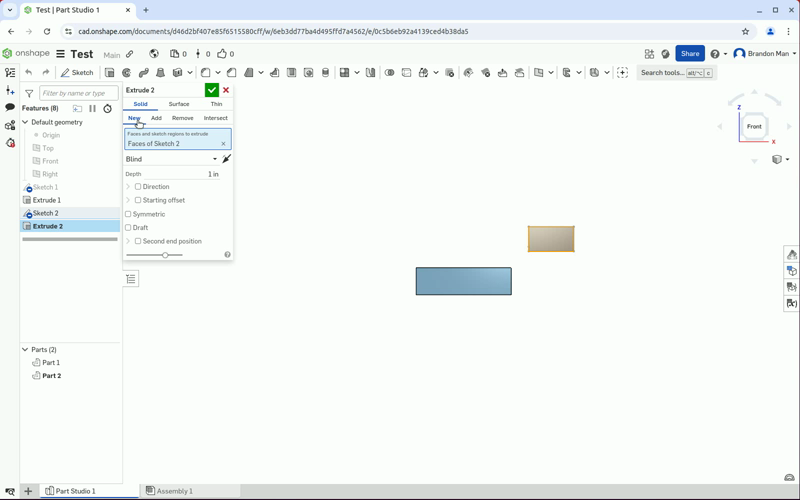
key(tab, 4)
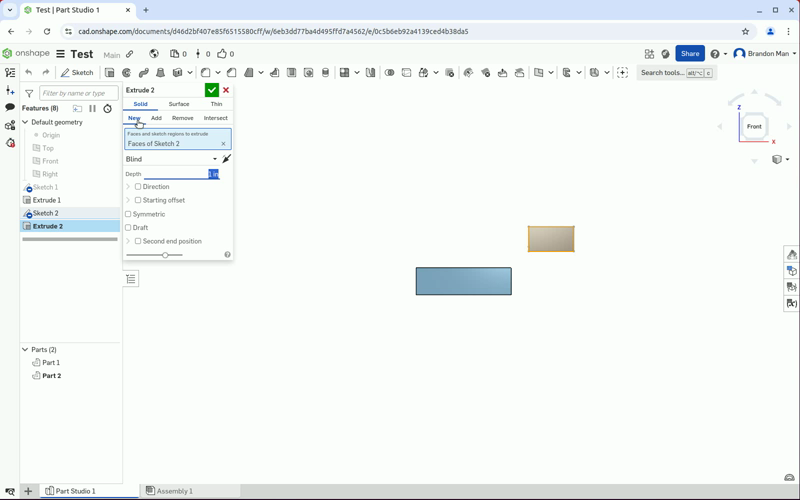
text(3.851)
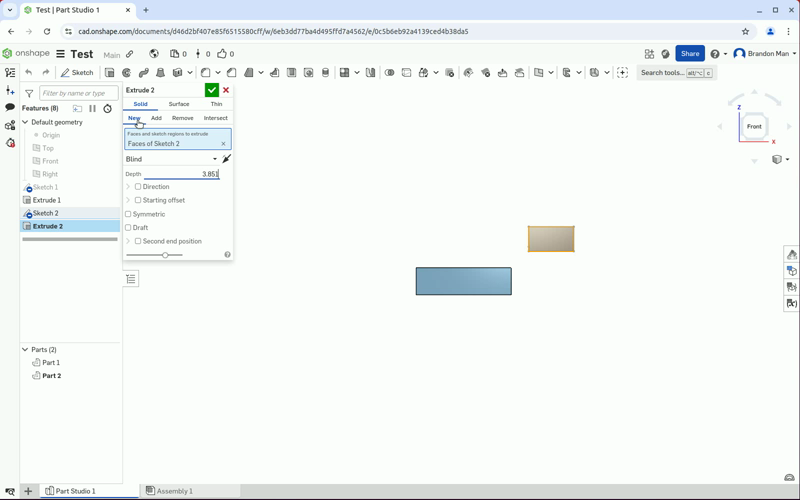
key(enter)
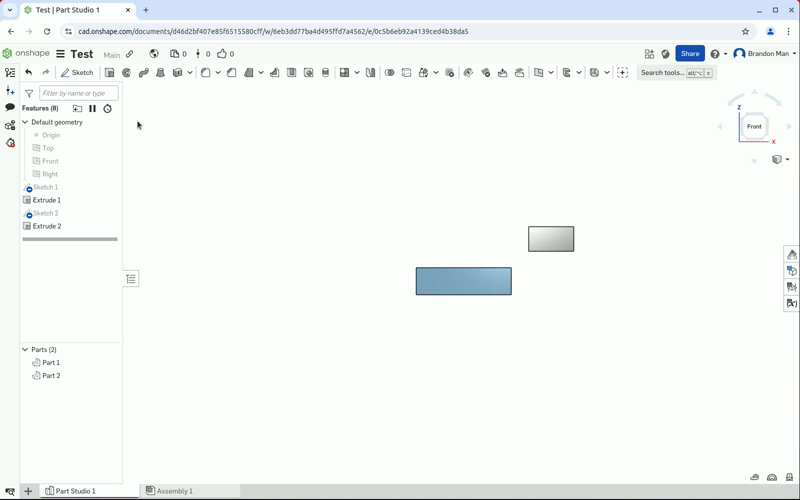
key(shift+h)
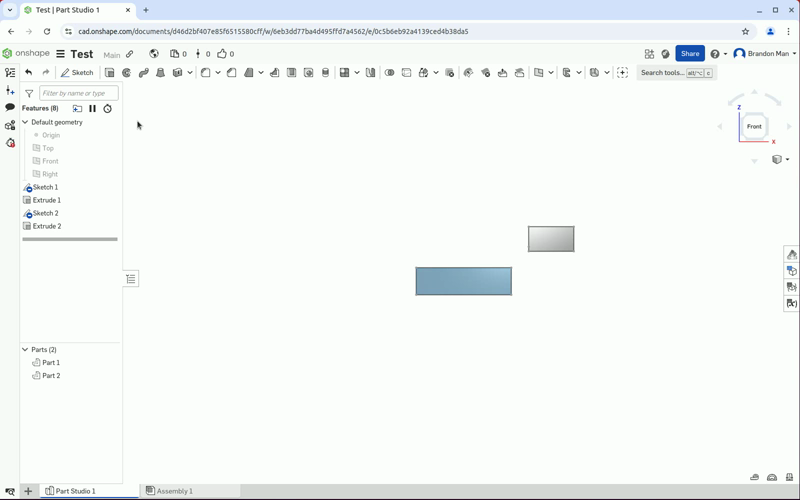
key(shift+h)
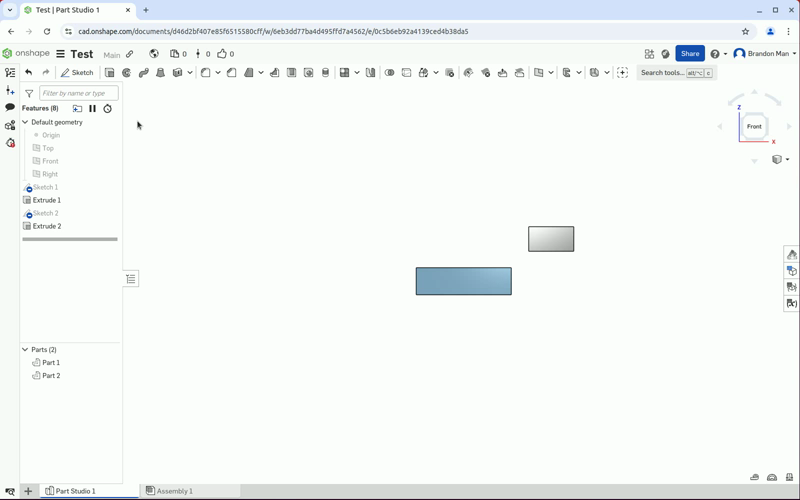
mouse_move(73, 189)
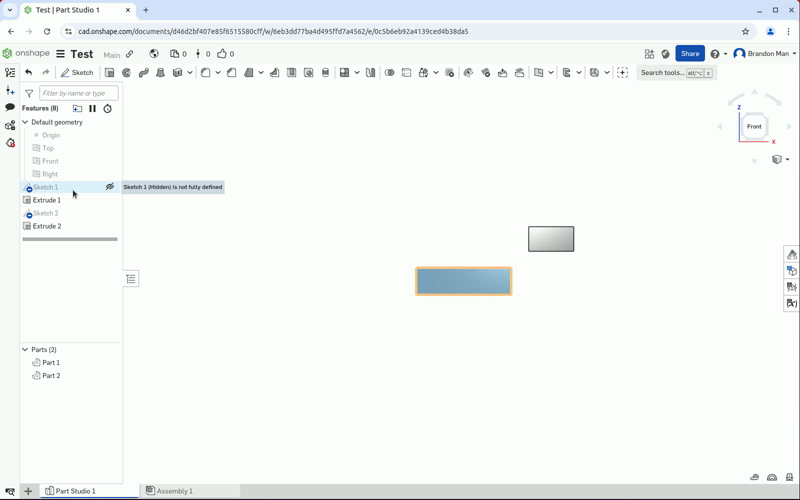
click(73, 189)
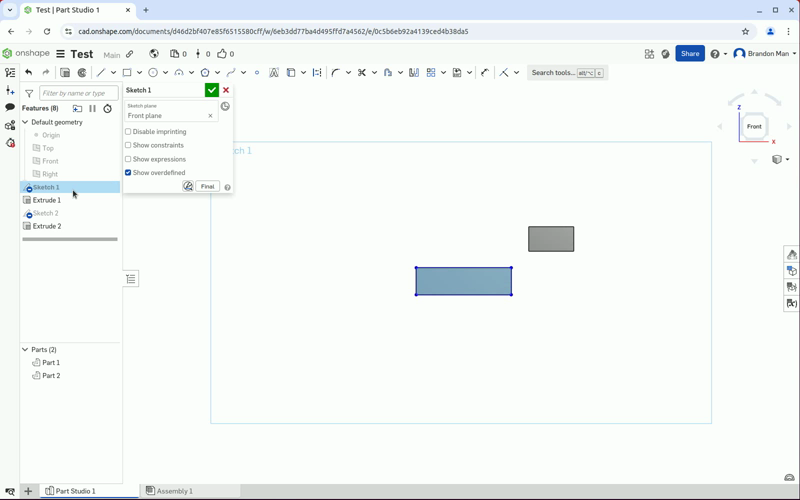
mouse_move(229, 92)
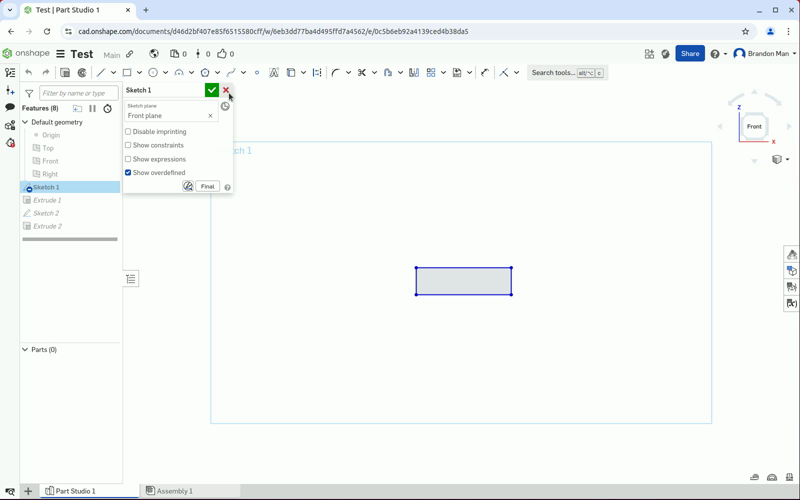
click(229, 92)
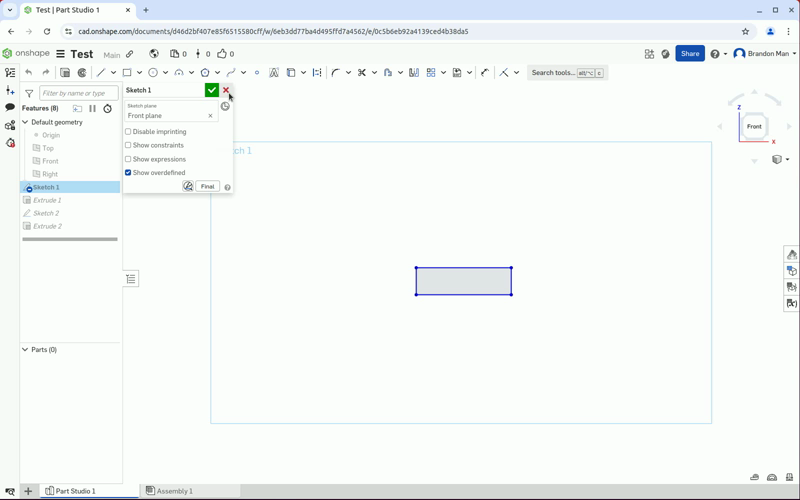
key(shift+s)
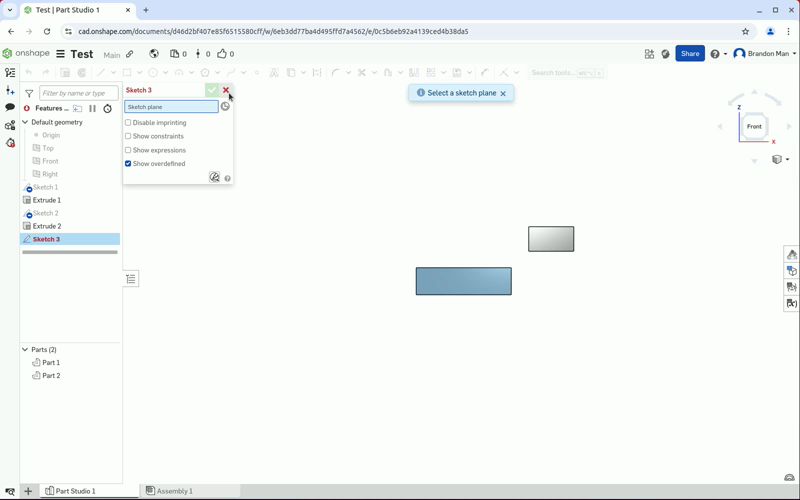
mouse_move(73, 163)
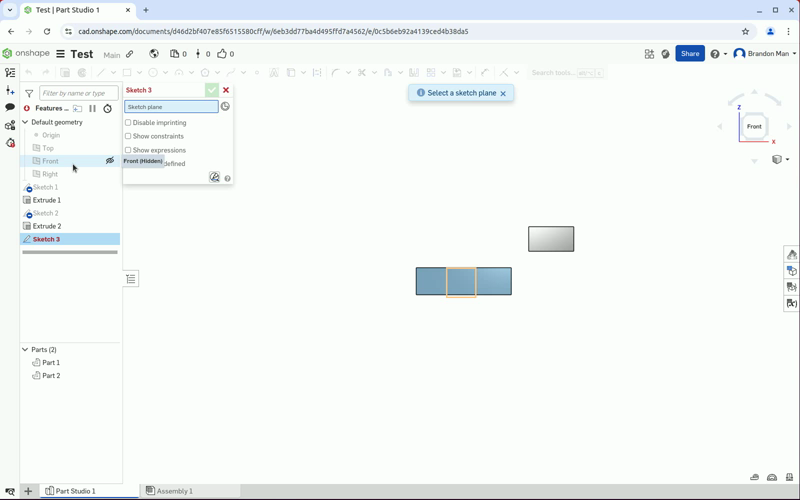
click(73, 163)
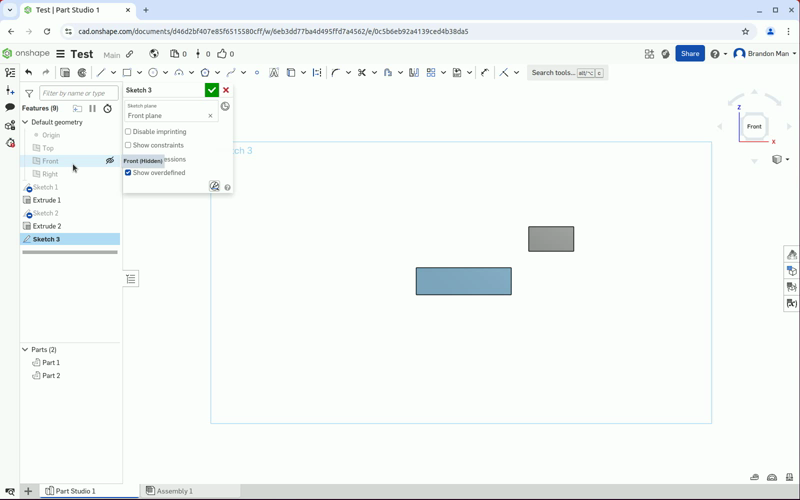
mouse_move(73, 352)
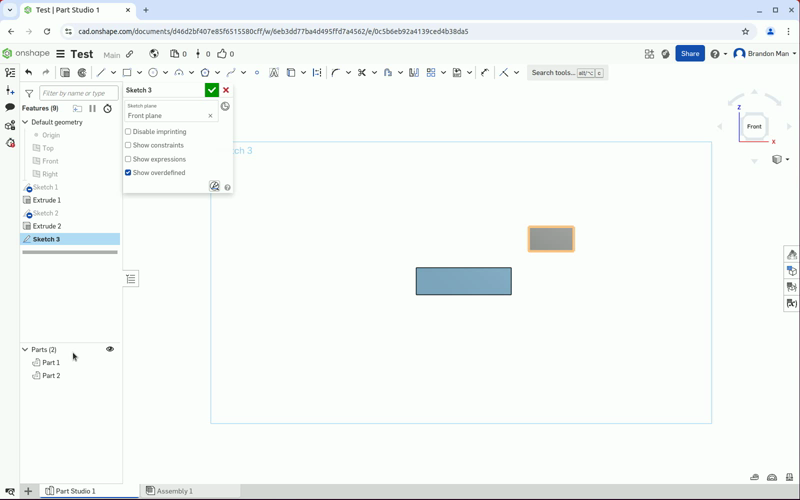
key(y)
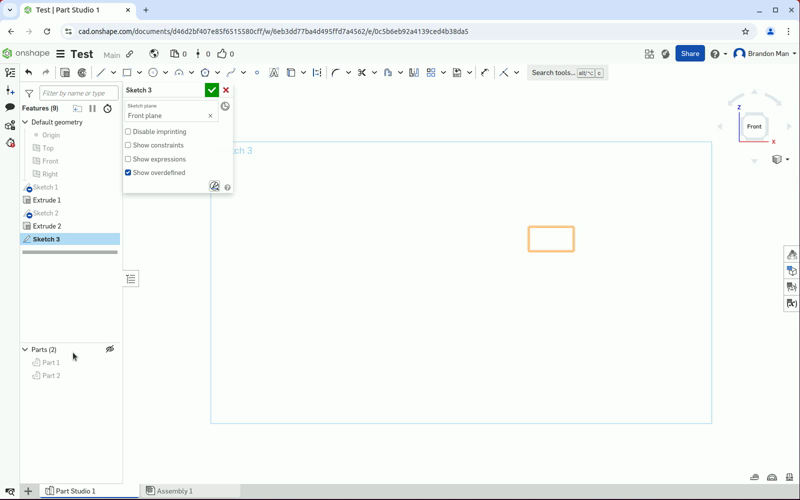
key(a)
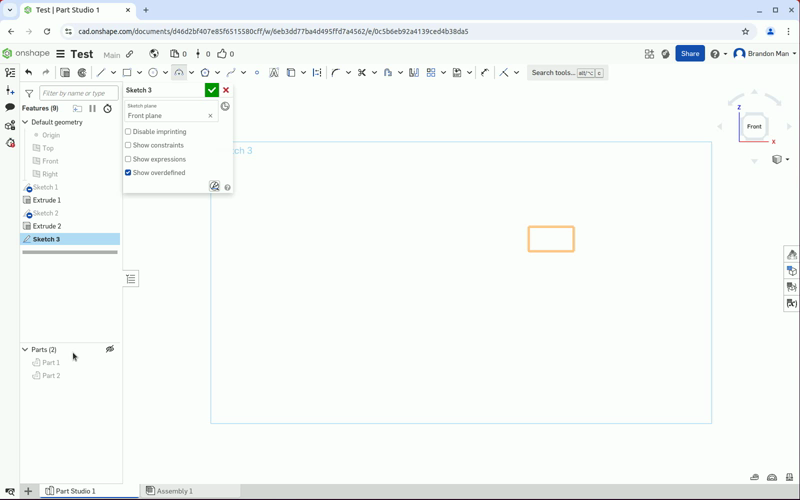
key_down(shift)
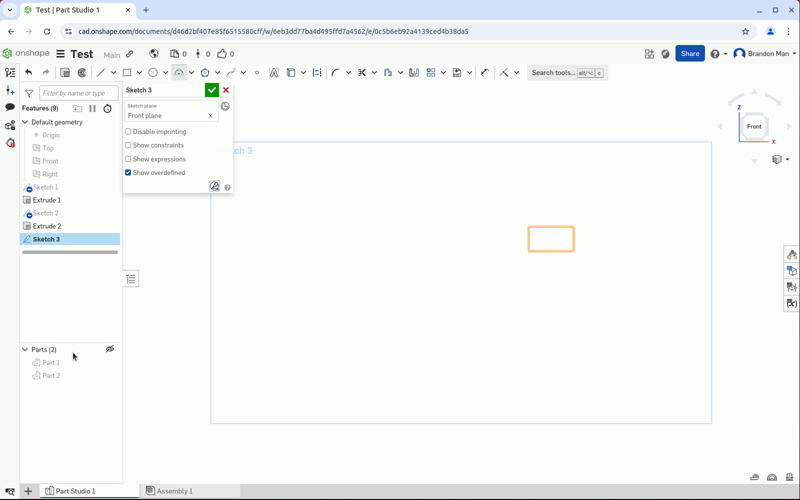
mouse_move(511, 260)
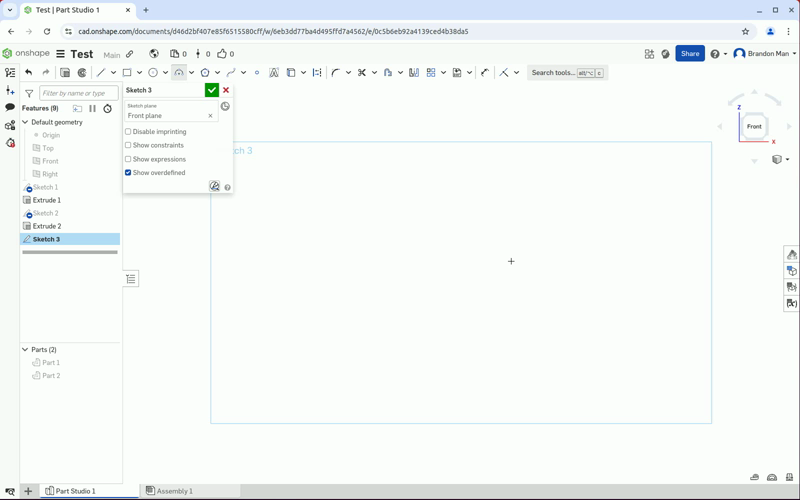
click(511, 260)
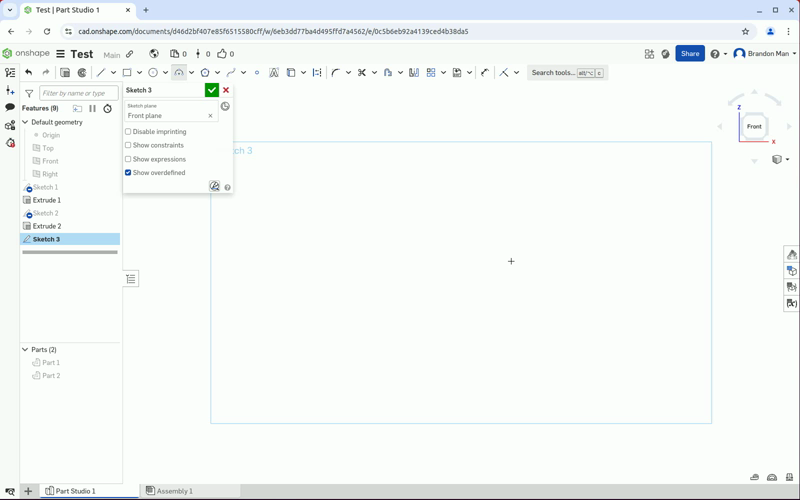
key_up(shift)
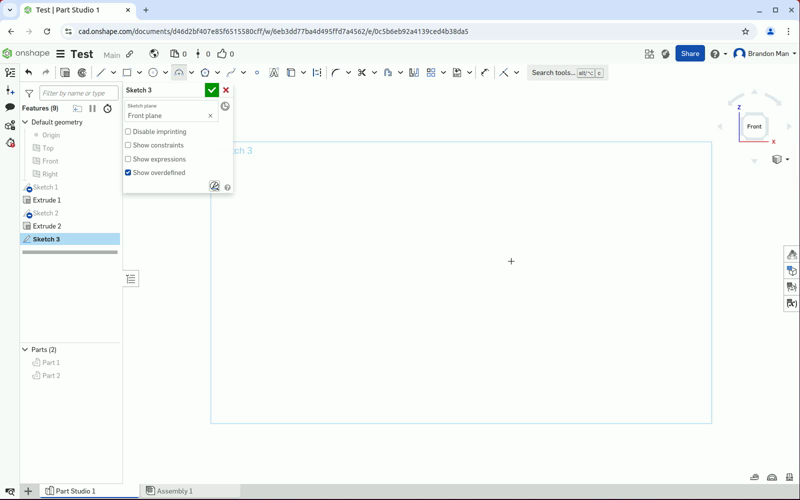
key_down(shift)
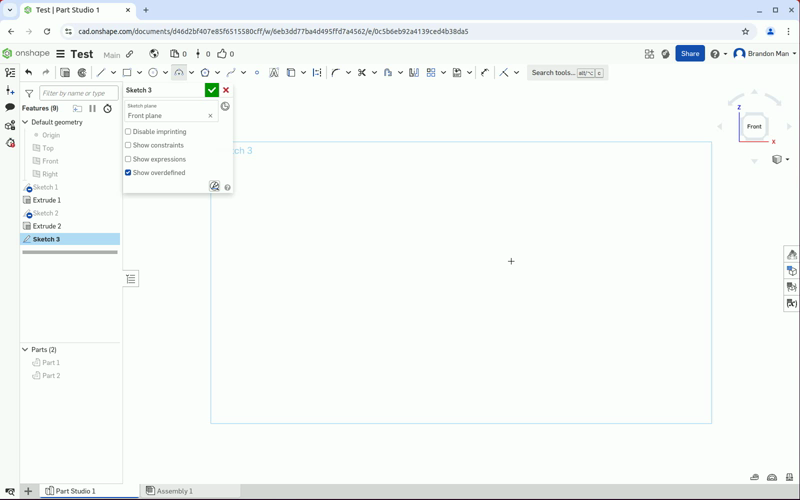
mouse_move(527, 244)
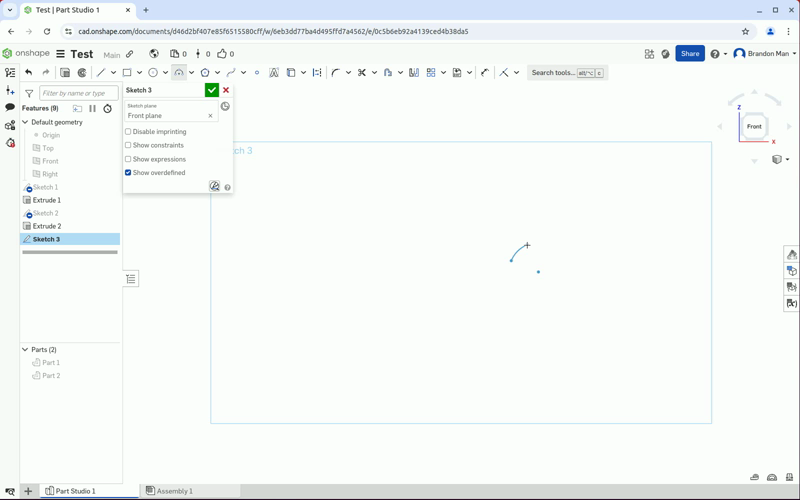
click(527, 244)
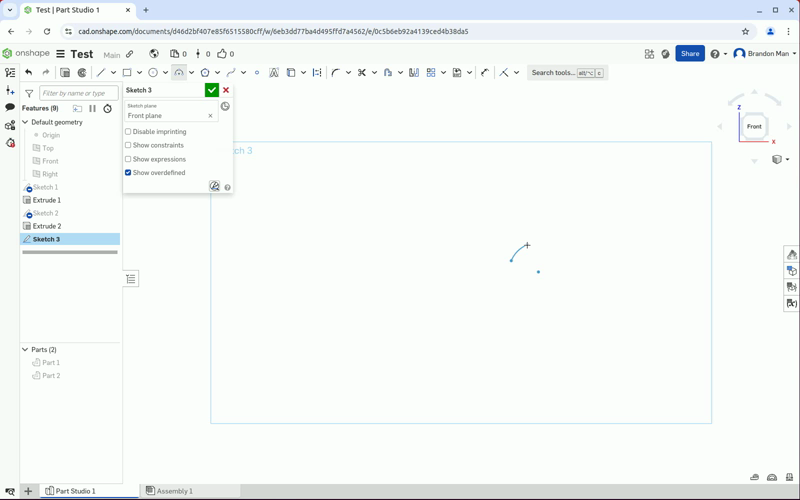
mouse_move(522, 255)
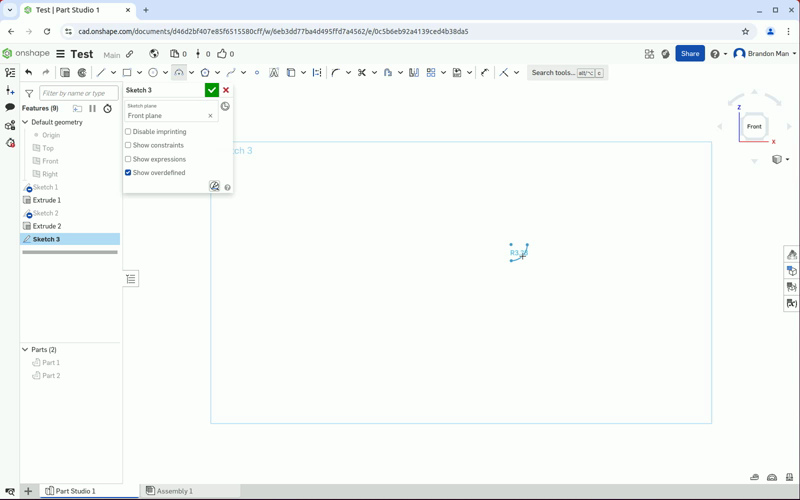
click(522, 255)
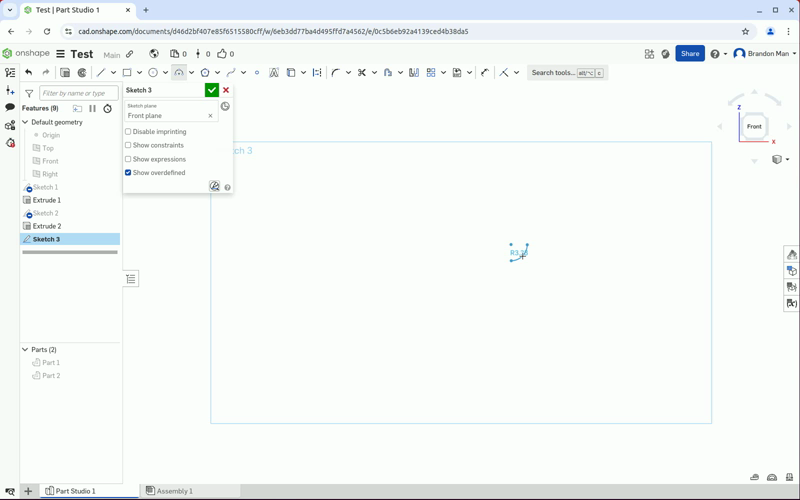
key_up(shift)
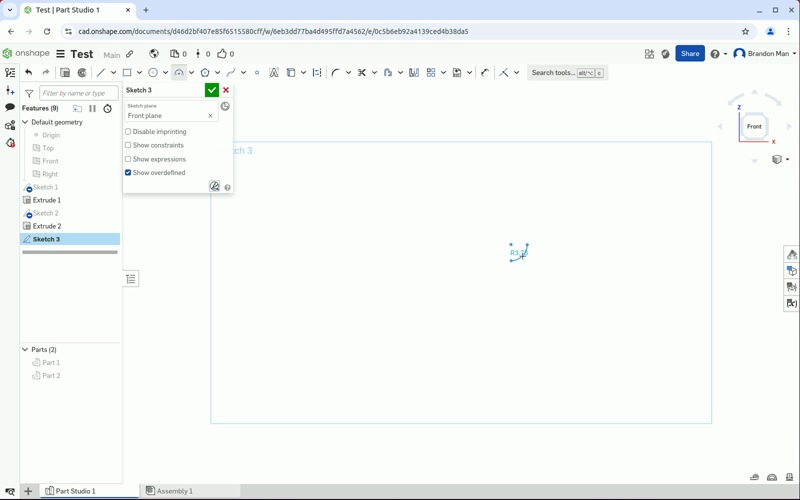
key(esc)
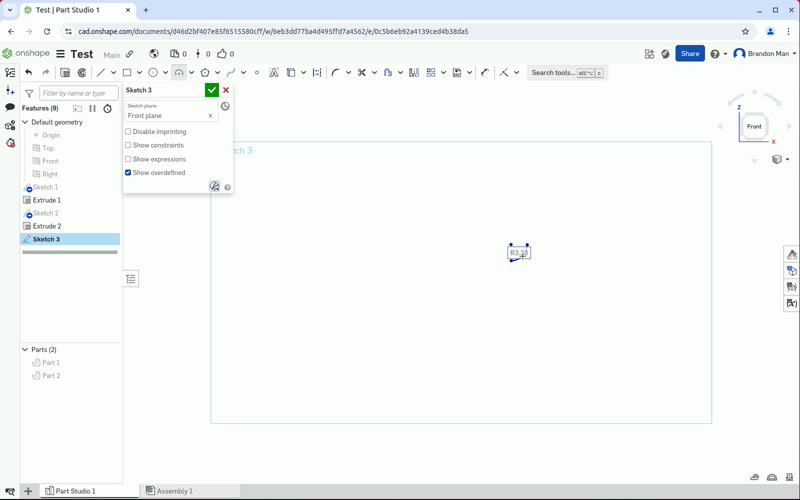
key(l)
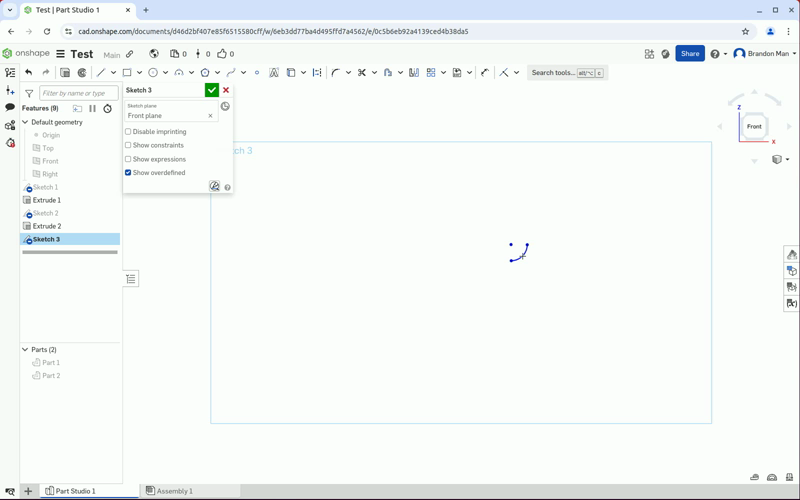
mouse_move(527, 244)
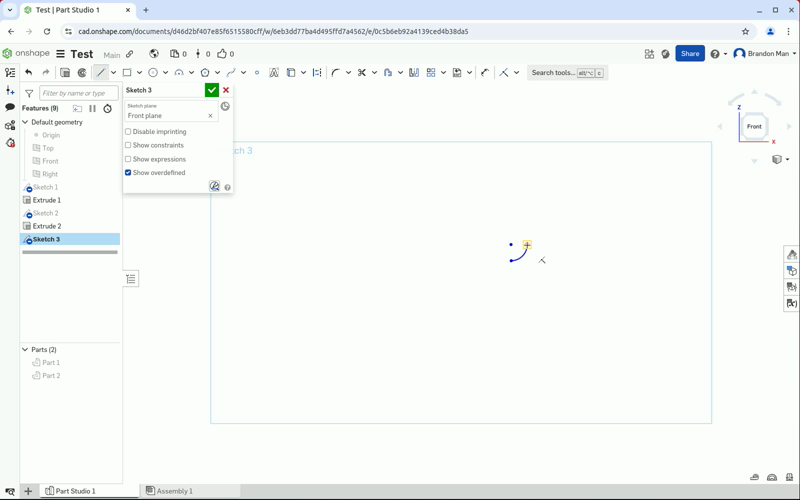
click(527, 244)
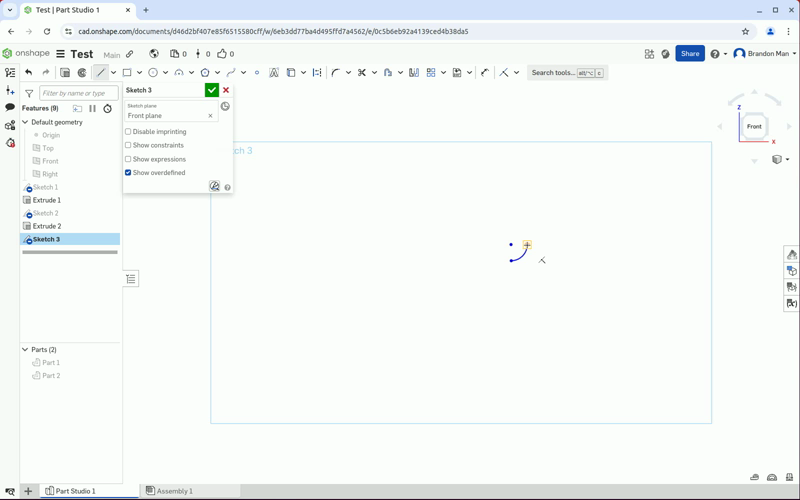
key_down(shift)
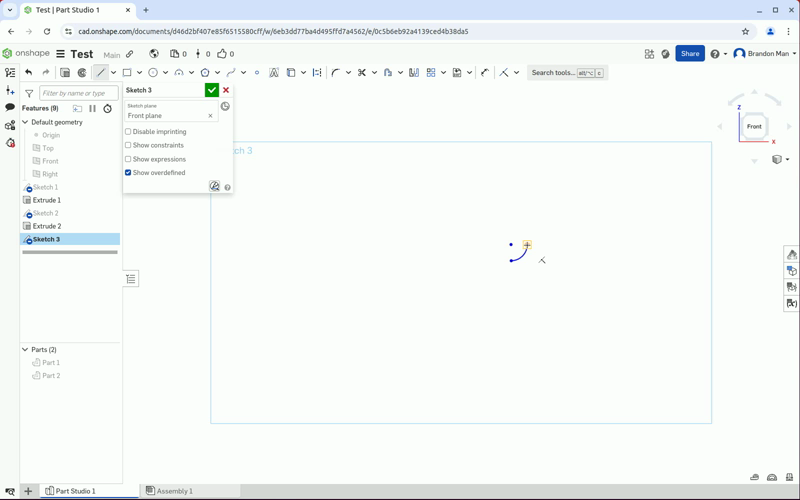
mouse_move(557, 244)
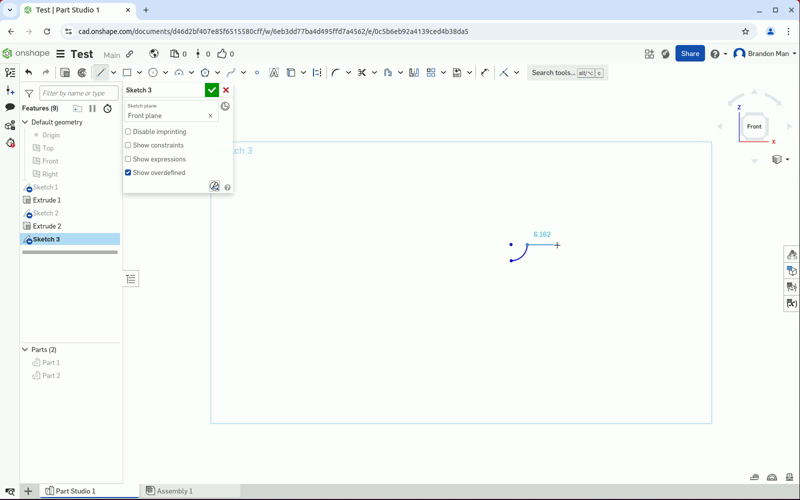
mouse_move(511, 244)
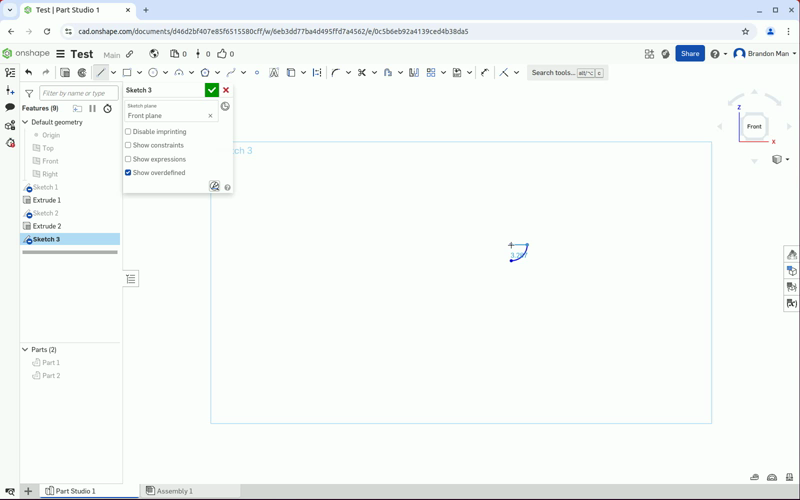
click(511, 244)
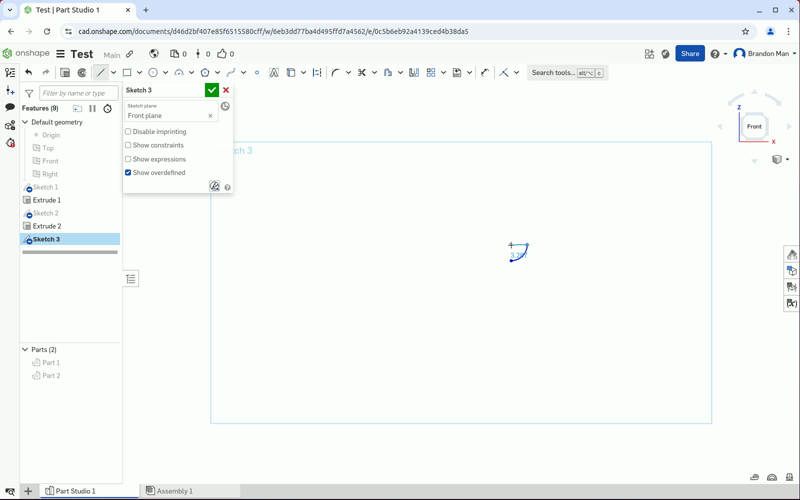
key_up(shift)
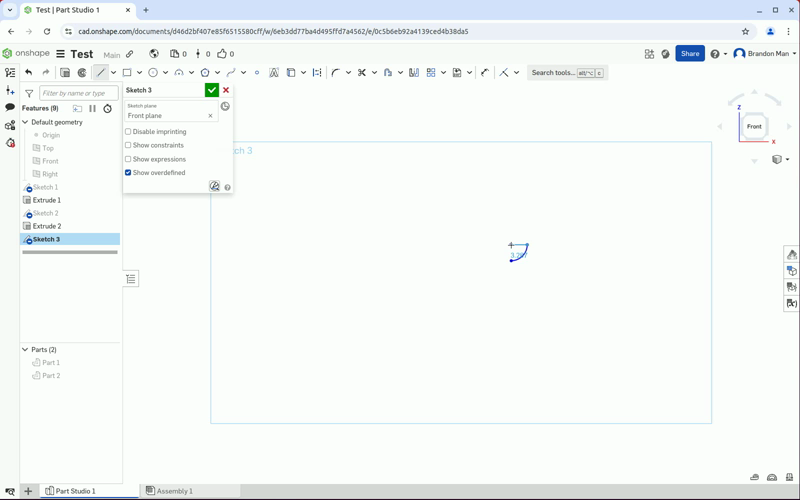
mouse_move(541, 244)
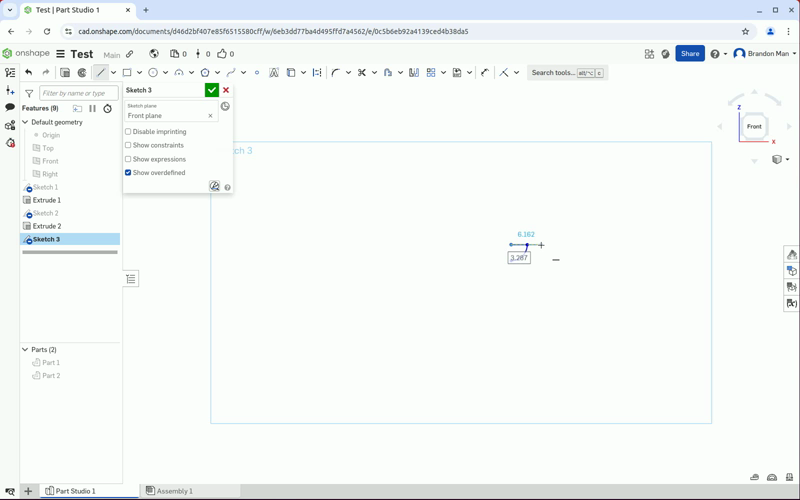
key_down(shift)
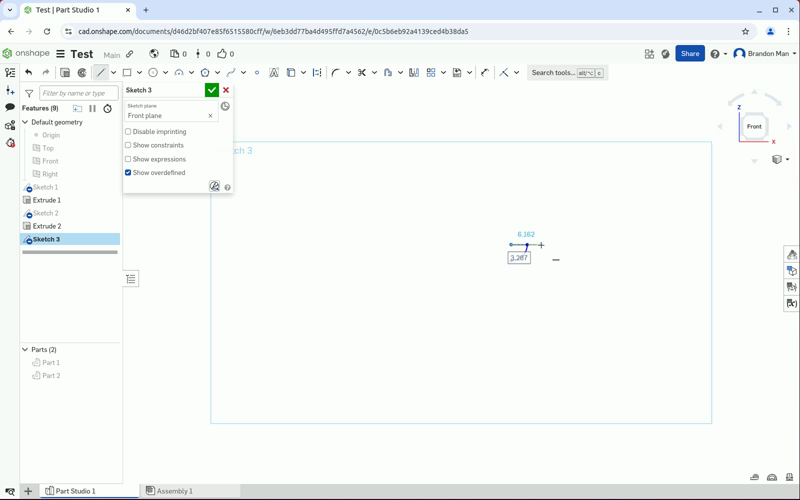
mouse_move(511, 260)
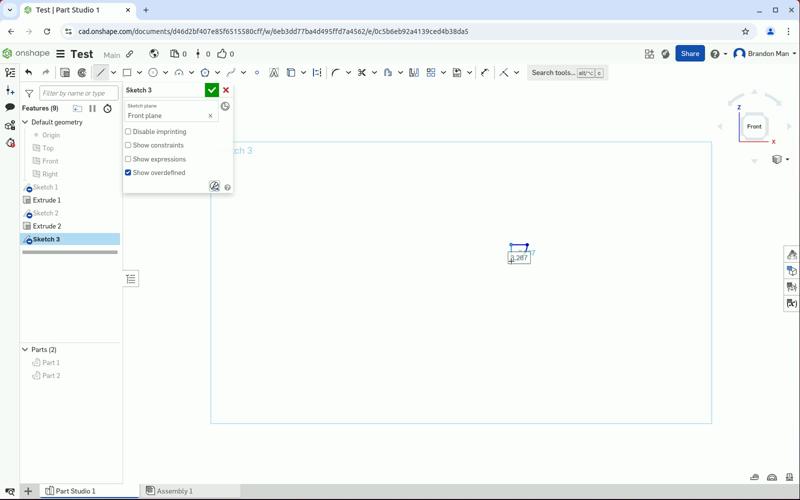
key_up(shift)
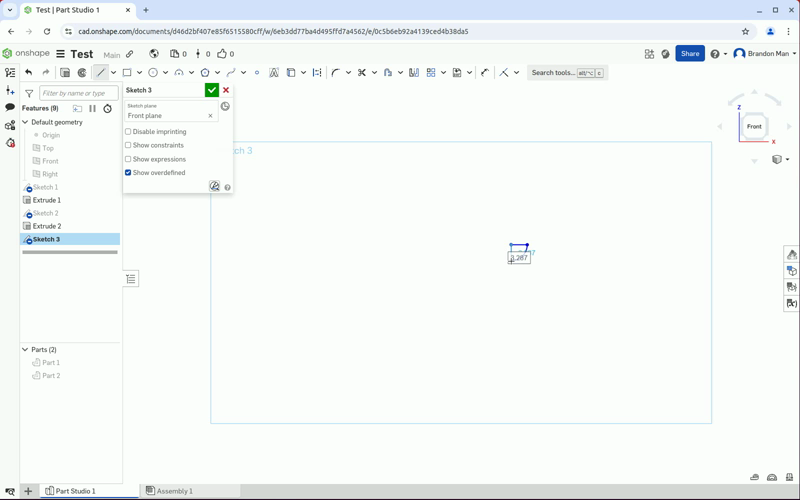
click(511, 260)
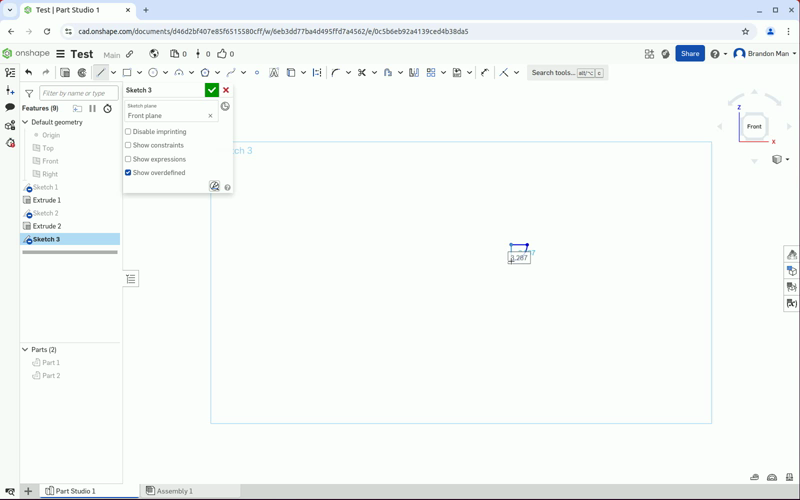
key(esc)
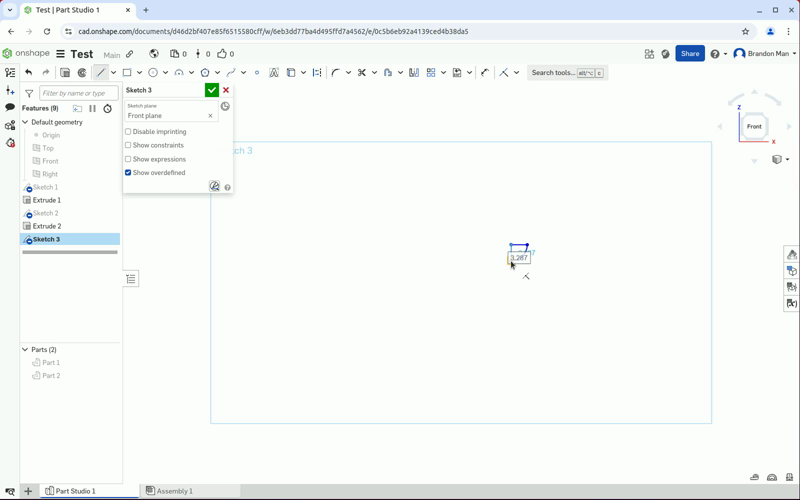
mouse_move(517, 259)
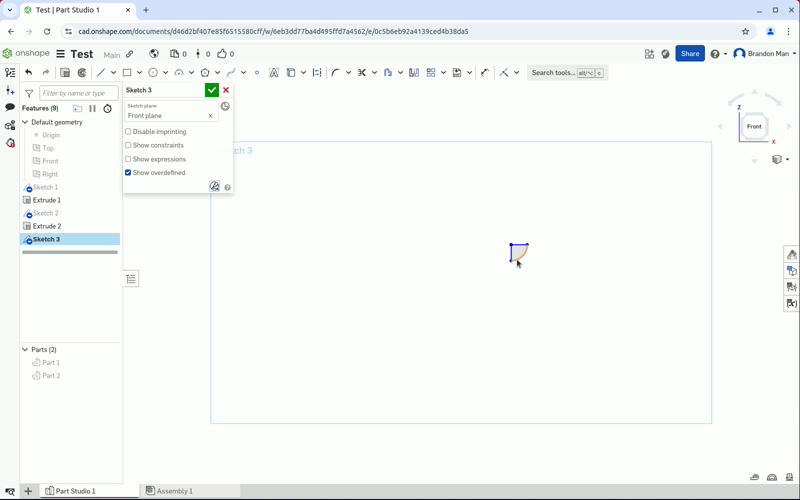
scroll(6)
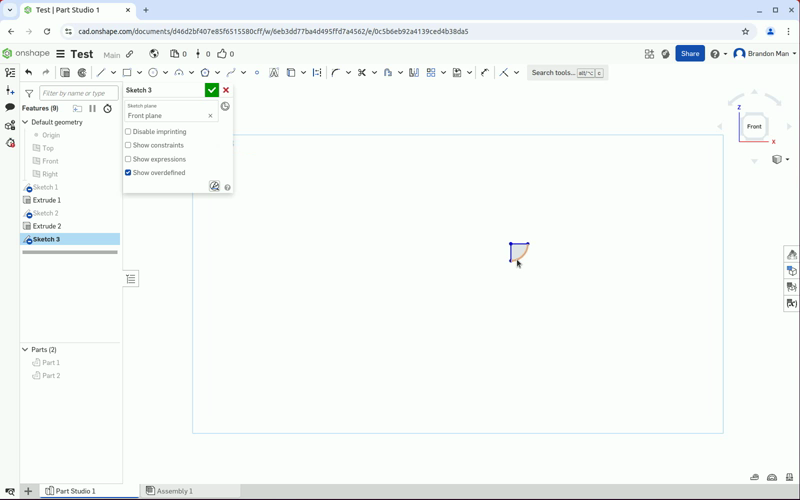
scroll(6)
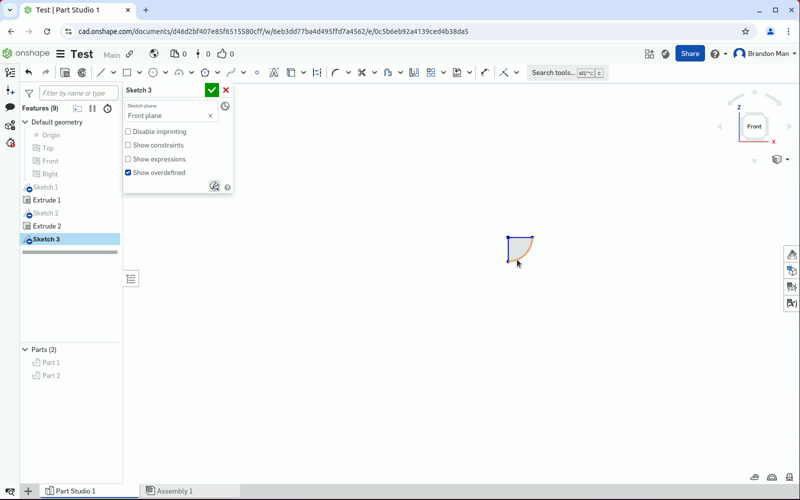
scroll(6)
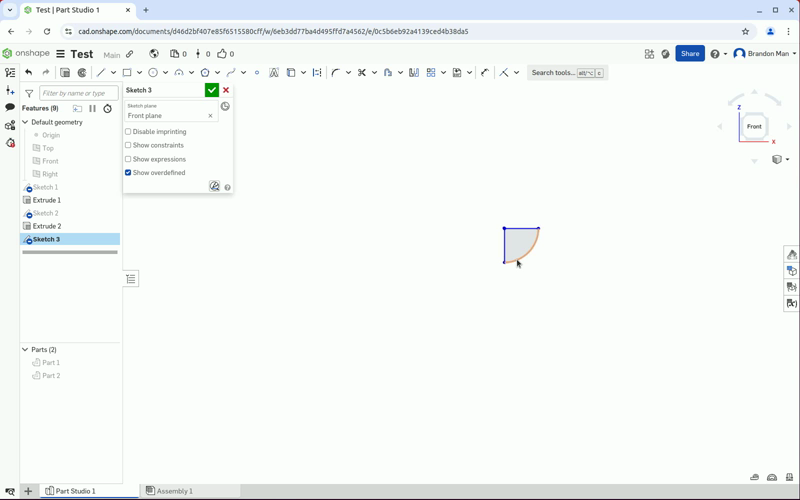
scroll(6)
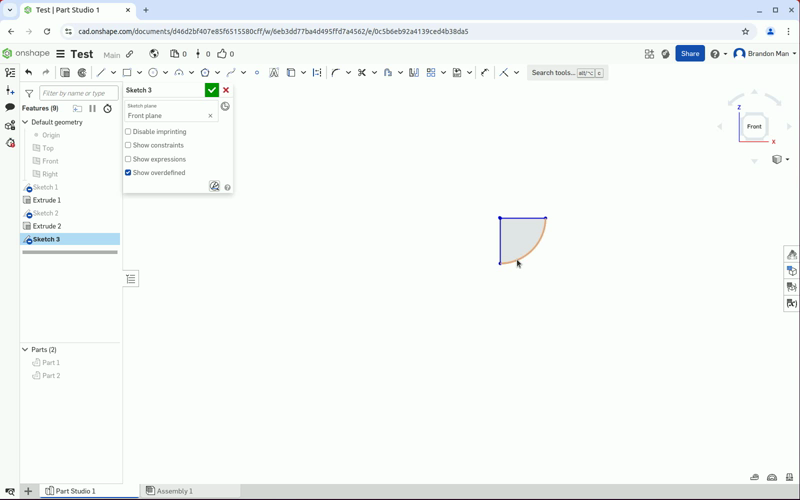
scroll(6)
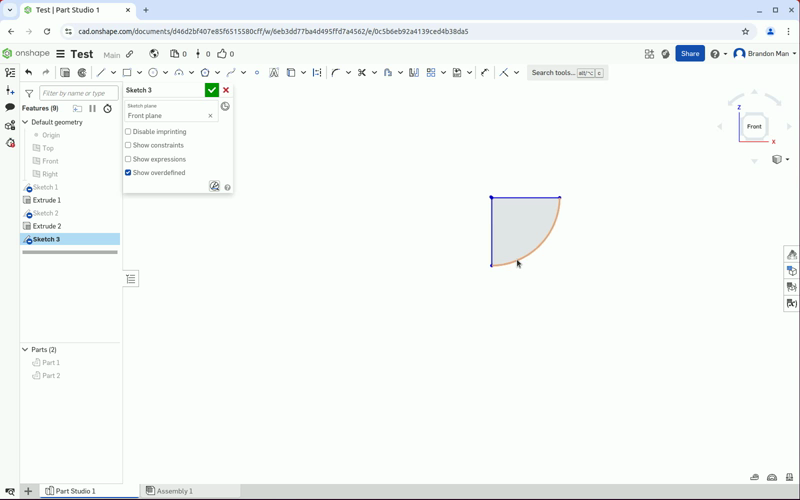
scroll(6)
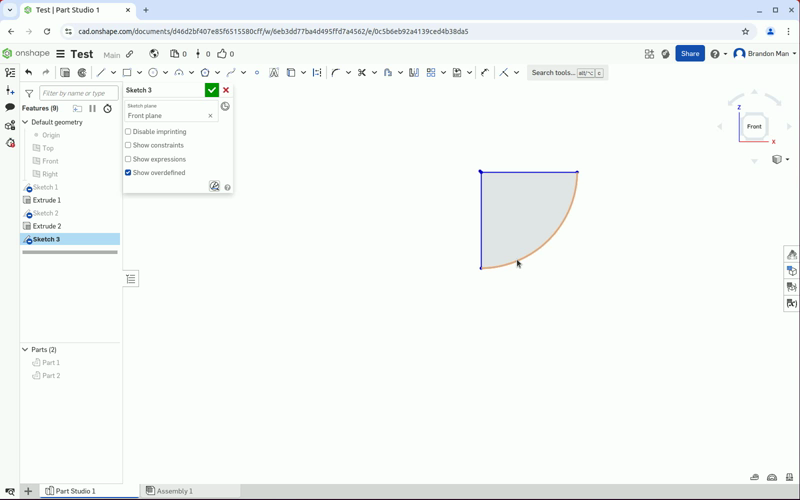
scroll(6)
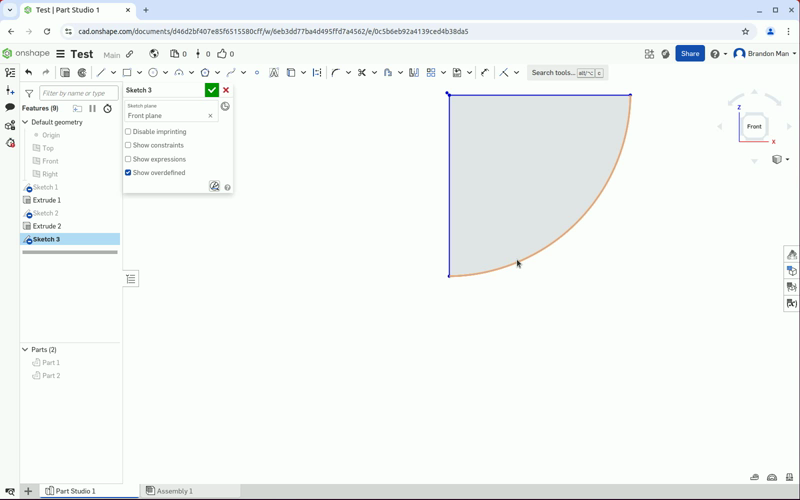
click(517, 259)
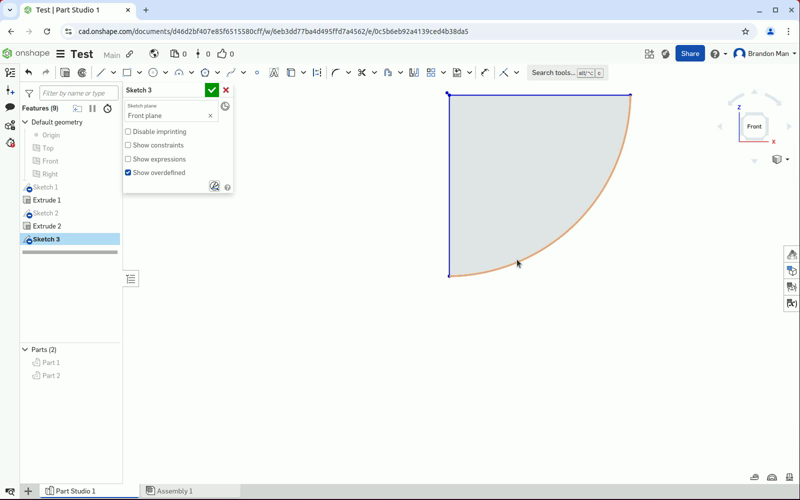
scroll(-6)
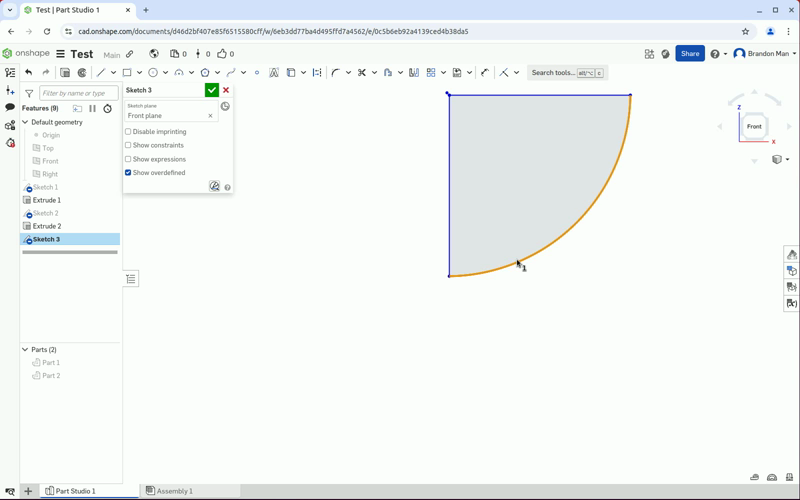
scroll(-6)
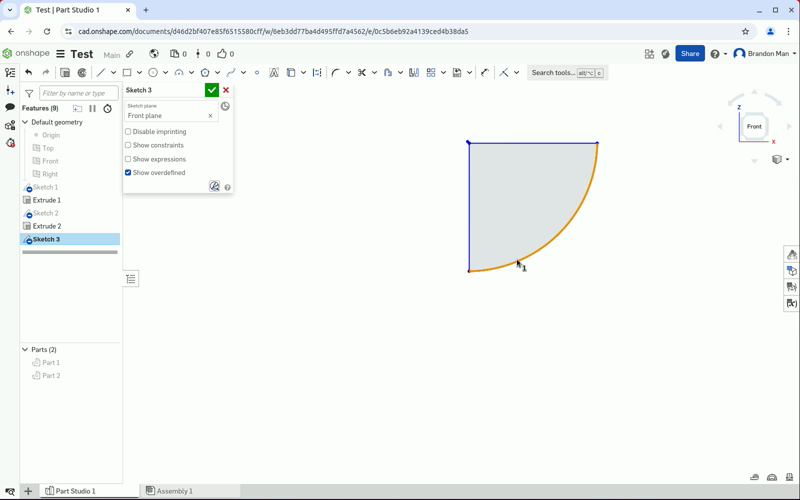
scroll(-6)
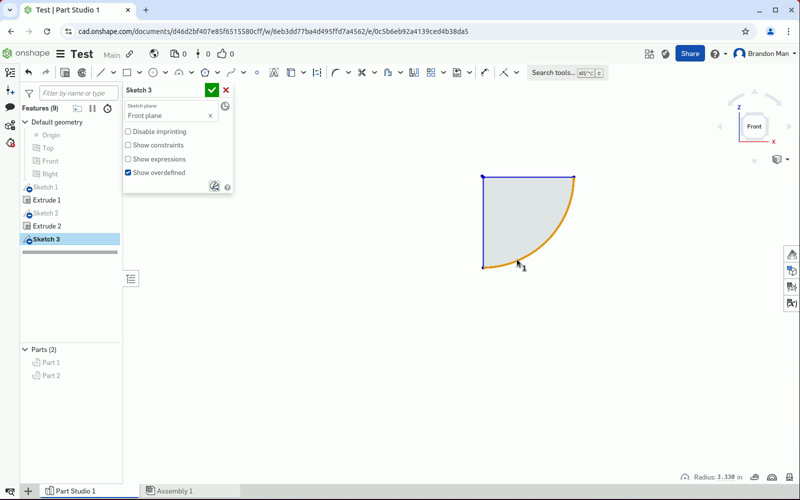
scroll(-6)
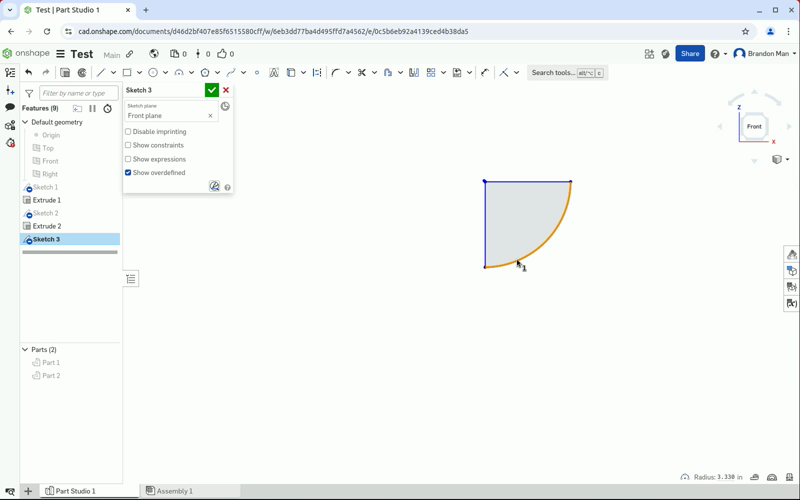
scroll(-6)
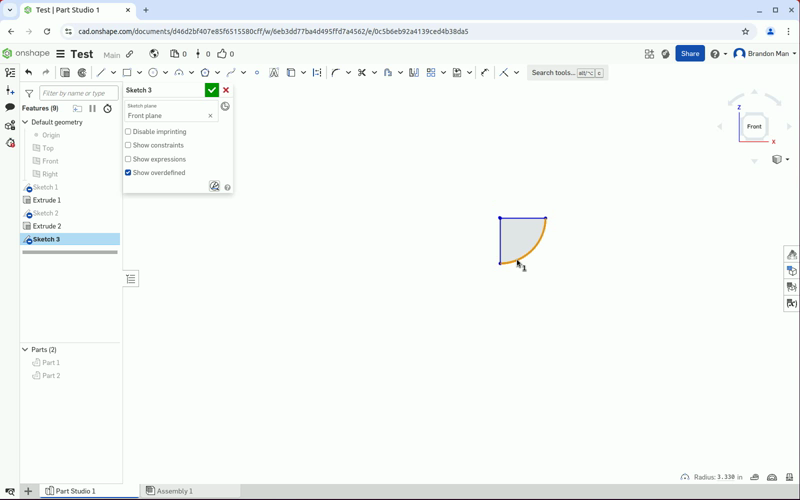
scroll(-6)
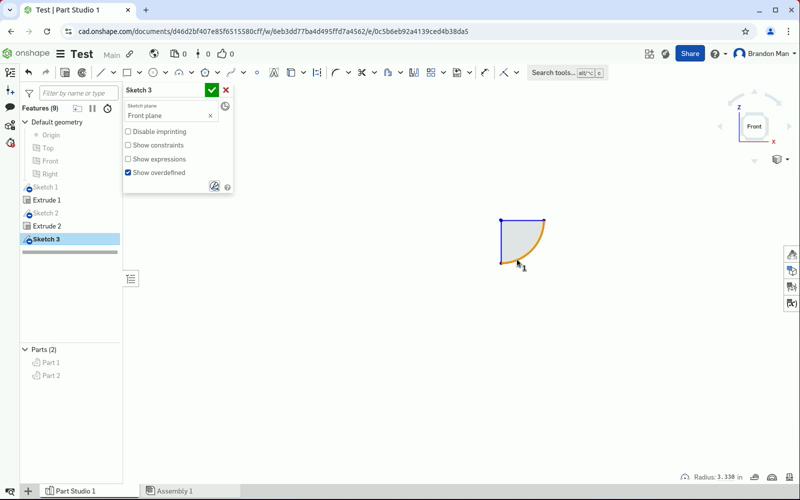
scroll(-6)
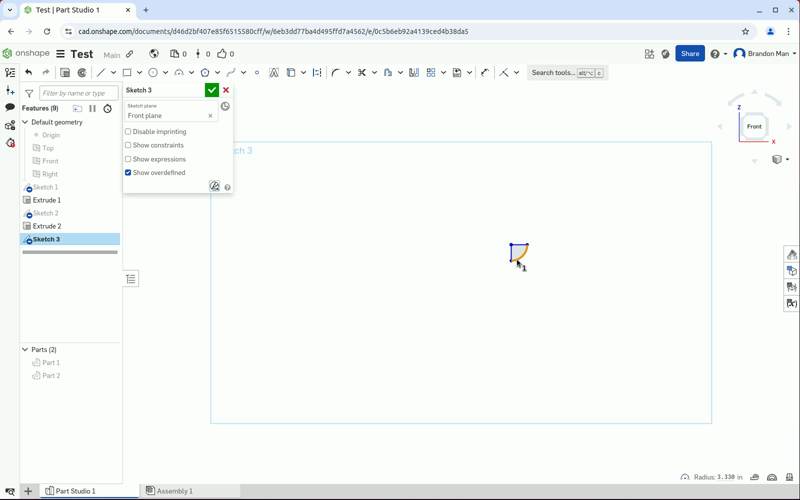
mouse_move(73, 352)
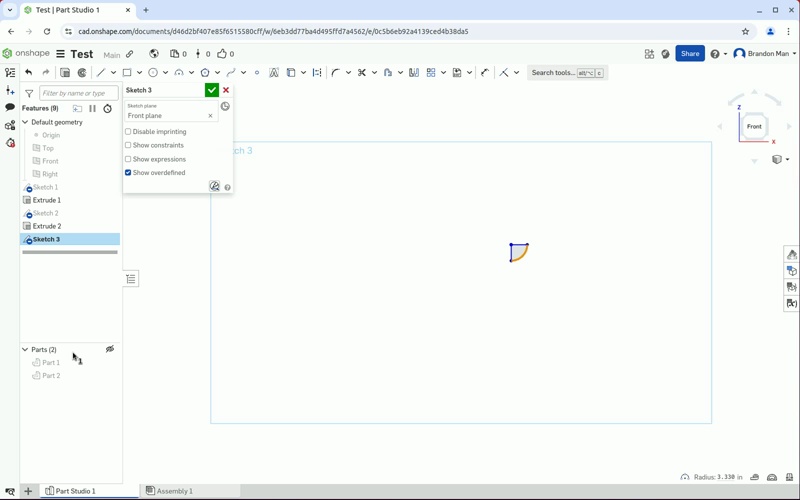
key(shift+y)
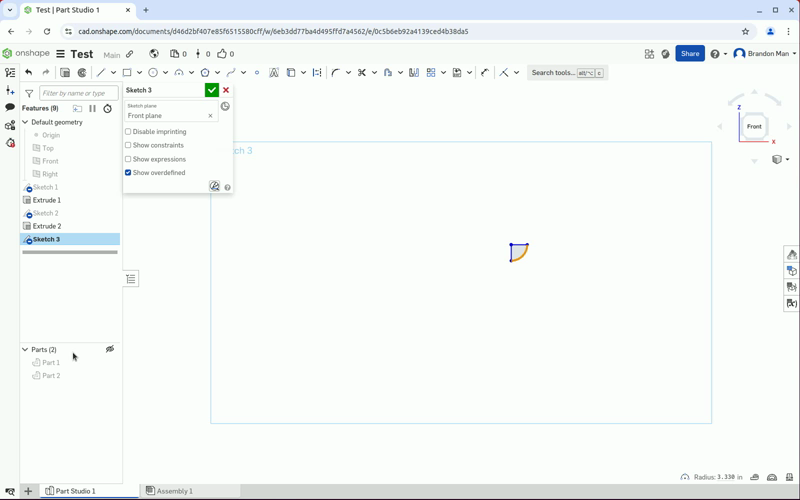
key(shift+e)
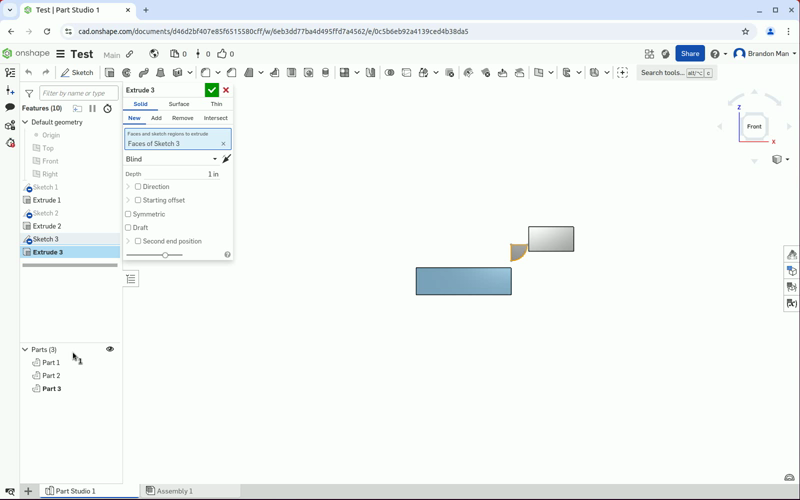
mouse_move(143, 106)
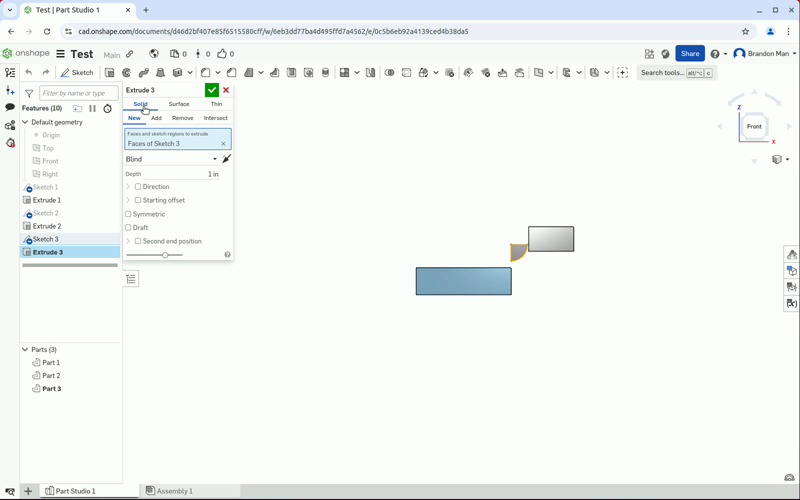
click(143, 106)
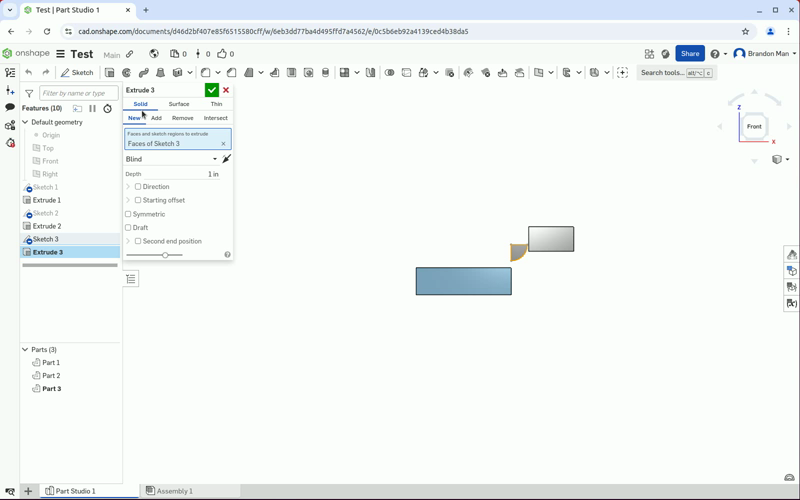
mouse_move(137, 120)
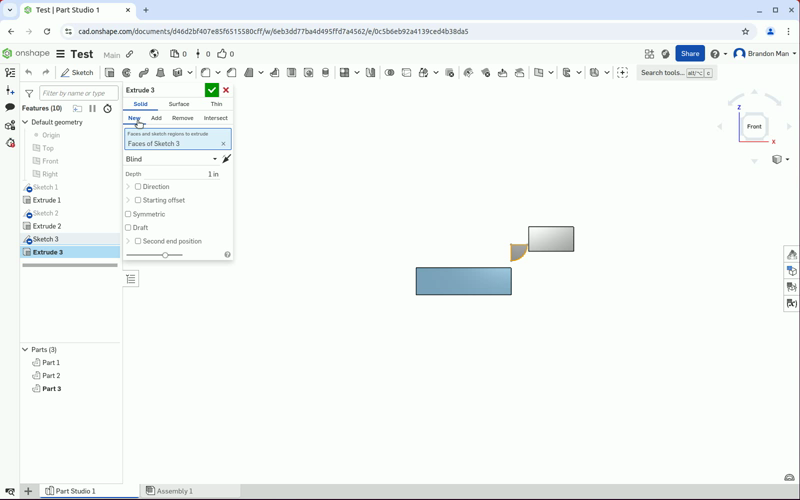
click(137, 120)
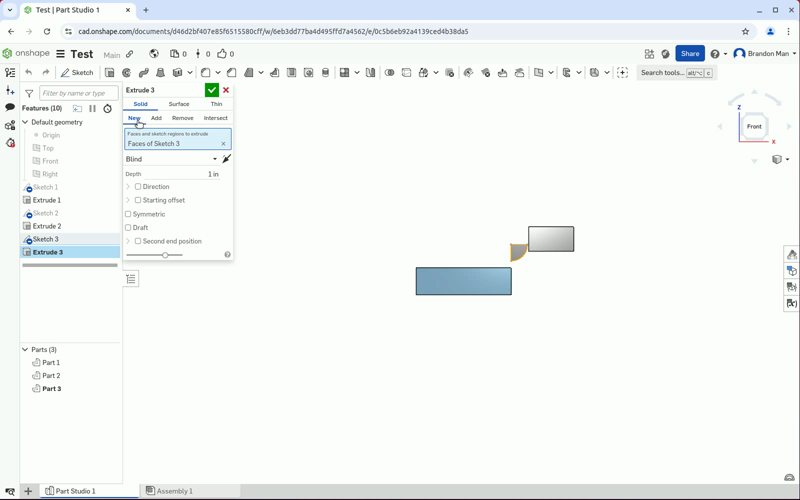
key(tab, 4)
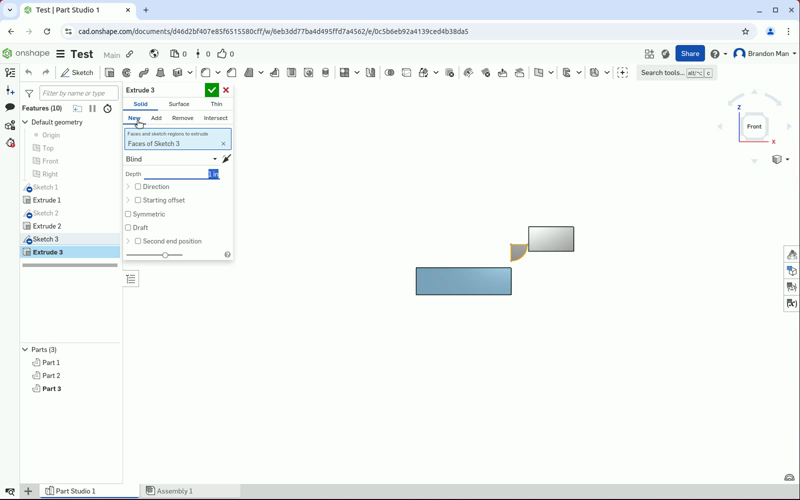
text(3.851)
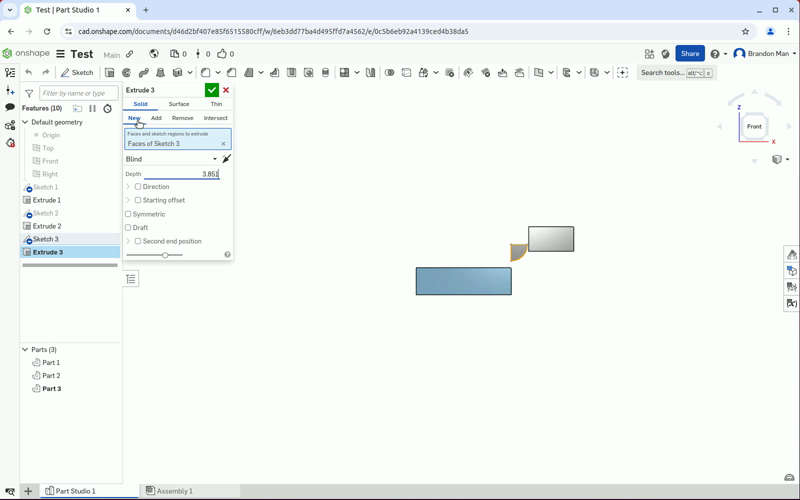
key(enter)
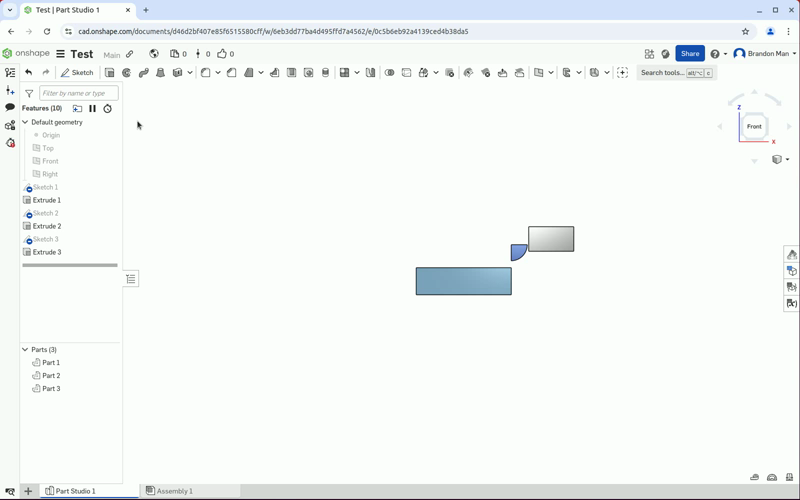
key(shift+h)
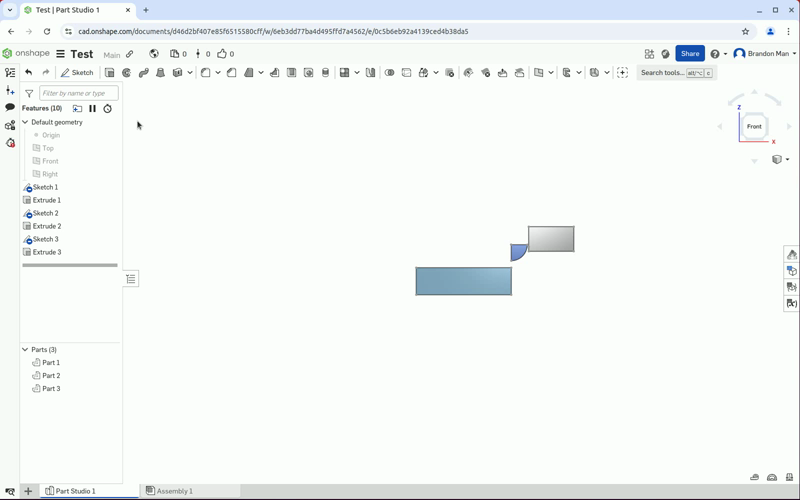
key(shift+h)
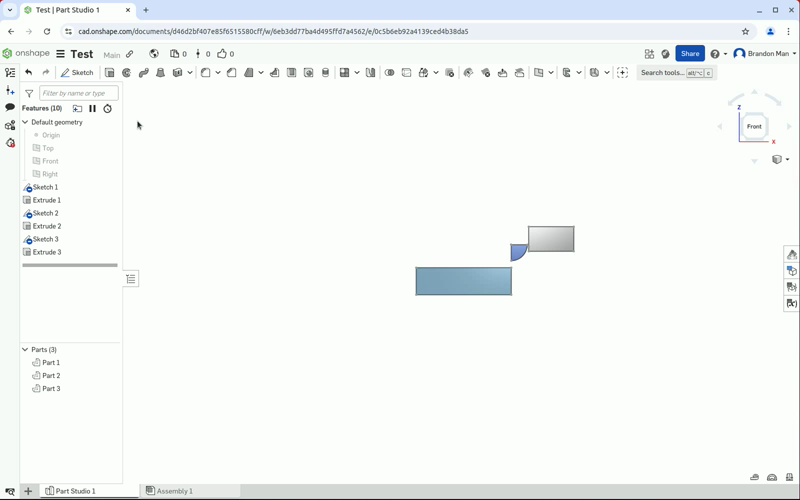
key(shift+7)
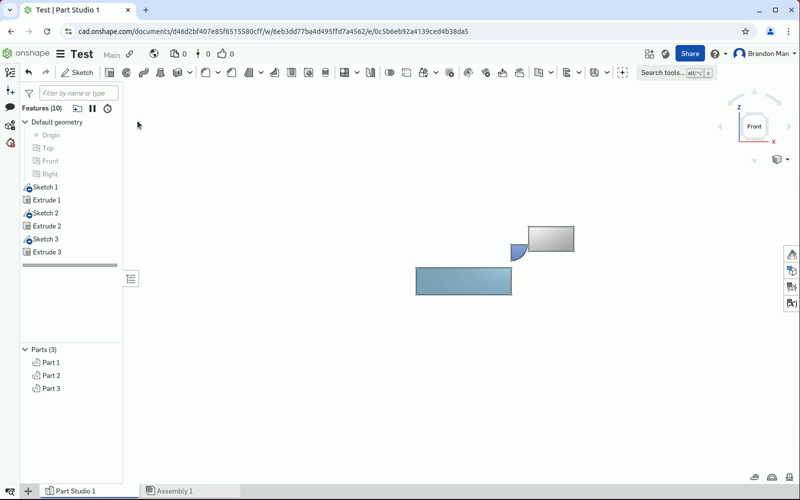
key(left, 2)
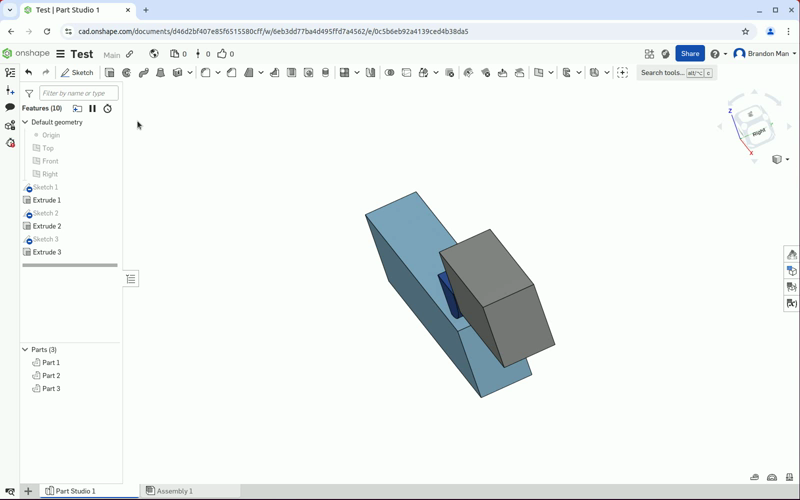
key(down, 2)
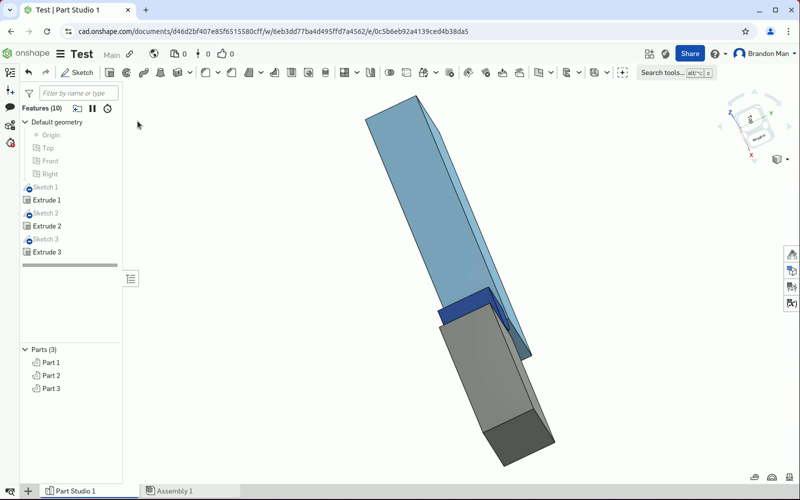
key(up, 2)
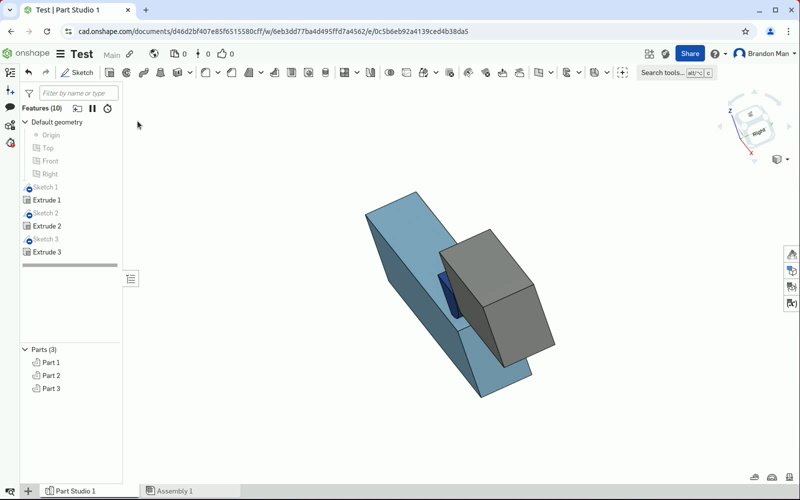
key(right, 2)
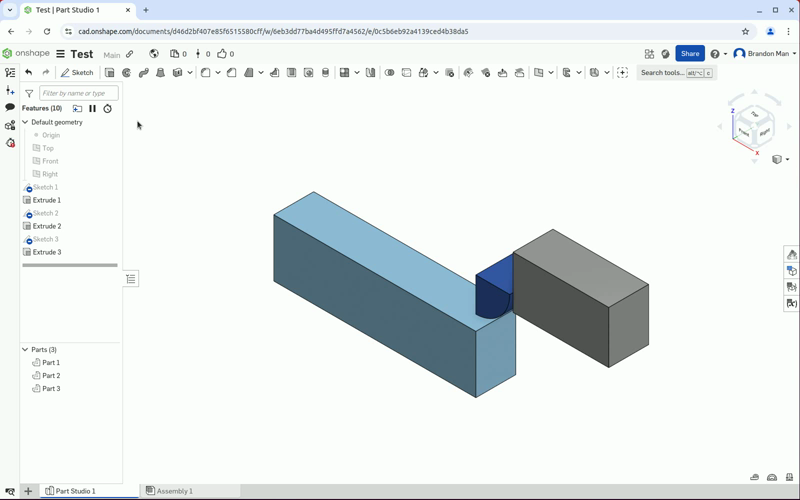
mouse_move(73, 189)
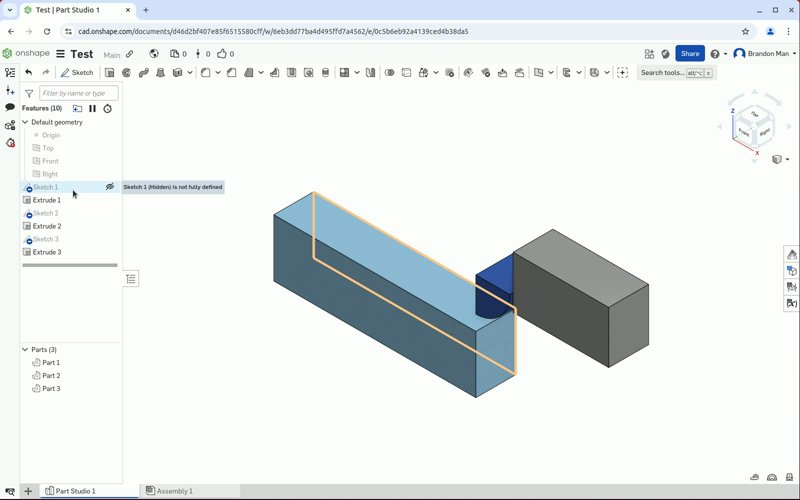
click(73, 189)